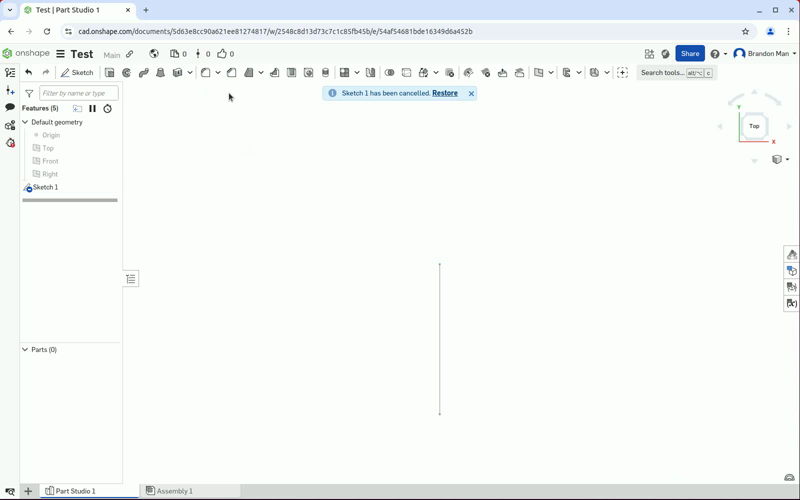
key(shift+h)
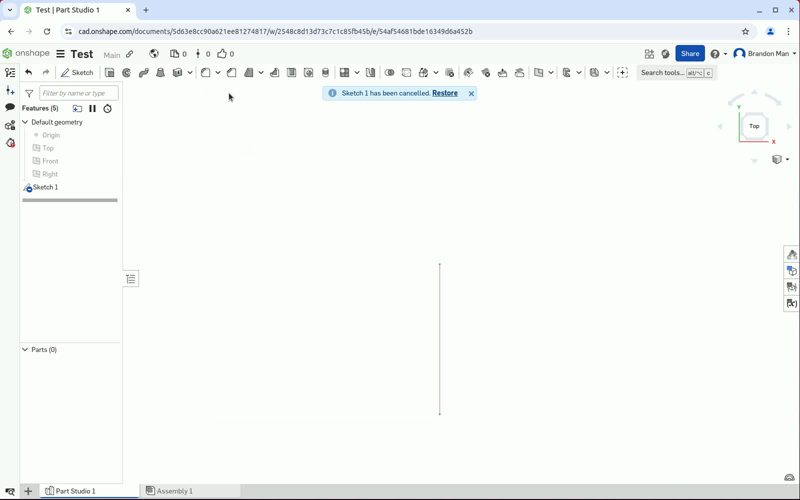
key(shift+s)
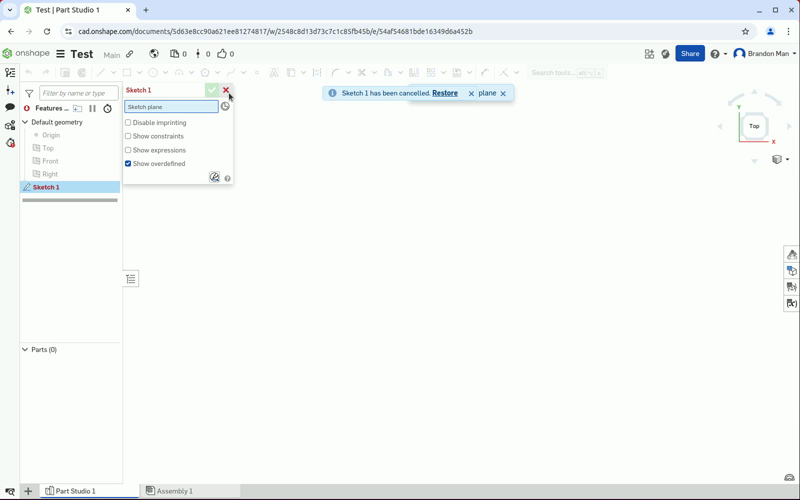
mouse_move(73, 150)
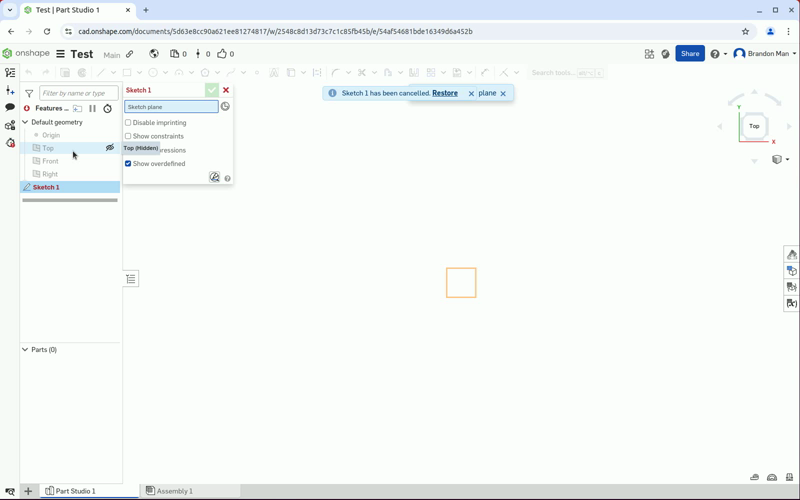
click(73, 150)
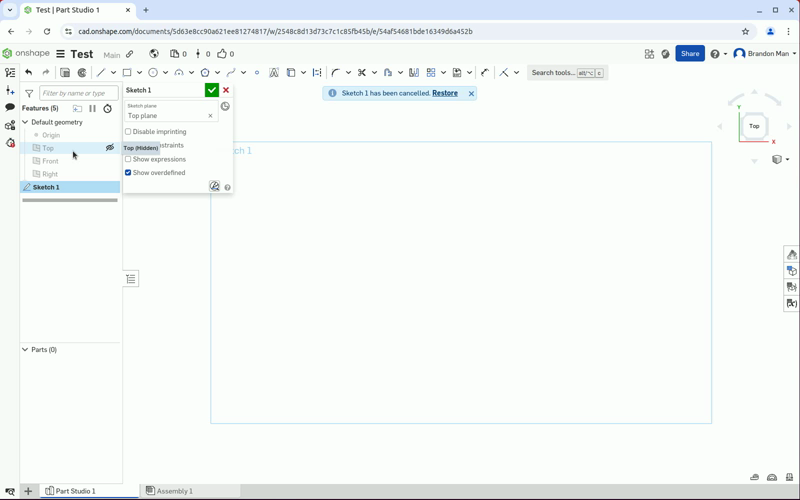
mouse_move(73, 352)
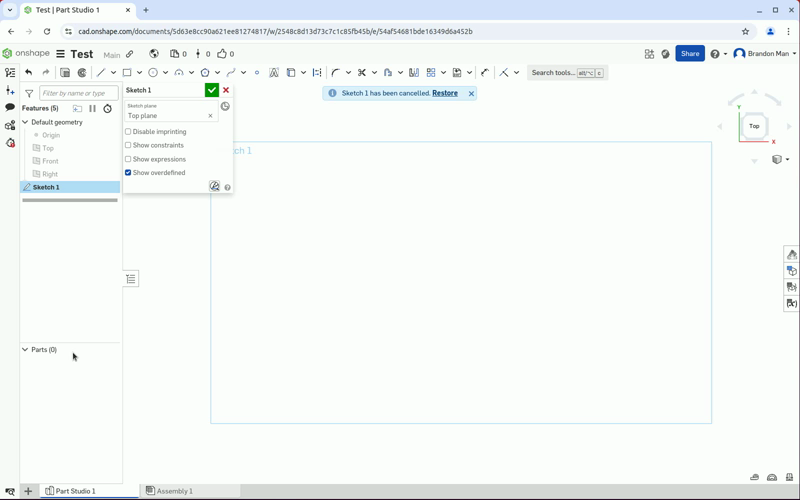
key(y)
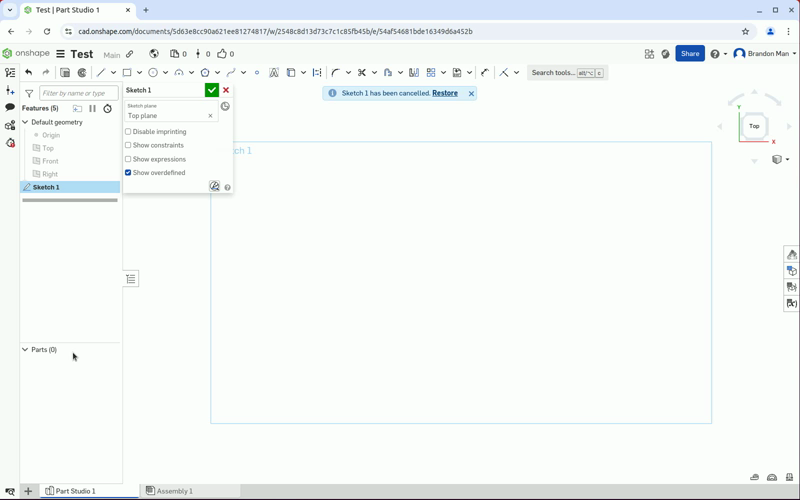
key(l)
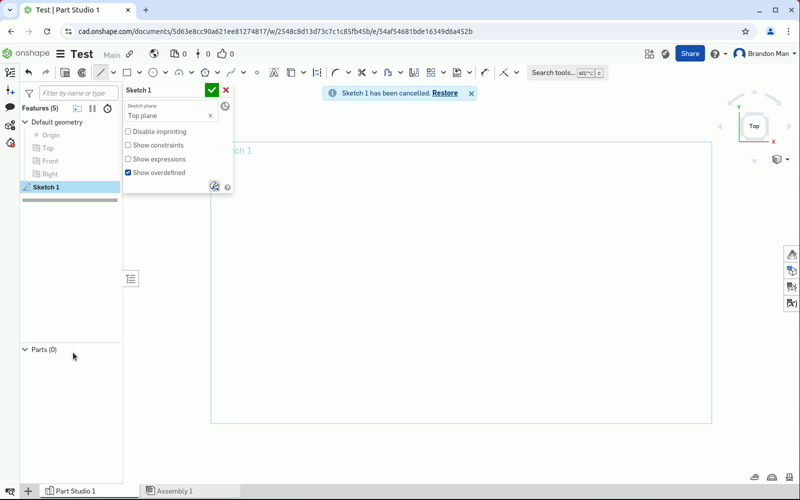
key_down(shift)
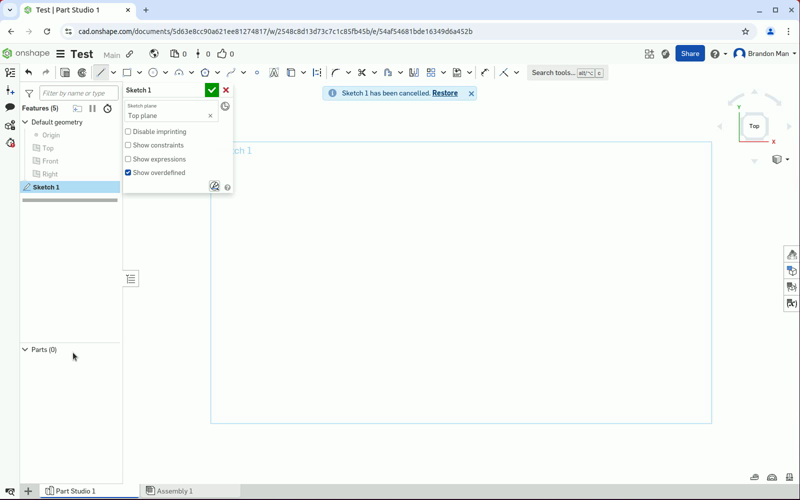
mouse_move(460, 395)
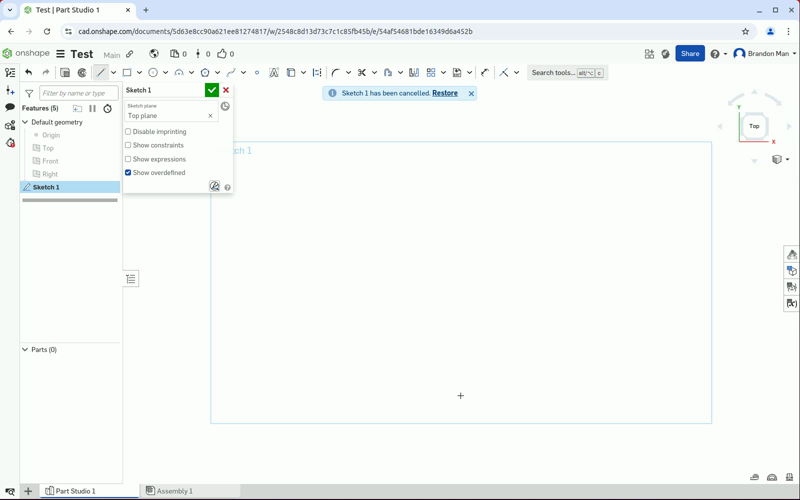
click(460, 395)
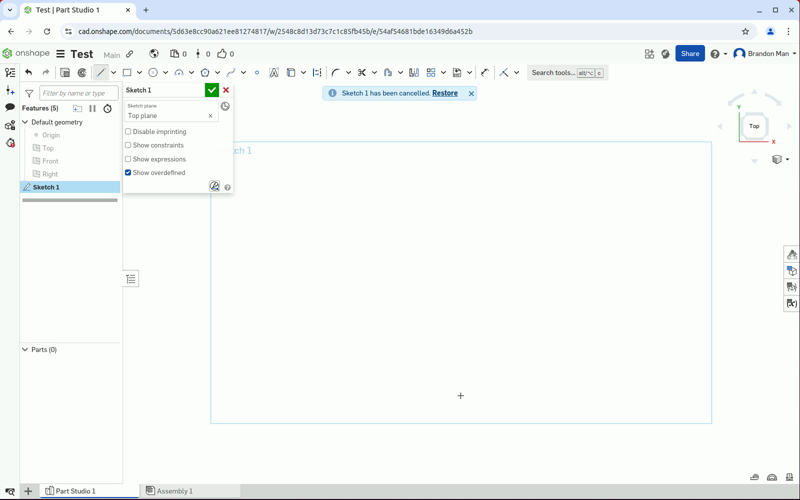
key_up(shift)
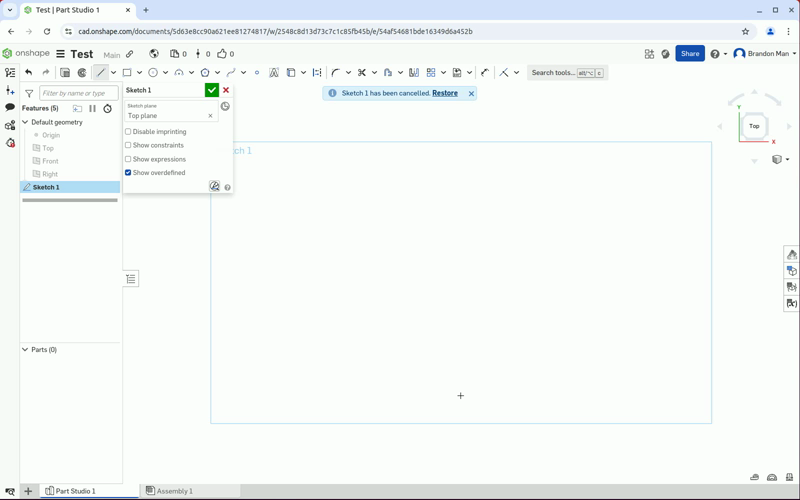
key_down(shift)
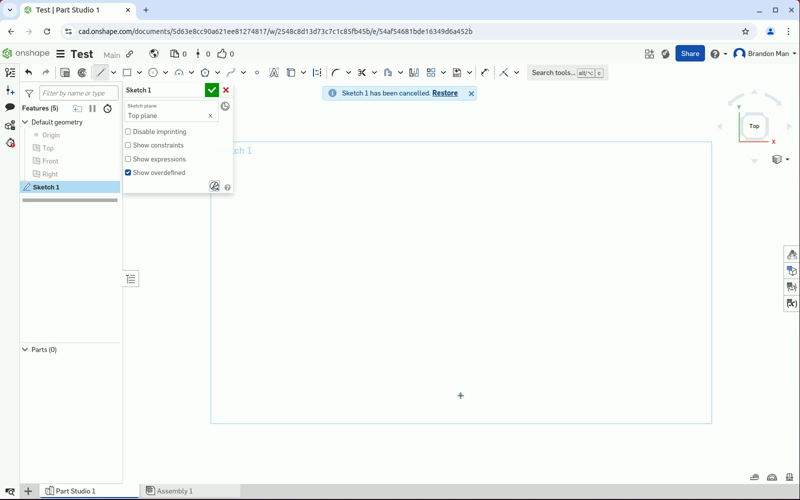
mouse_move(490, 395)
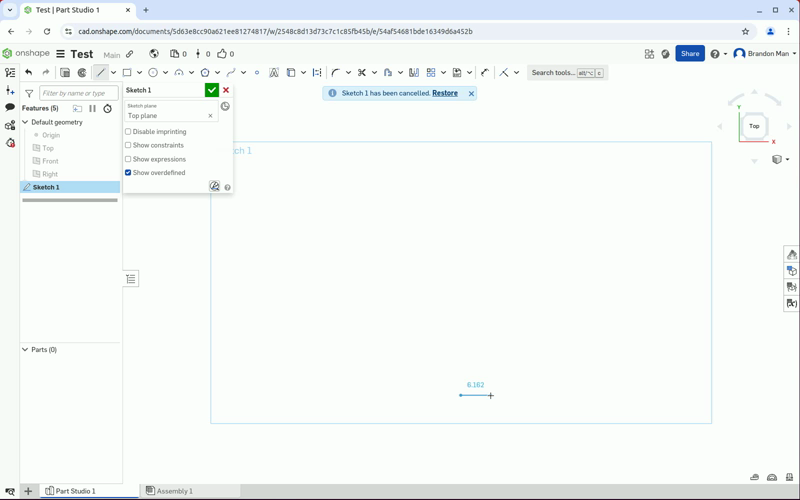
mouse_move(479, 395)
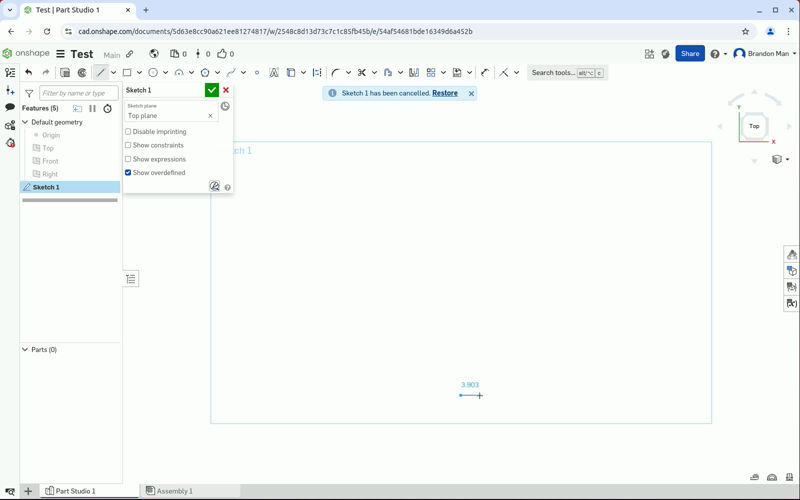
click(479, 395)
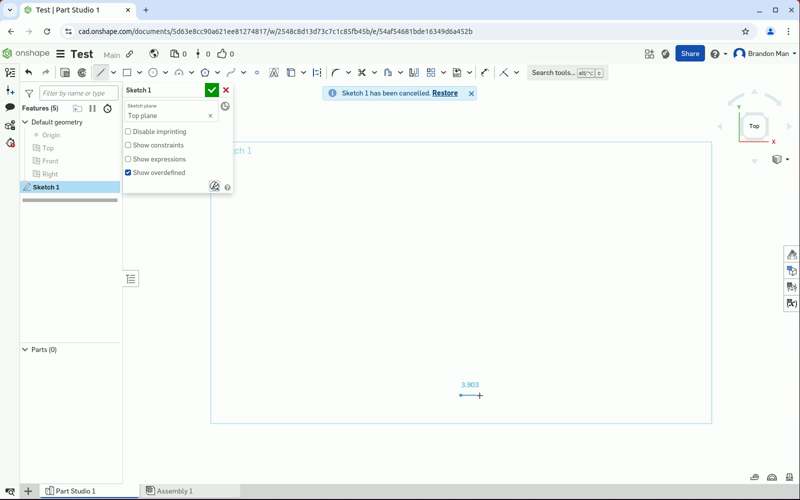
key_up(shift)
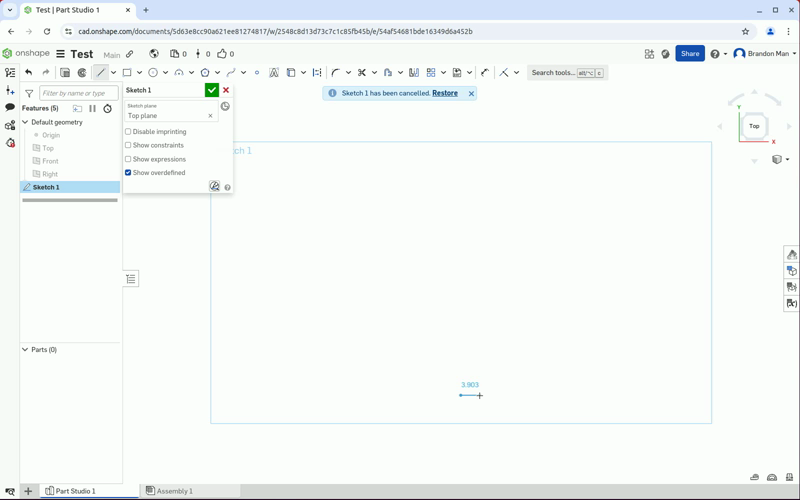
key_down(shift)
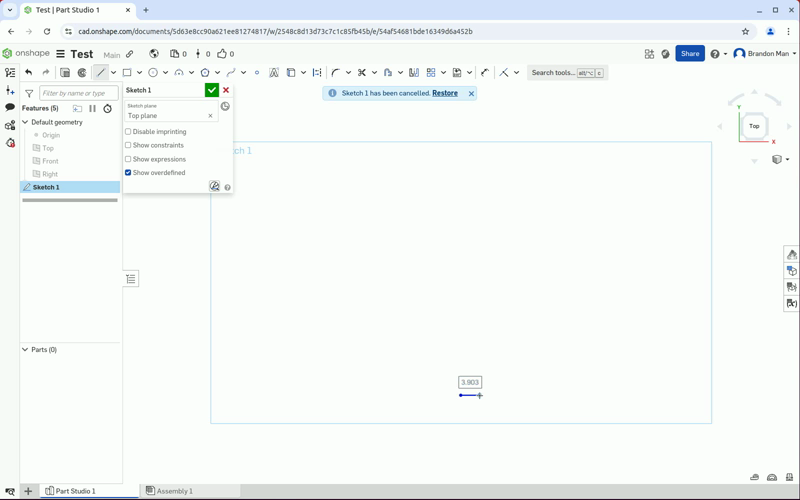
mouse_move(509, 395)
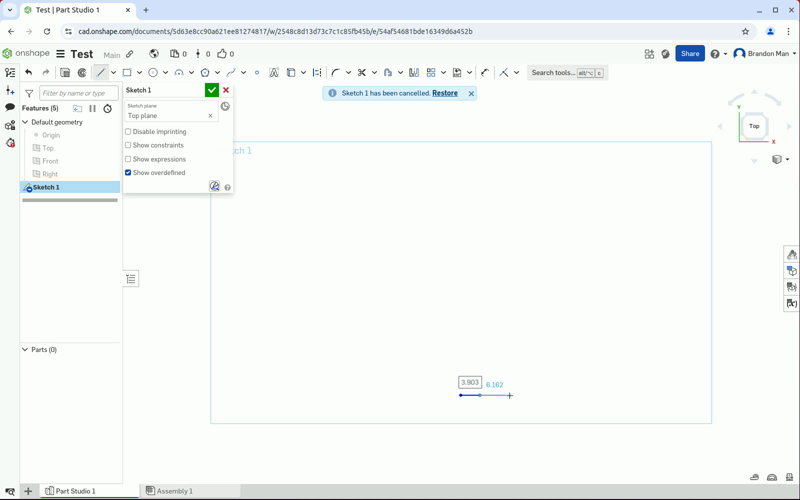
mouse_move(479, 357)
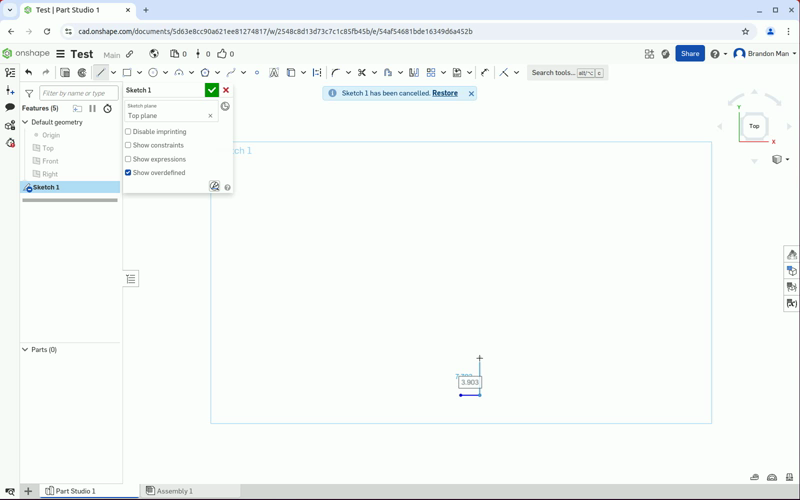
click(479, 357)
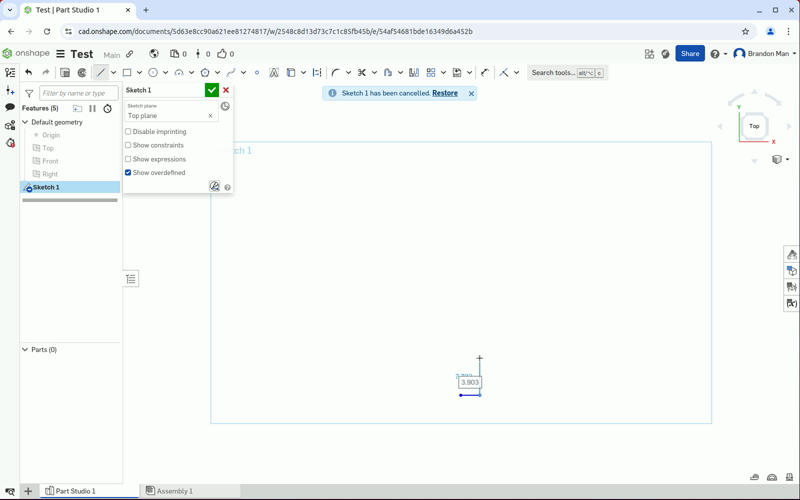
key_up(shift)
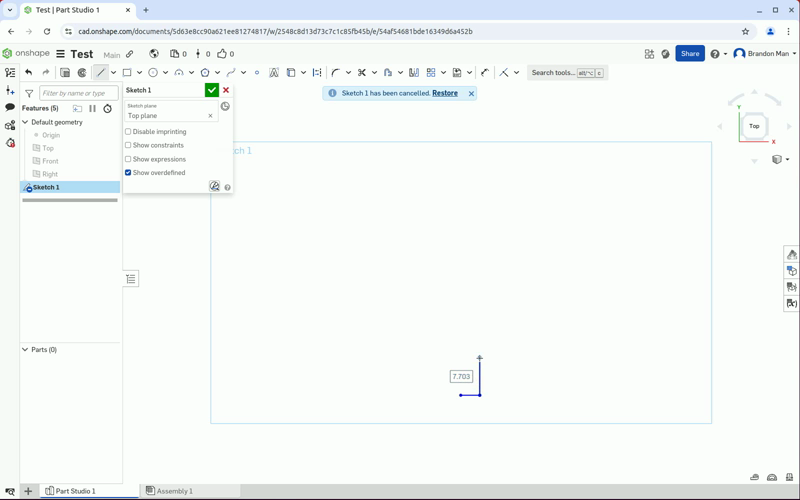
key_down(shift)
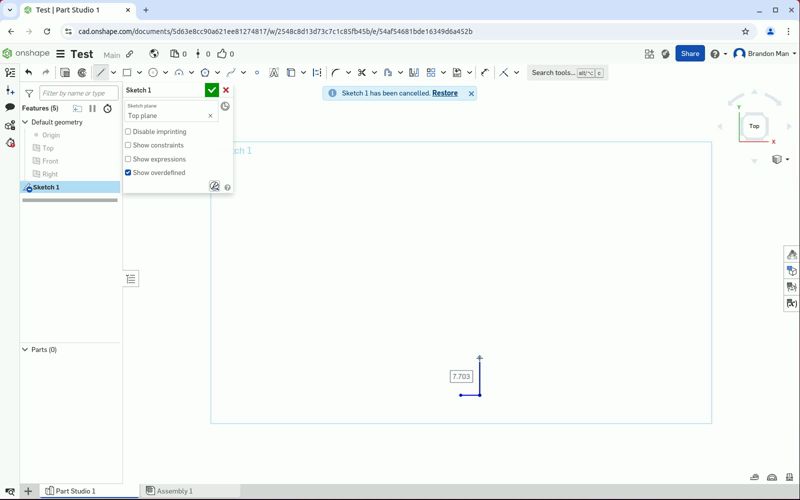
mouse_move(509, 357)
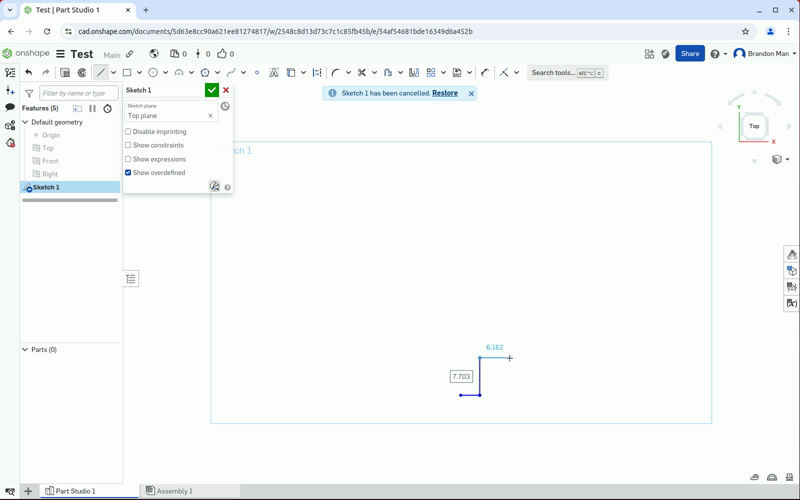
mouse_move(517, 357)
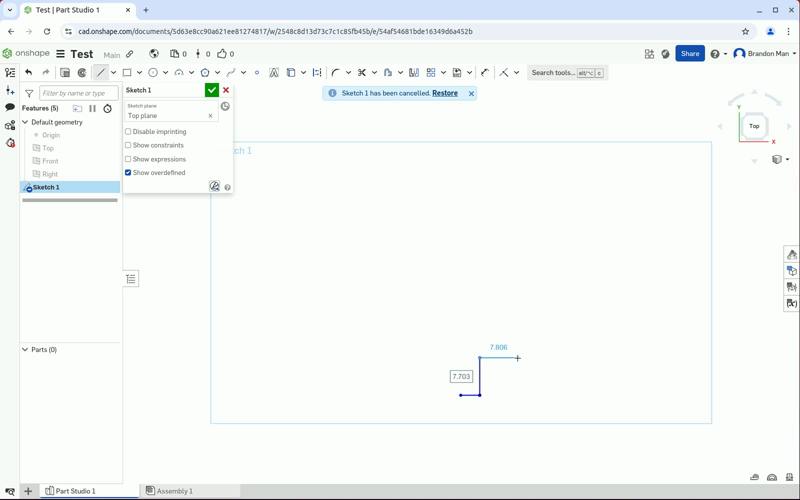
click(517, 357)
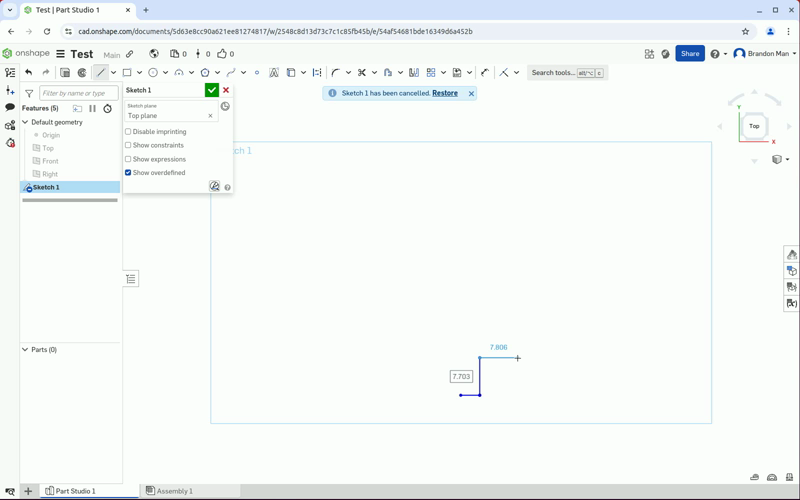
key_up(shift)
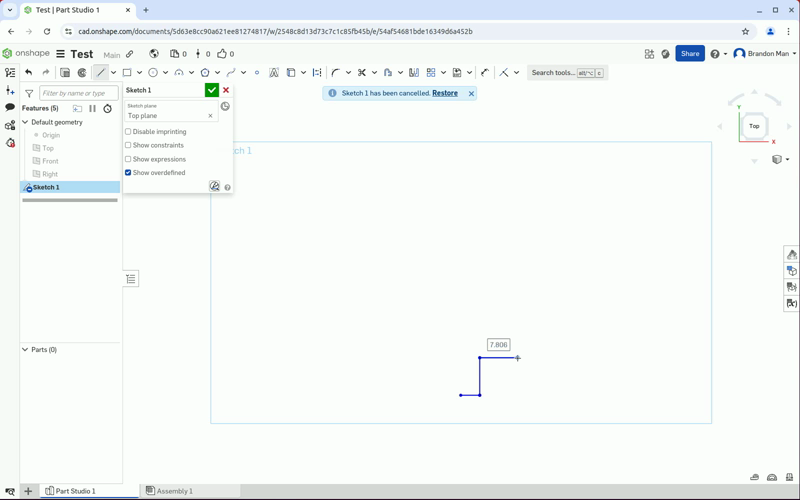
key_down(shift)
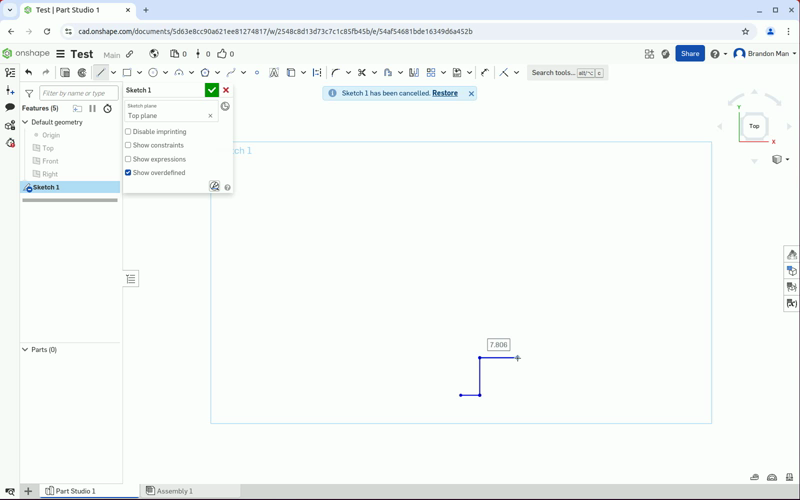
mouse_move(547, 357)
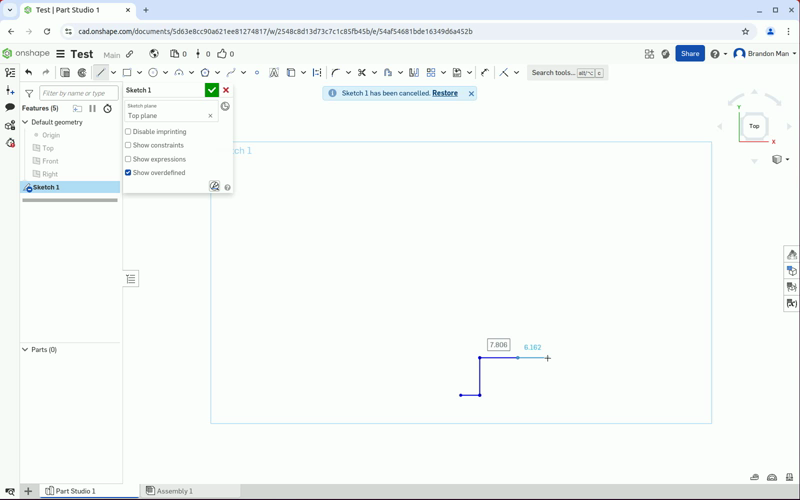
mouse_move(517, 395)
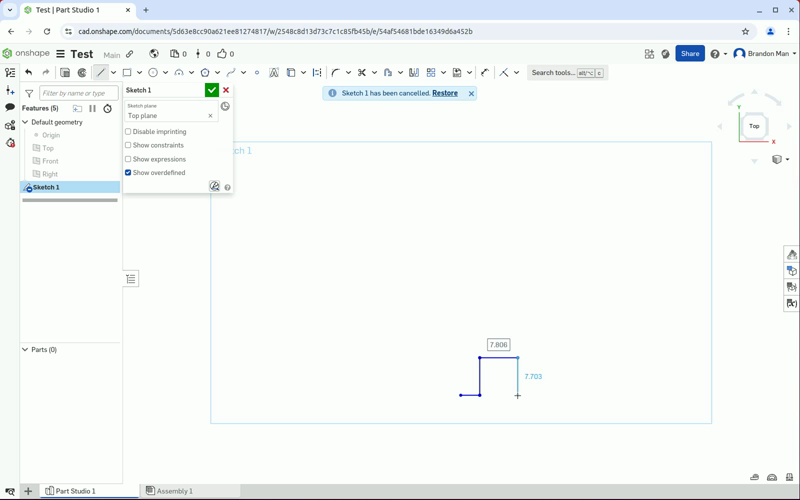
click(517, 395)
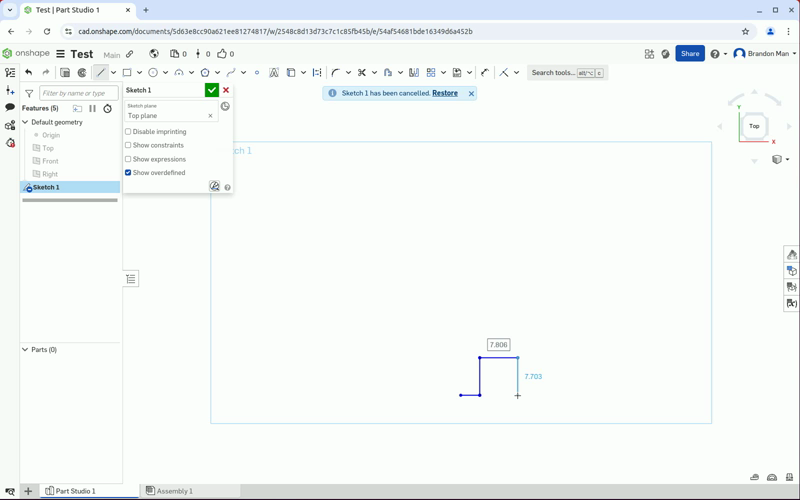
key_up(shift)
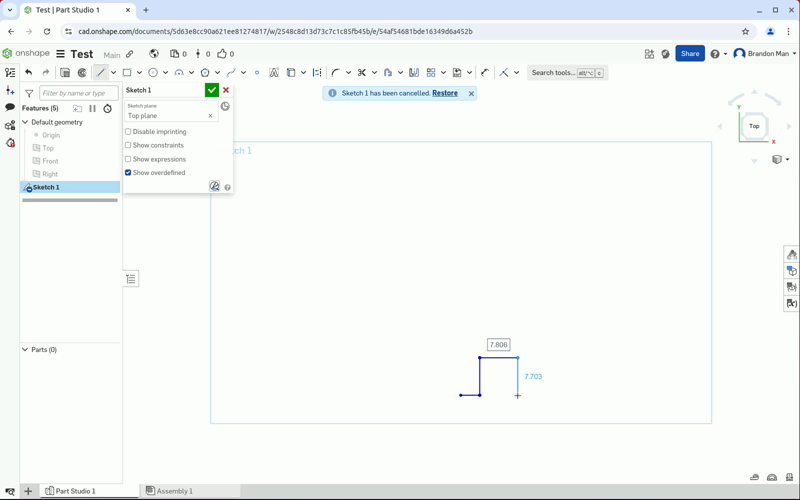
key_down(shift)
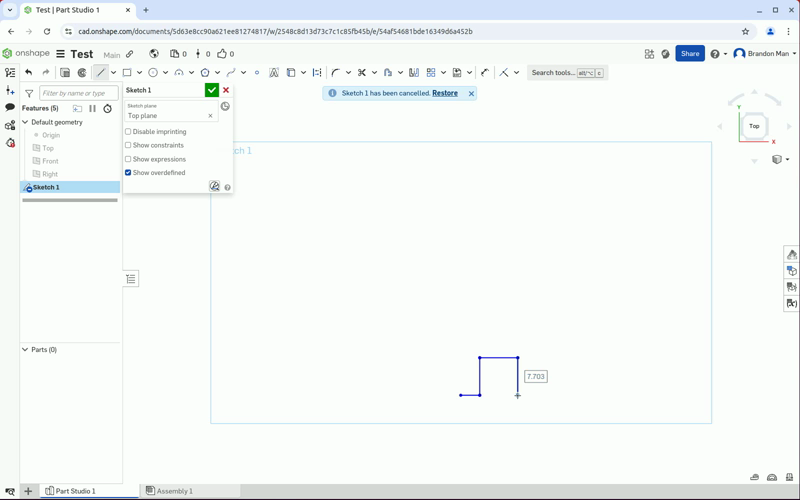
mouse_move(547, 395)
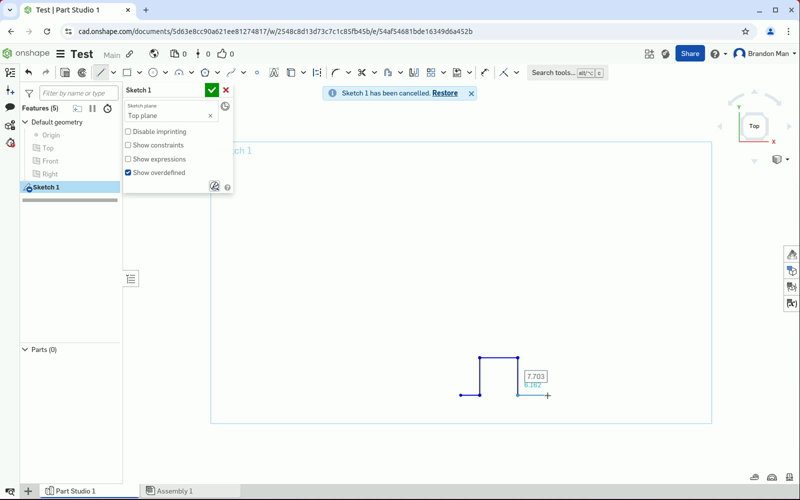
mouse_move(535, 395)
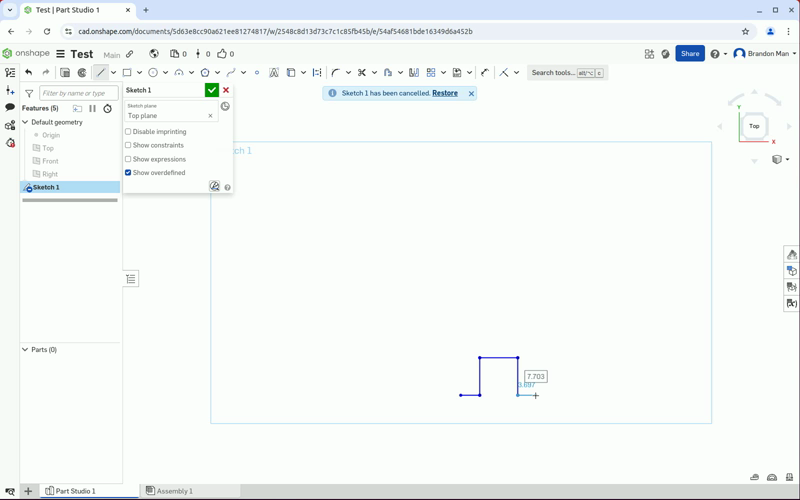
click(535, 395)
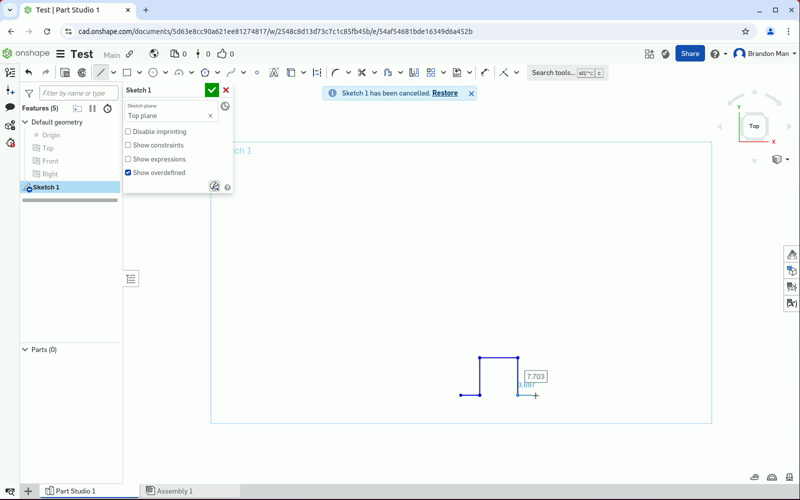
key_up(shift)
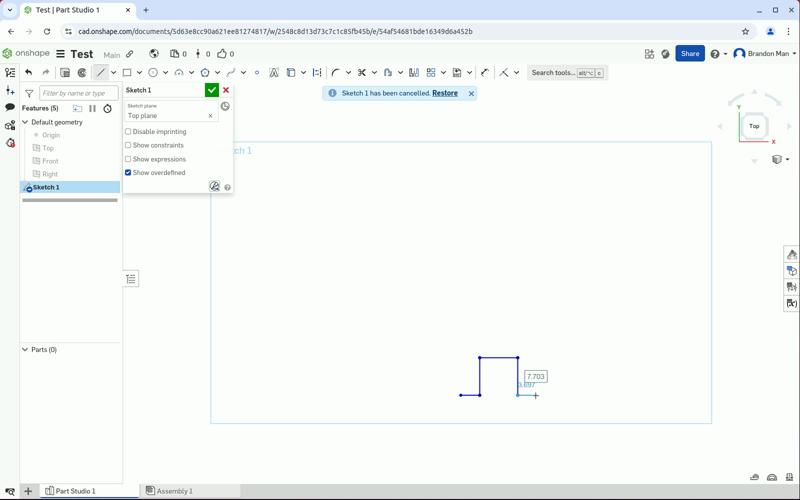
key_down(shift)
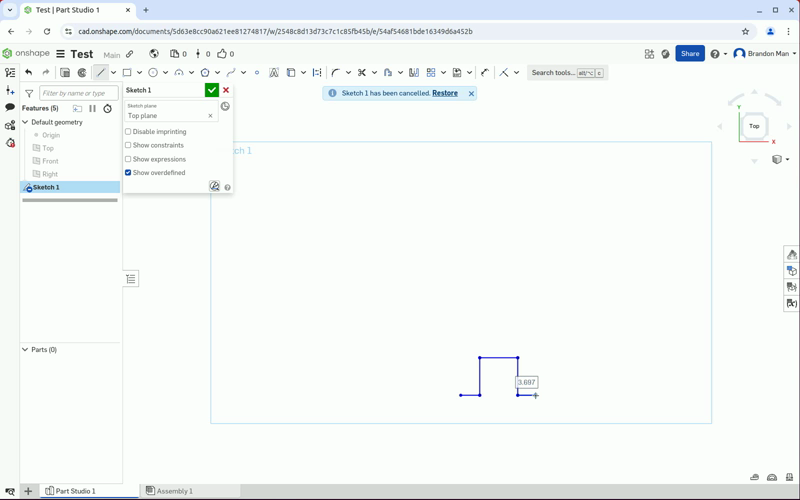
mouse_move(535, 282)
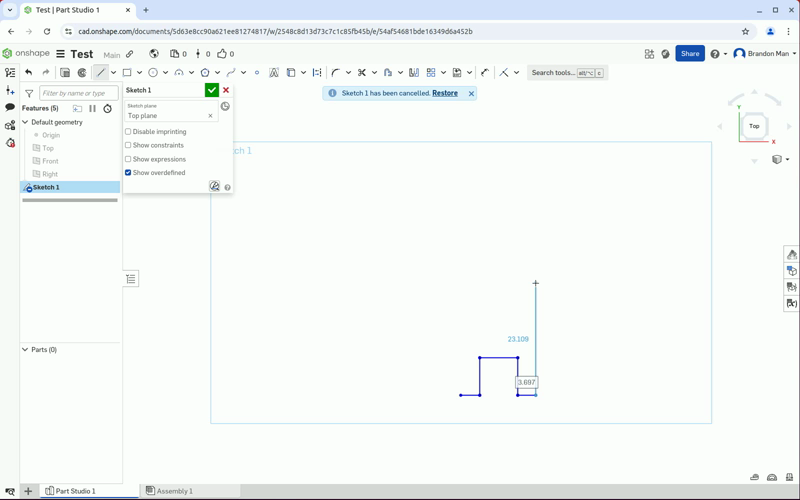
click(535, 282)
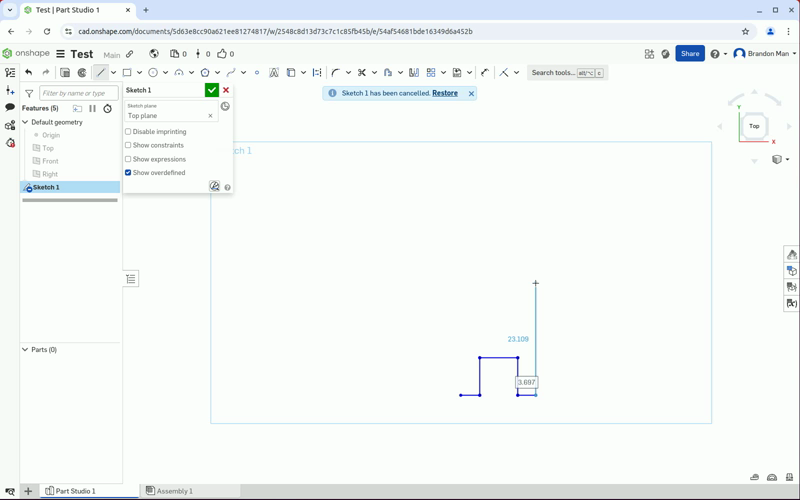
key_up(shift)
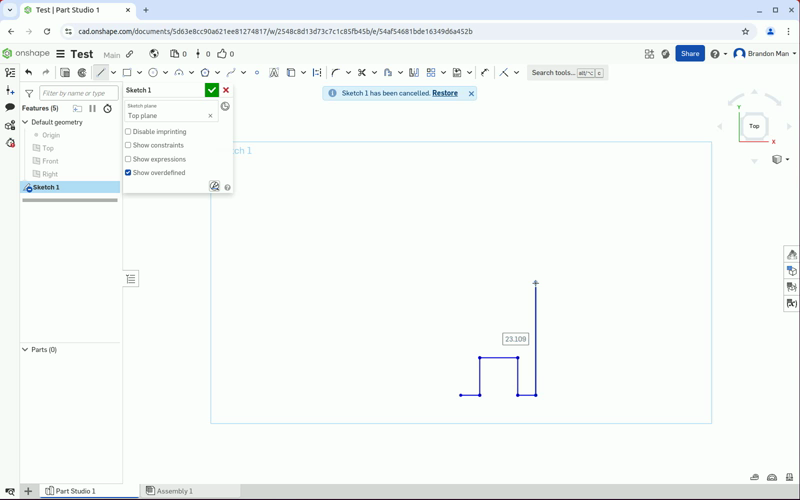
key_down(shift)
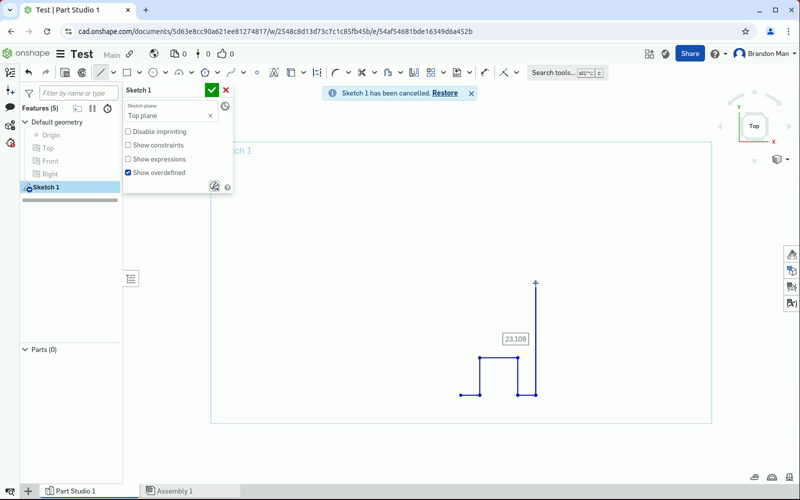
mouse_move(460, 282)
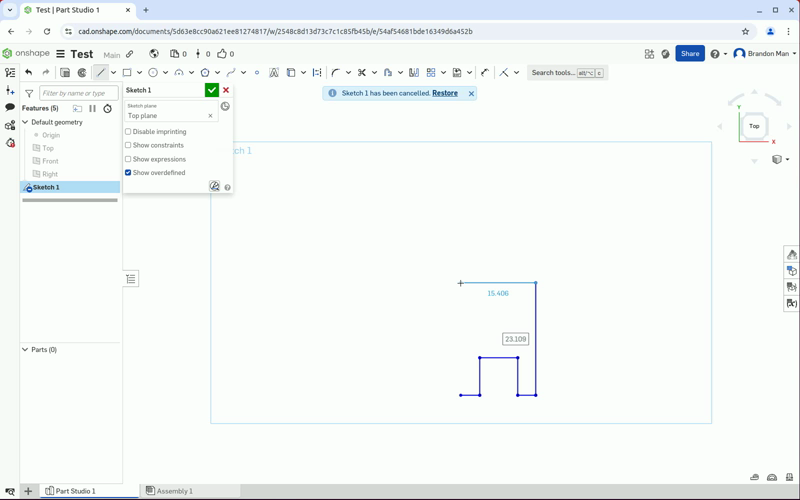
click(460, 282)
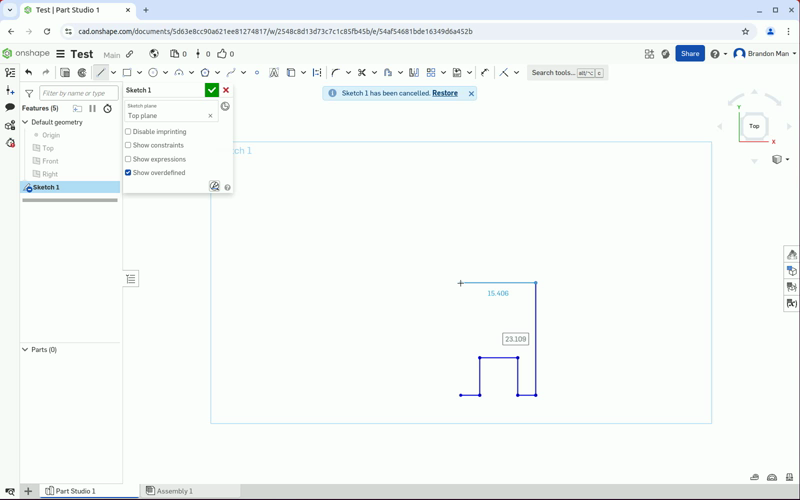
key_up(shift)
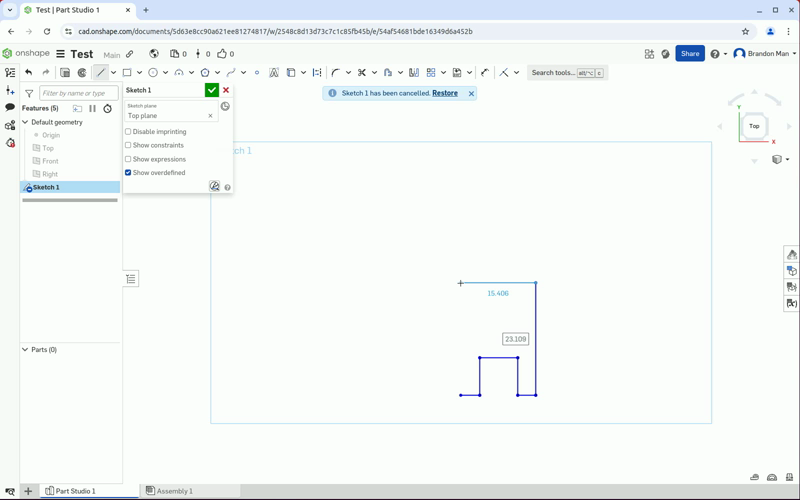
key_down(shift)
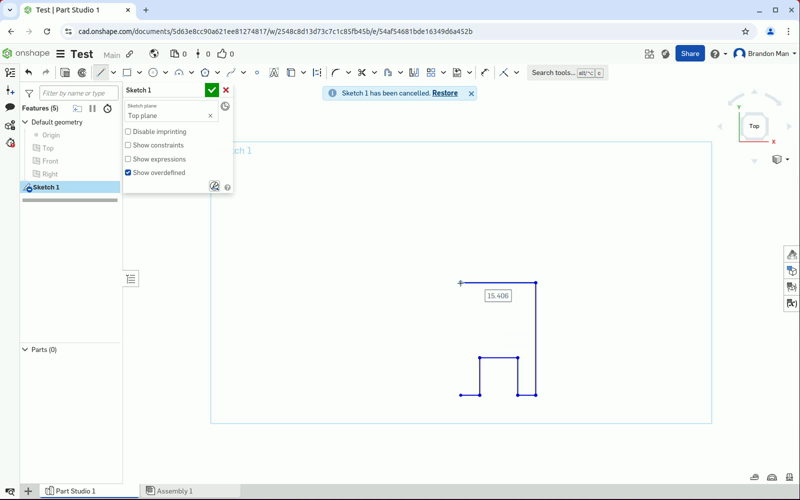
mouse_move(460, 395)
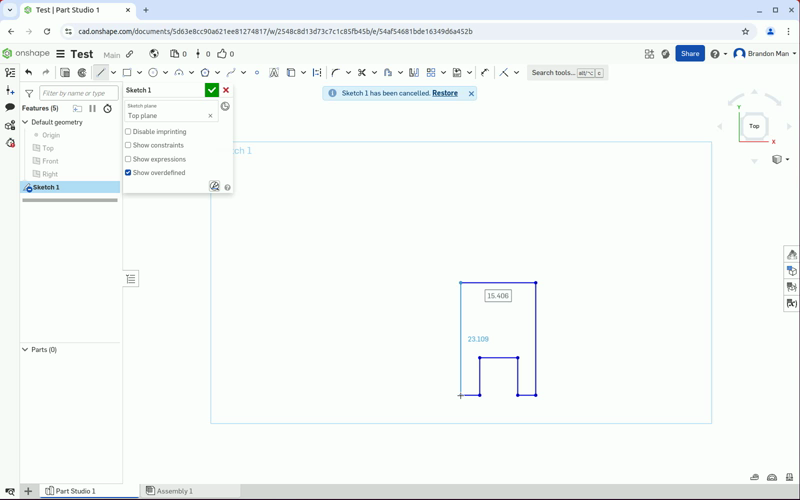
key_up(shift)
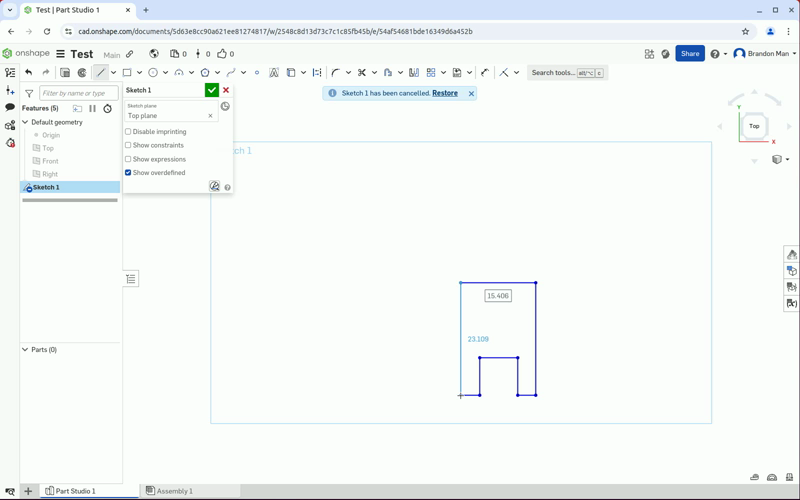
click(460, 395)
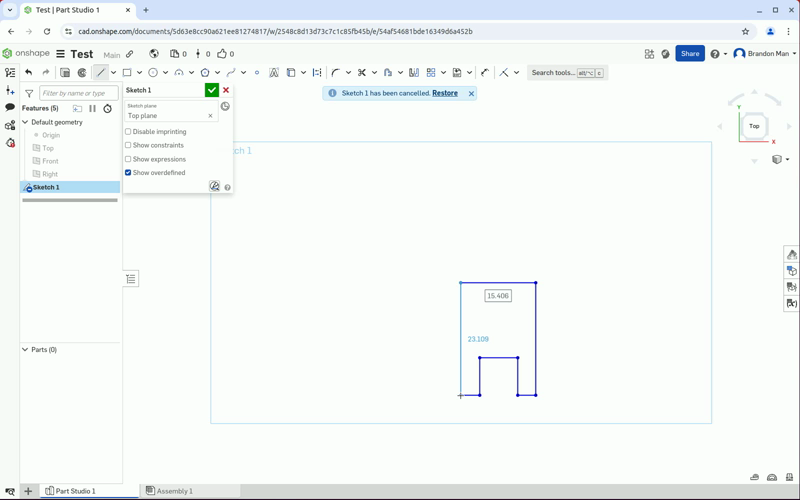
key(esc)
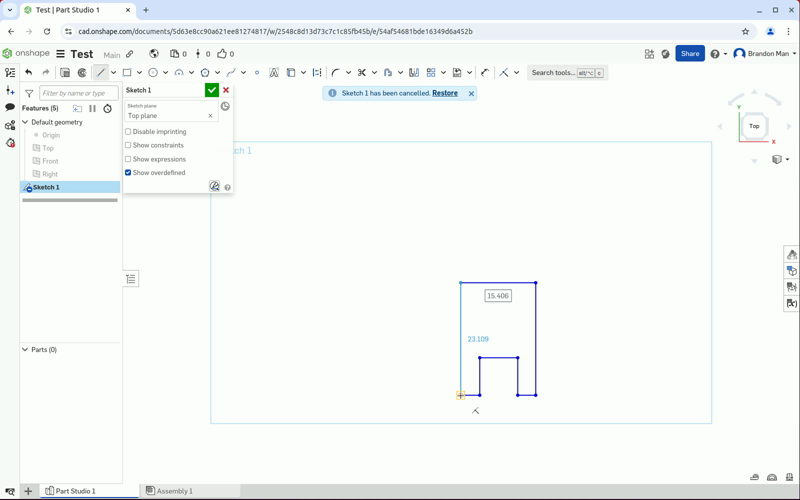
mouse_move(528, 320)
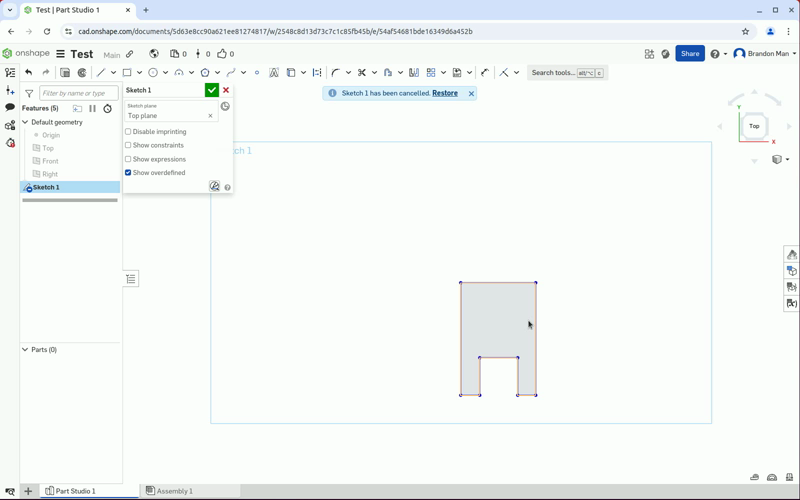
click(528, 320)
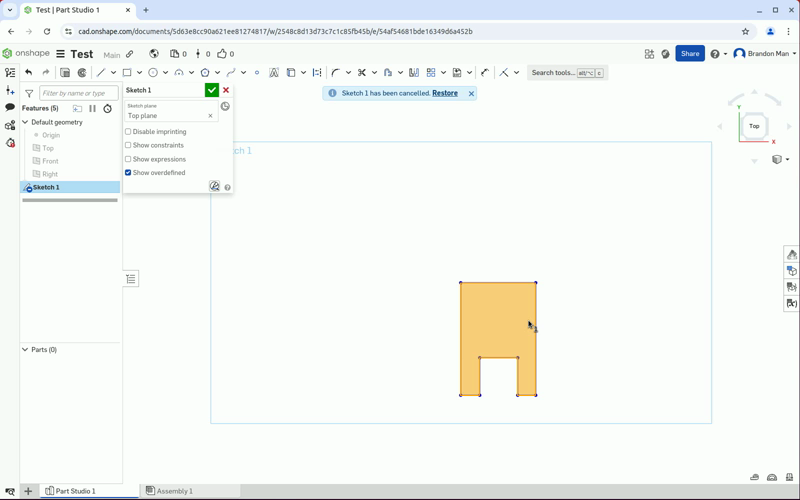
mouse_move(73, 352)
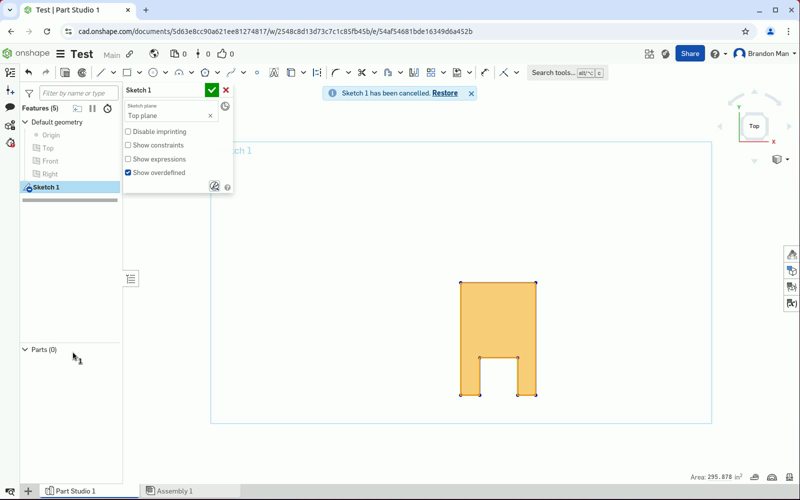
key(shift+y)
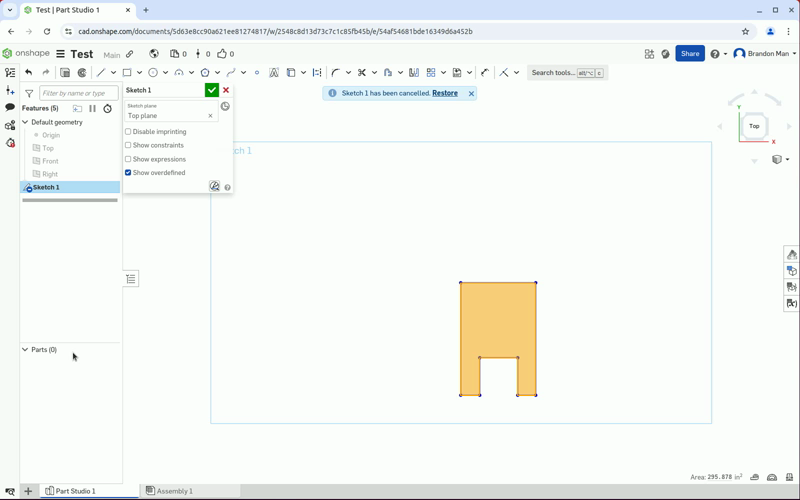
key(shift+e)
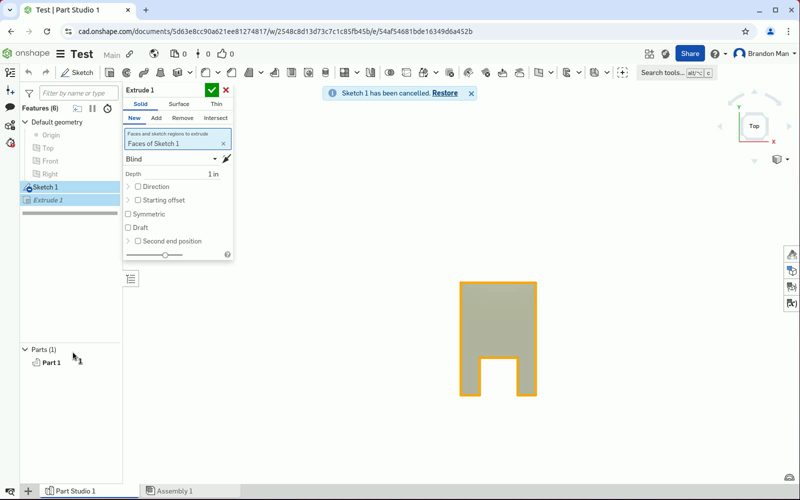
mouse_move(143, 106)
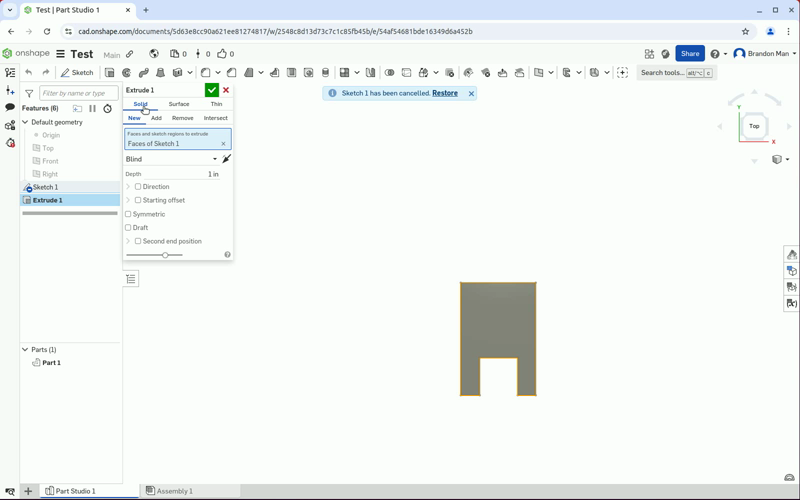
click(143, 106)
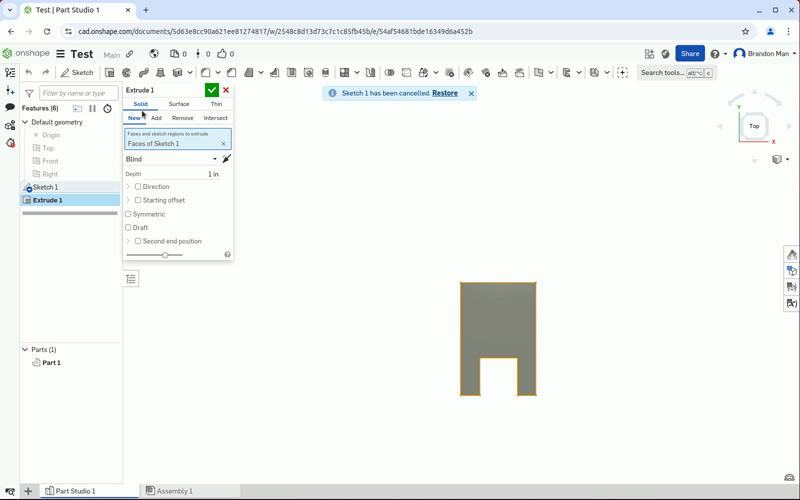
mouse_move(137, 120)
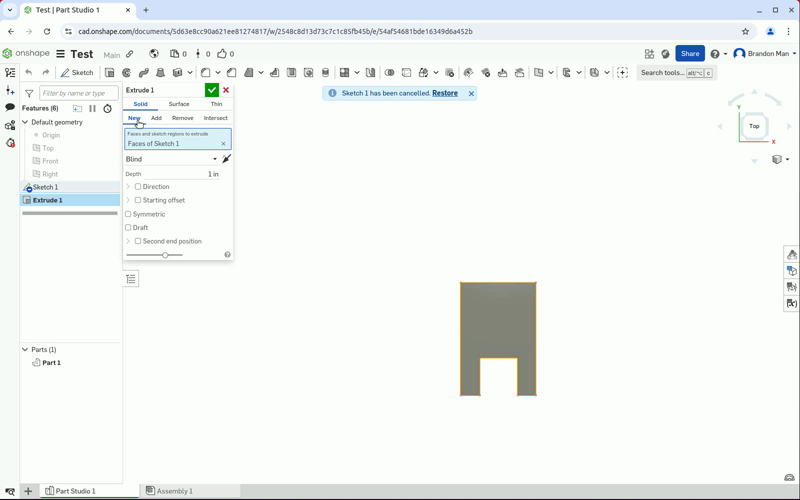
click(137, 120)
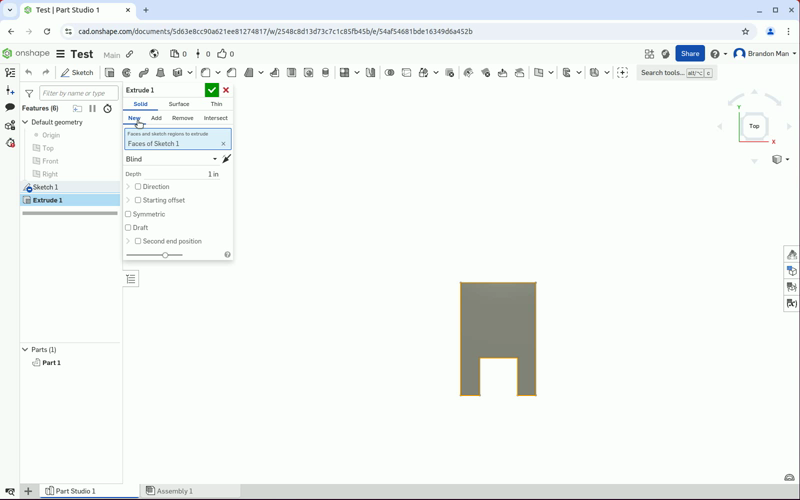
key(tab, 4)
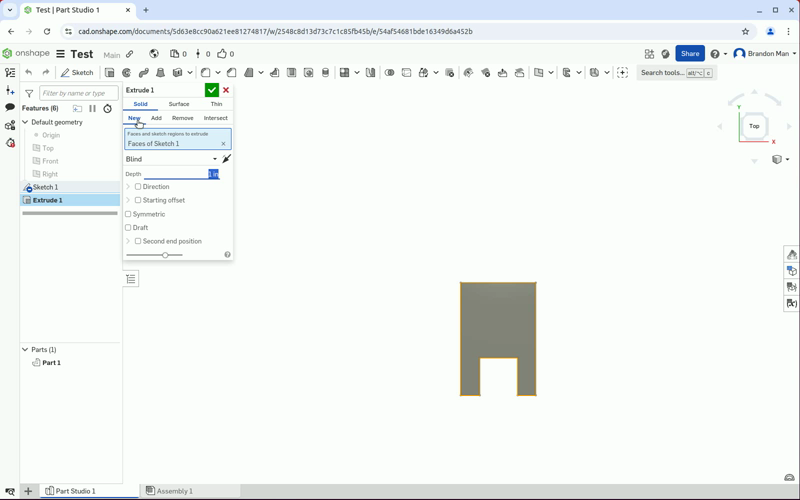
text(7.703)
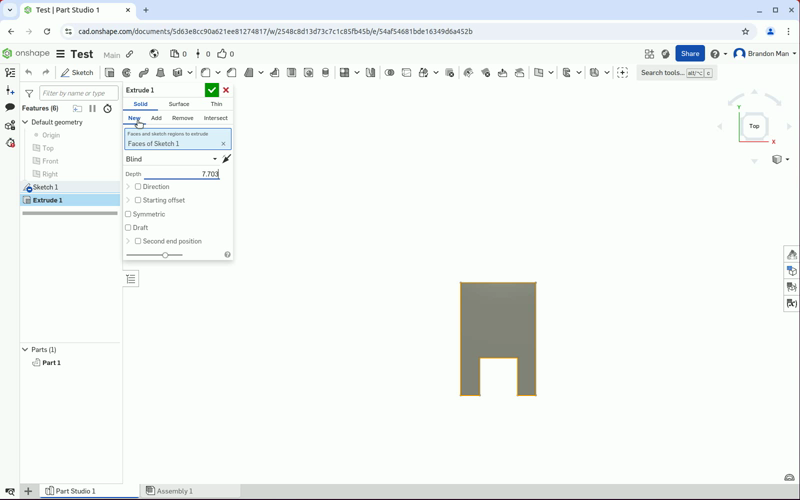
key(enter)
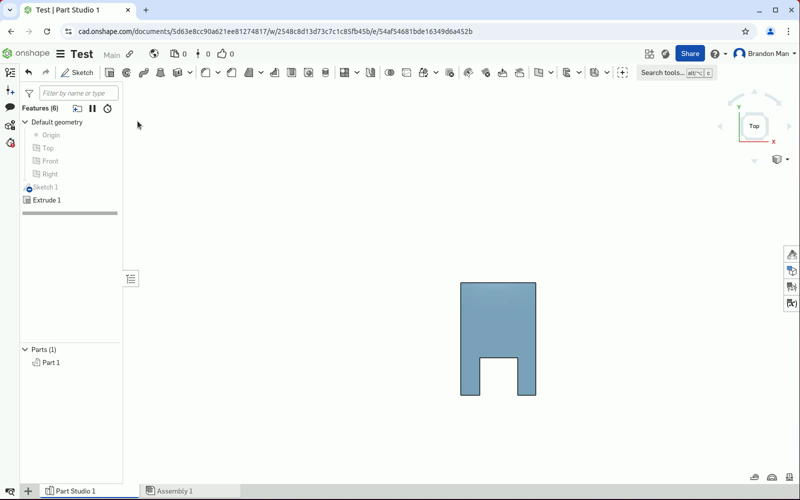
key(shift+h)
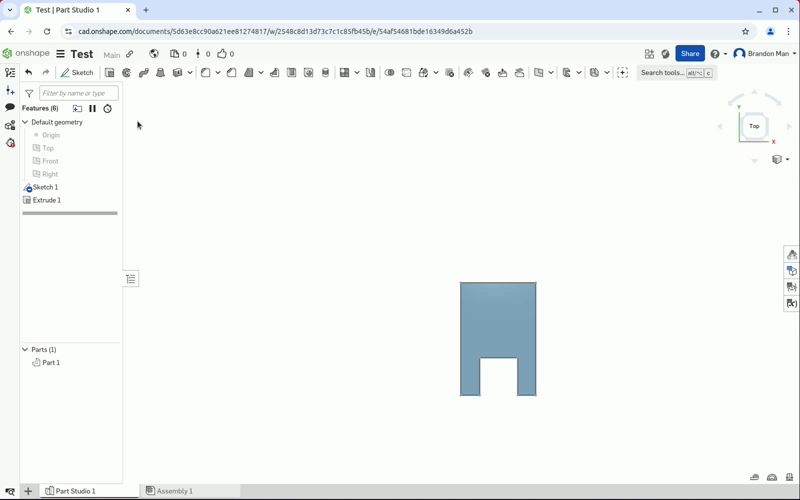
key(shift+h)
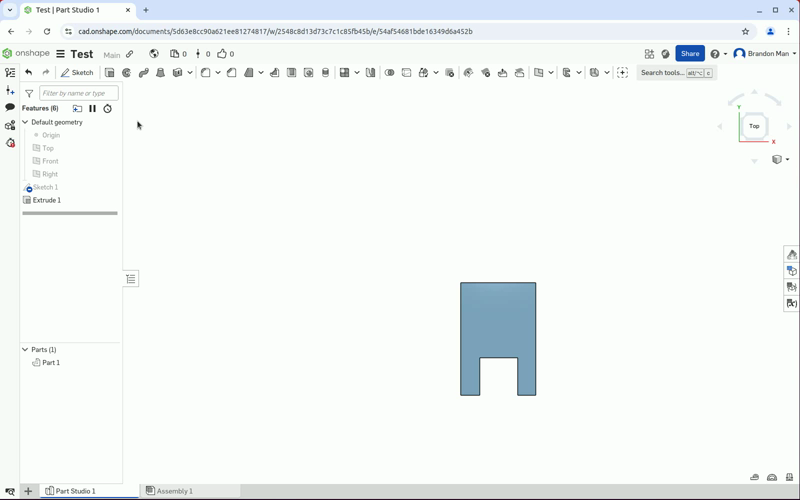
mouse_move(73, 189)
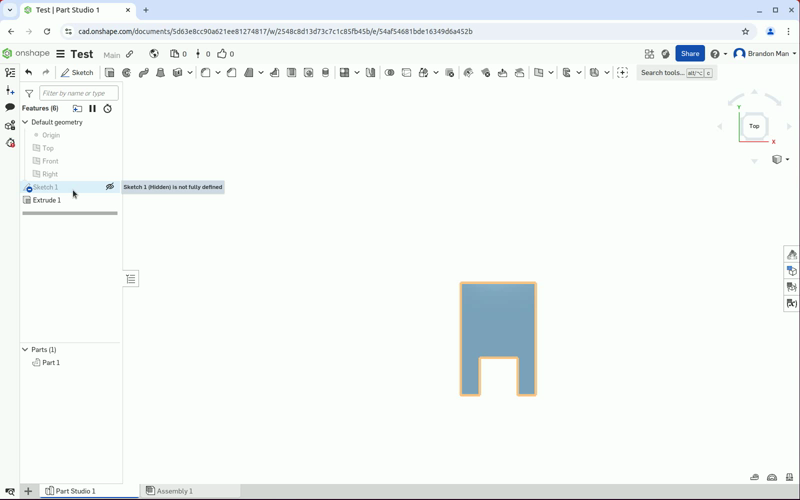
click(73, 189)
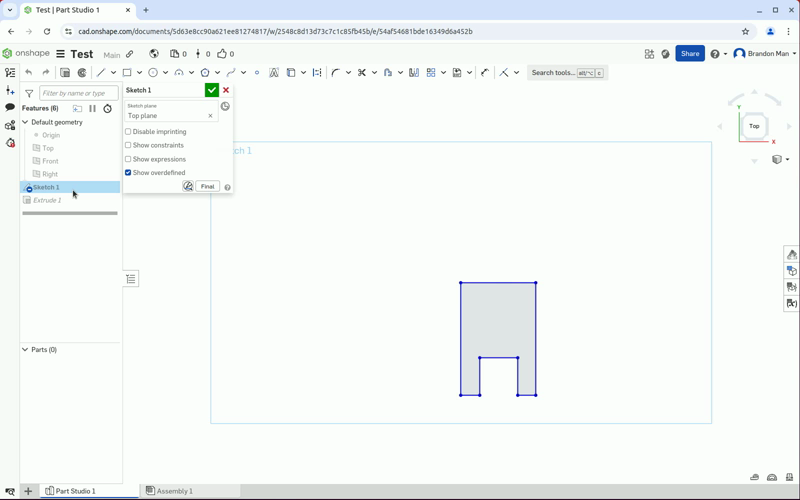
mouse_move(229, 92)
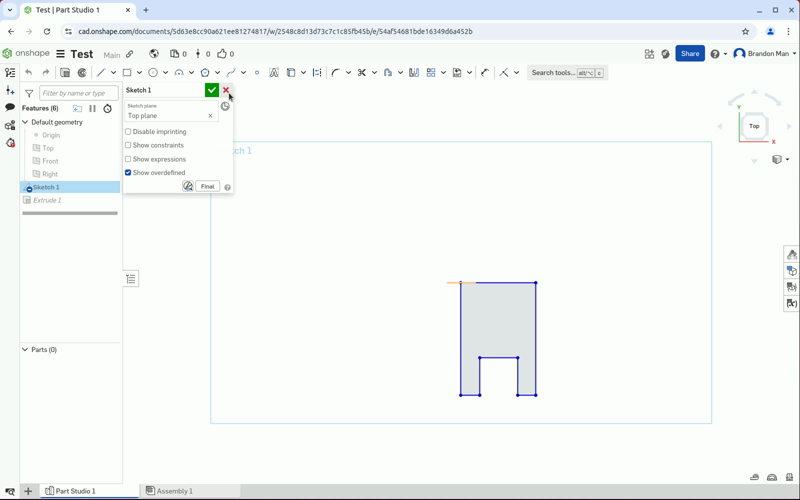
click(229, 92)
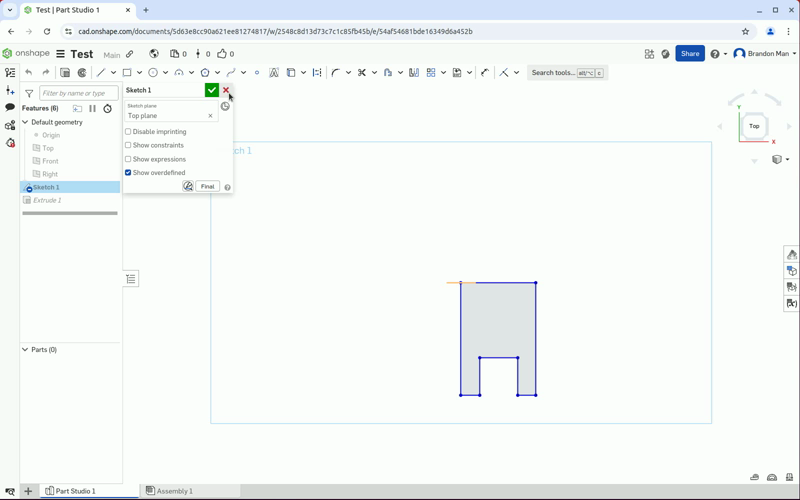
key(shift+s)
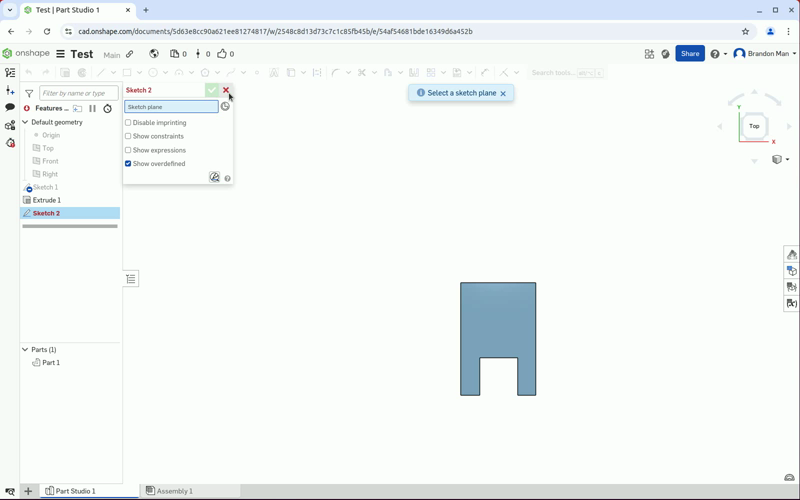
mouse_move(73, 150)
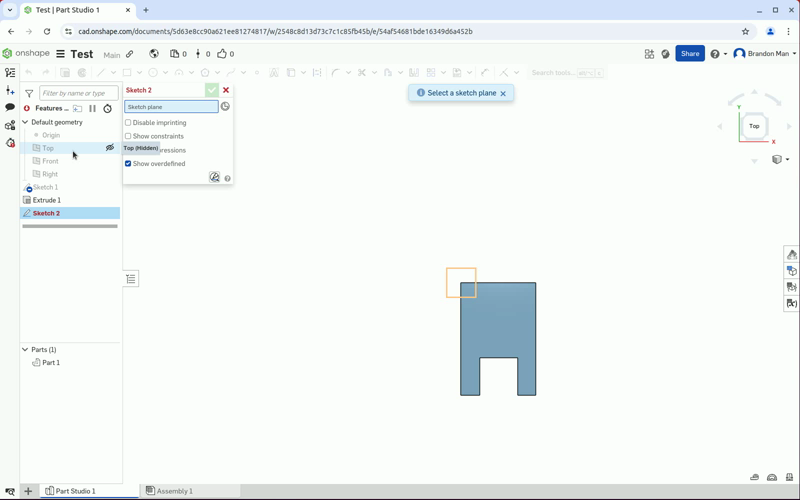
click(73, 150)
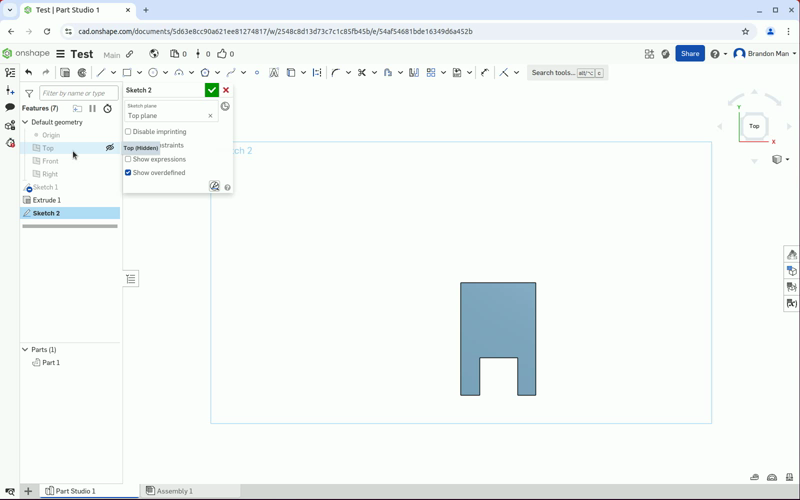
mouse_move(73, 352)
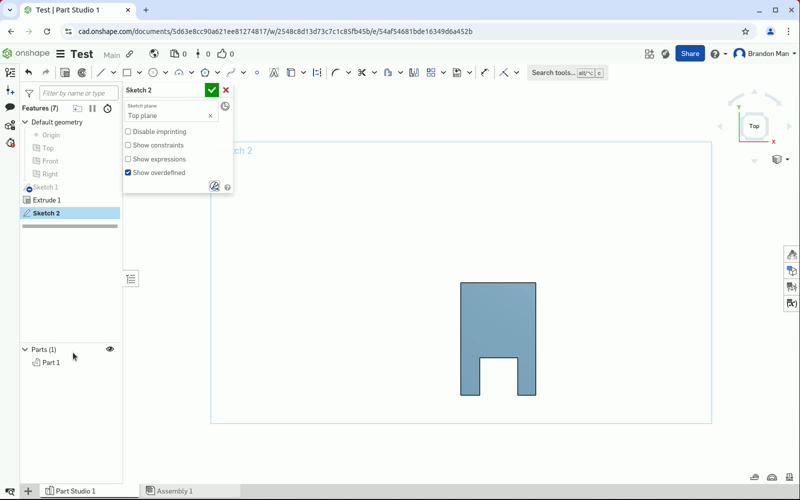
key(y)
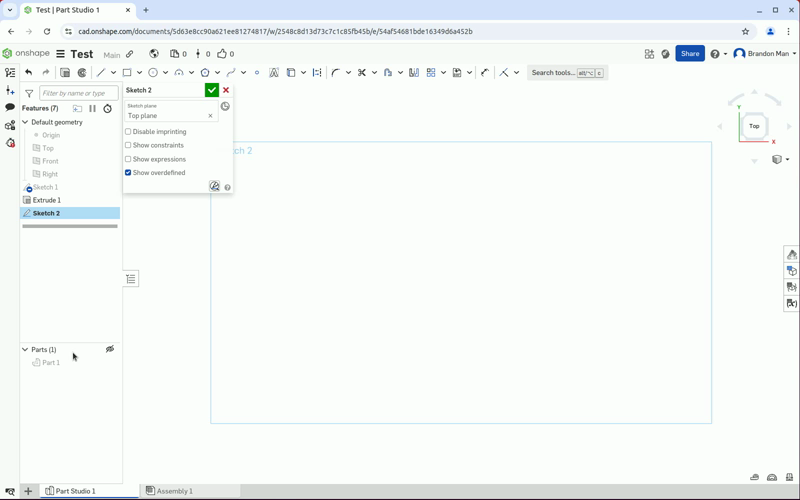
key(l)
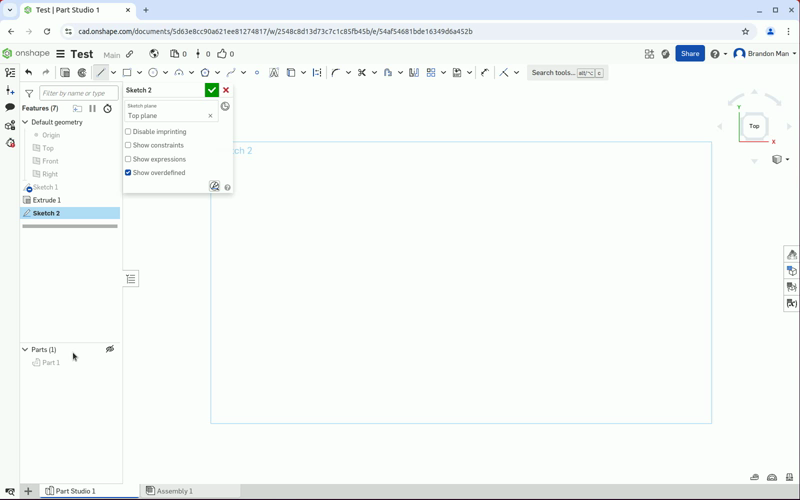
key_down(shift)
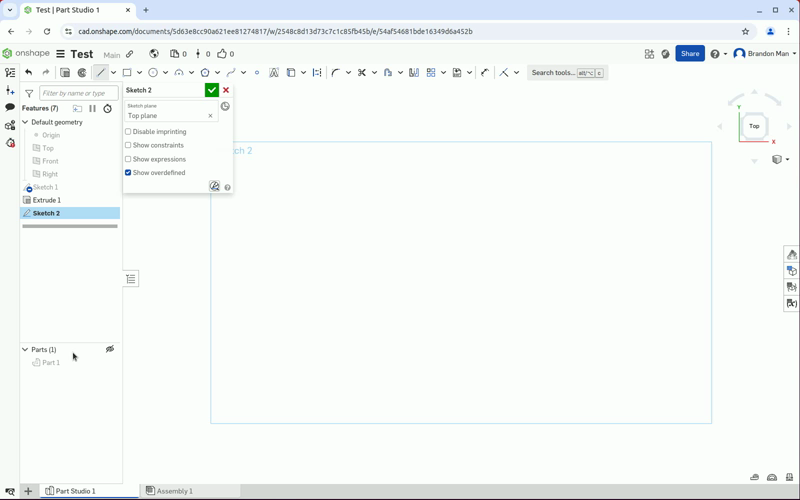
mouse_move(516, 301)
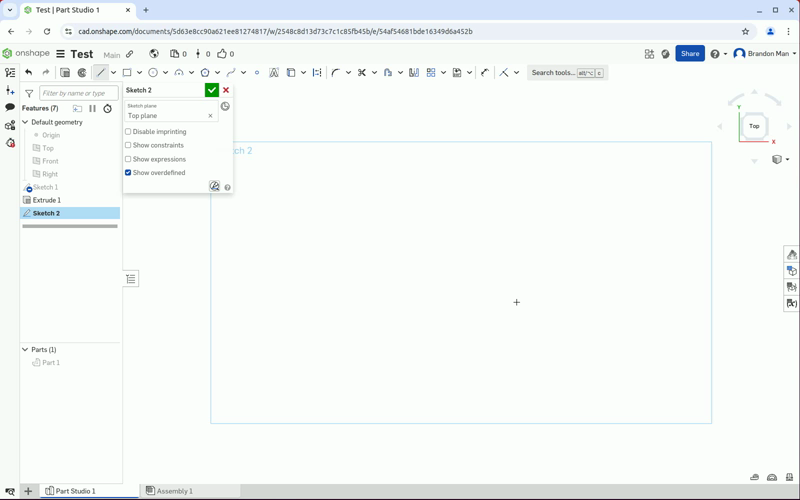
click(516, 301)
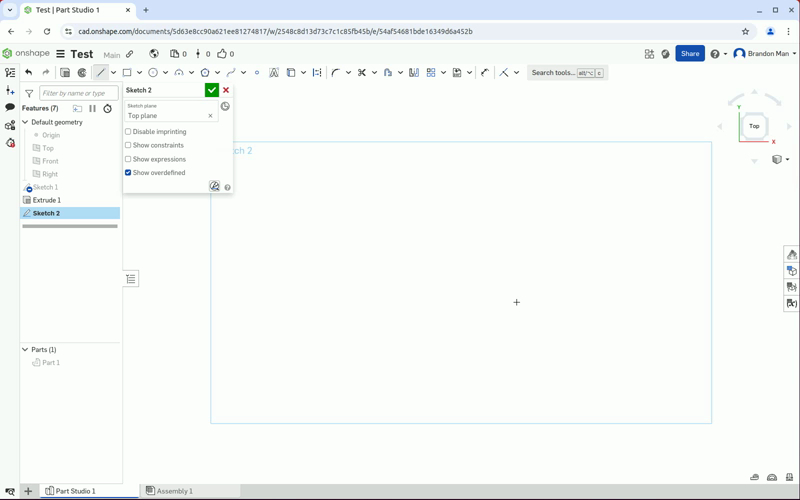
key_up(shift)
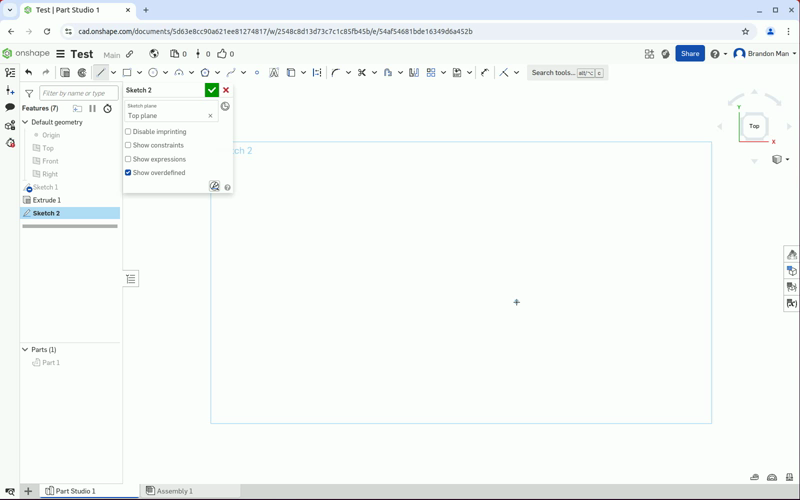
key_down(shift)
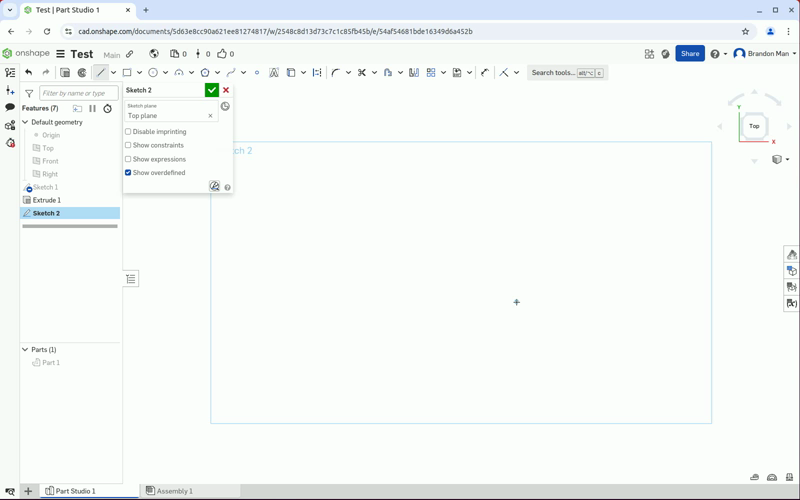
mouse_move(546, 301)
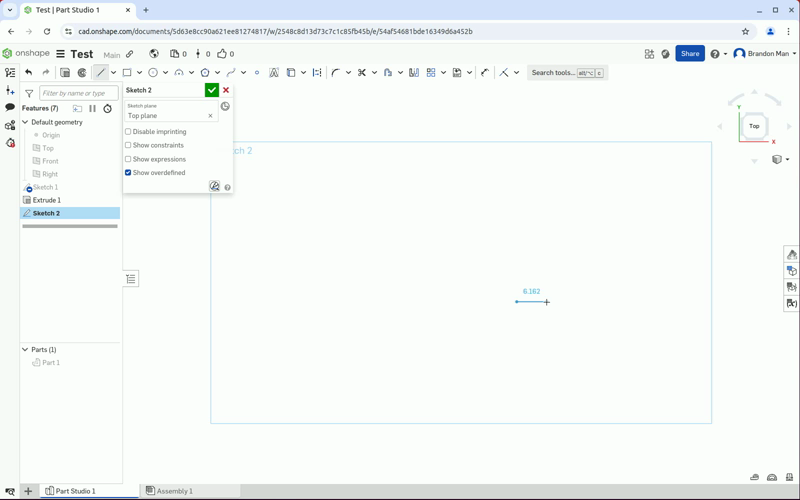
mouse_move(536, 301)
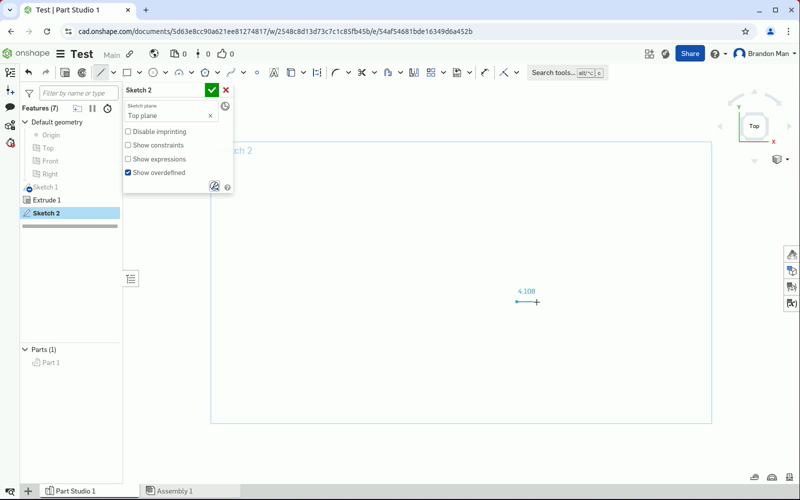
click(536, 301)
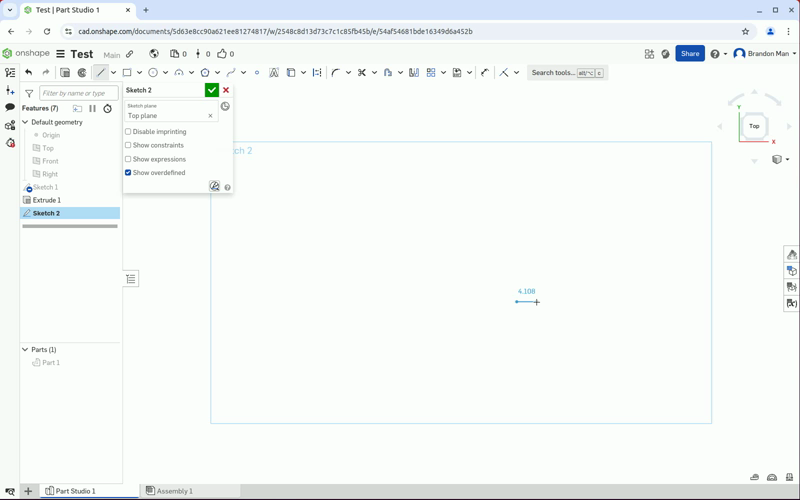
key_up(shift)
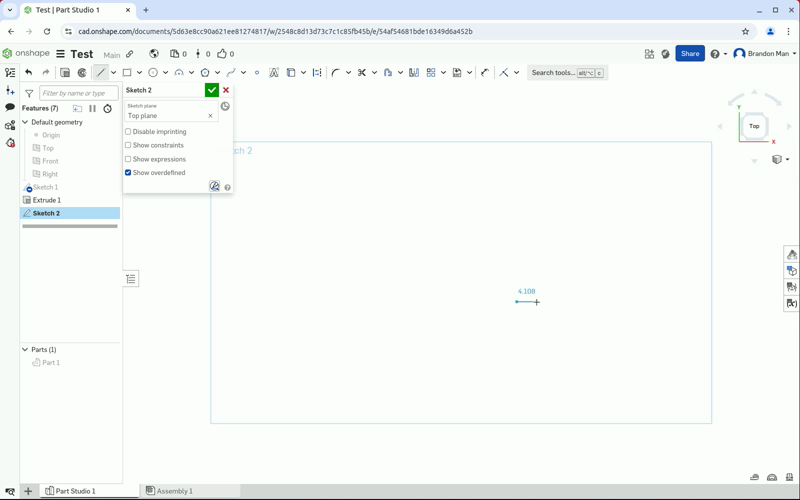
key_down(shift)
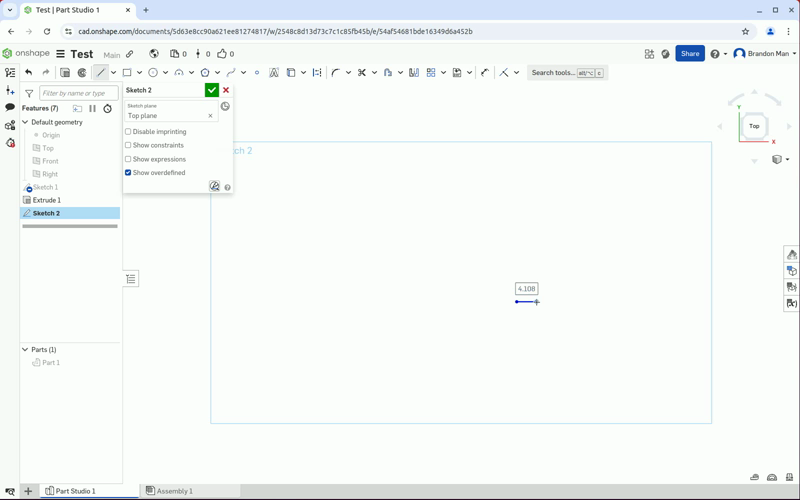
mouse_move(566, 301)
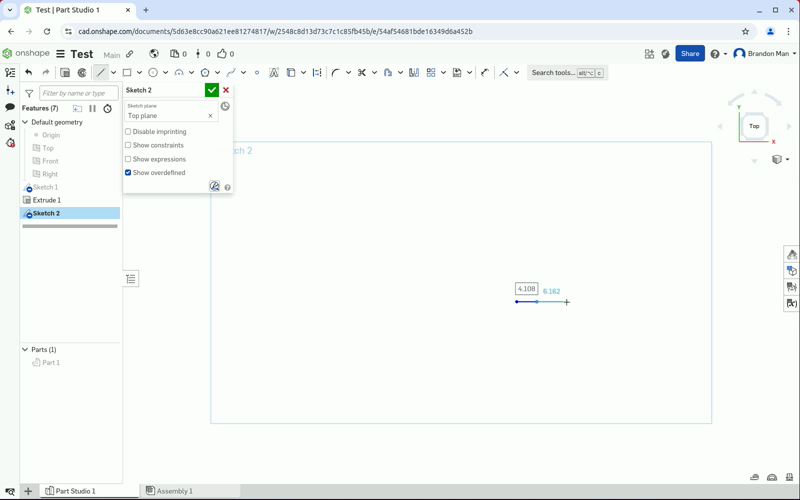
mouse_move(536, 282)
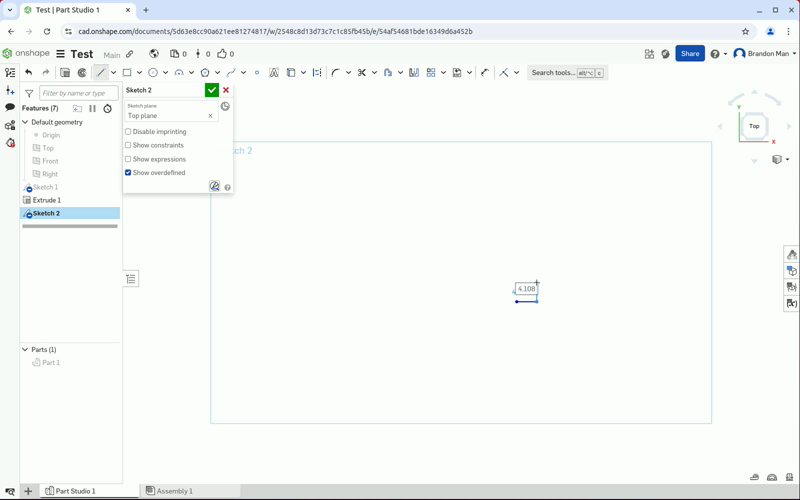
click(536, 282)
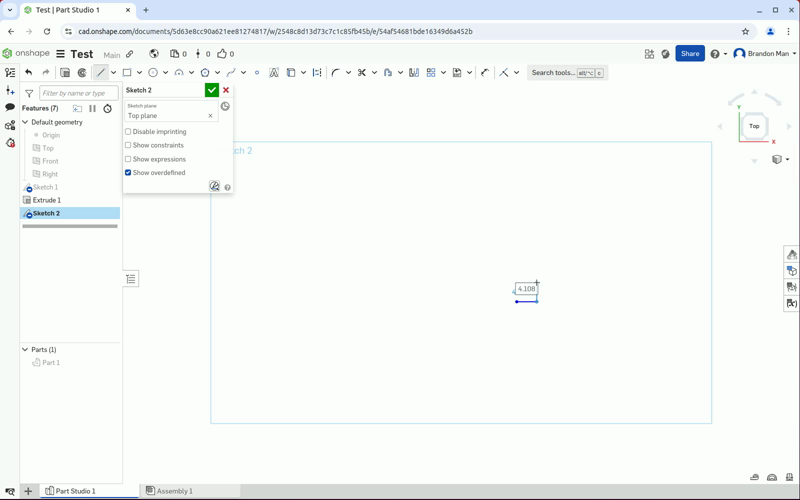
key_up(shift)
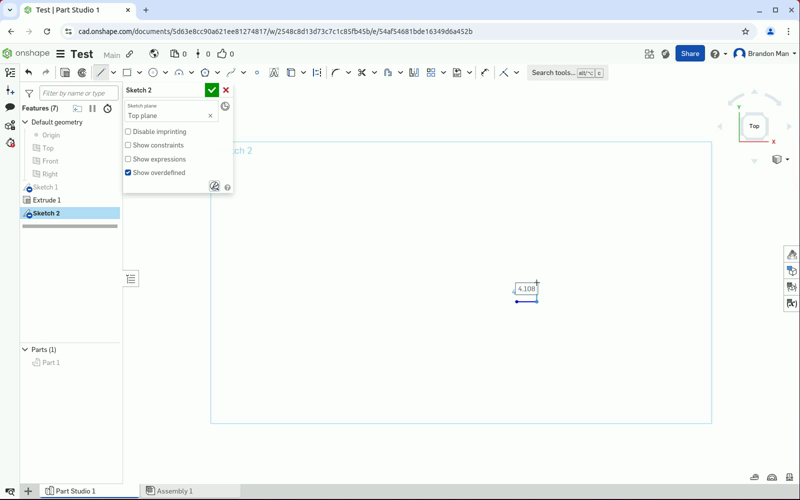
key_down(shift)
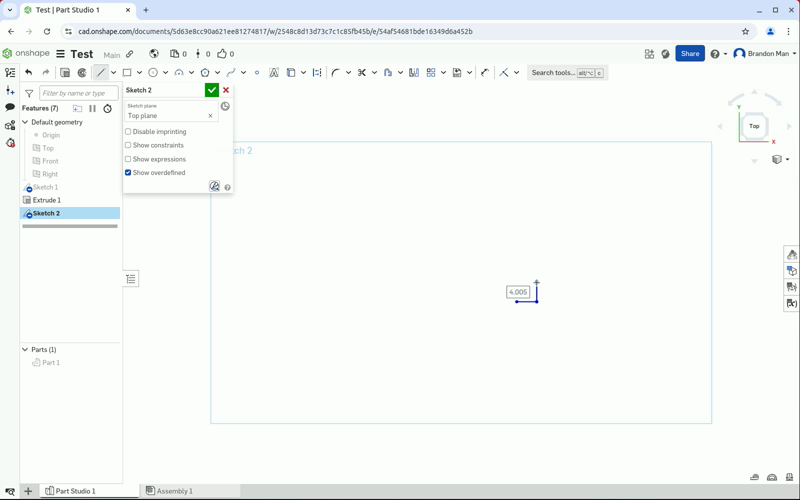
mouse_move(566, 282)
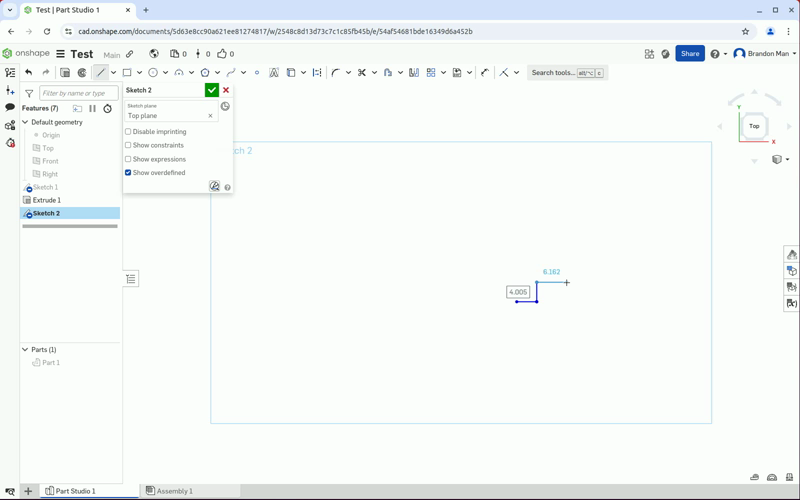
mouse_move(516, 282)
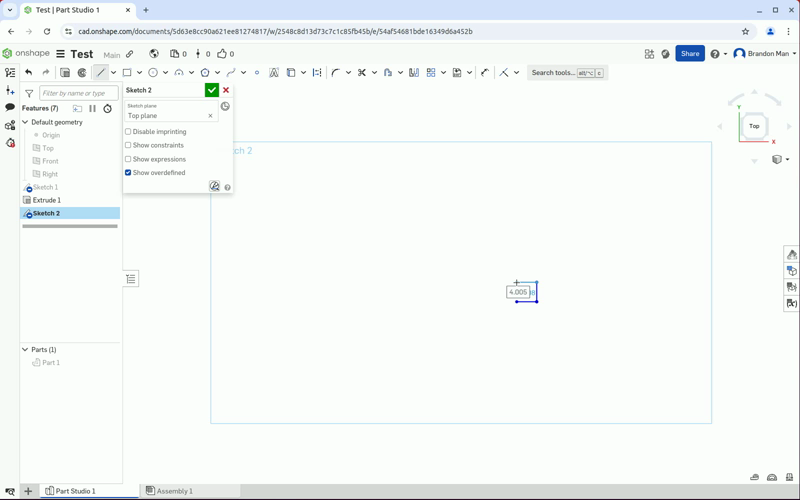
click(516, 282)
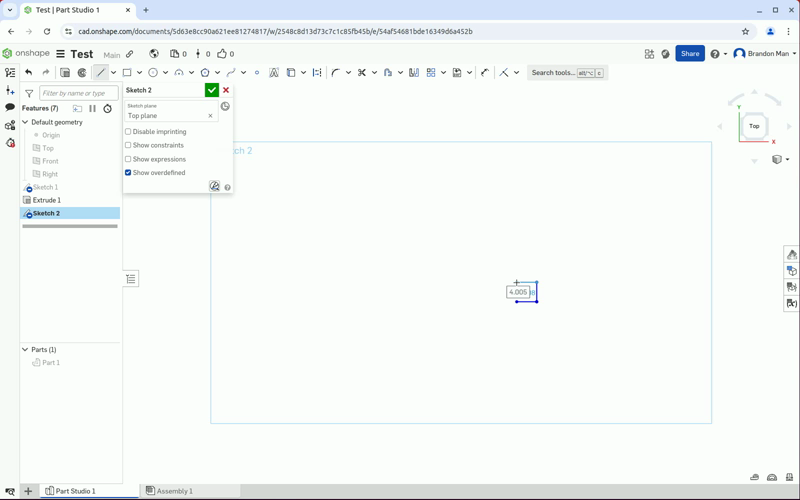
key_up(shift)
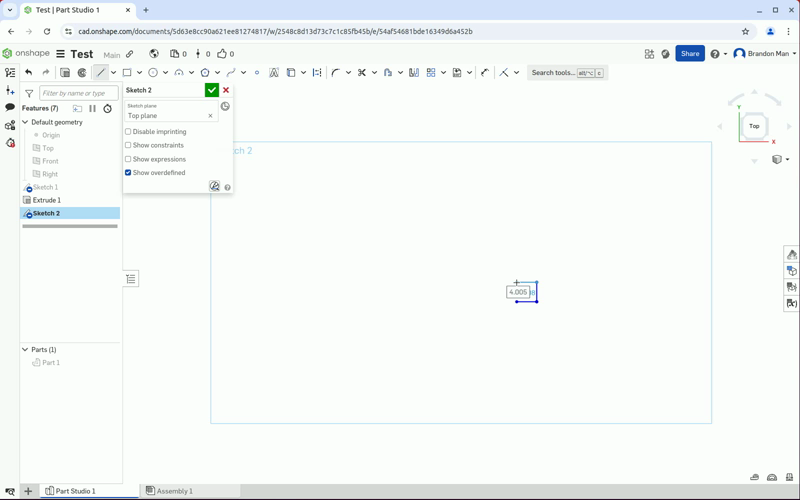
mouse_move(546, 282)
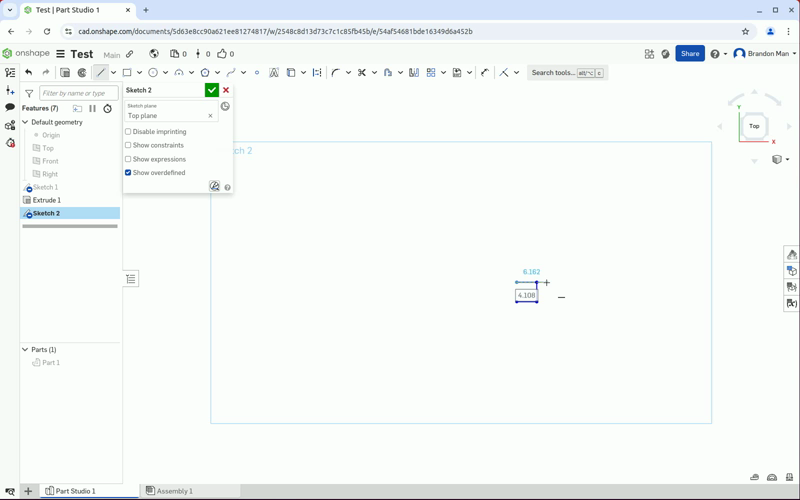
key_down(shift)
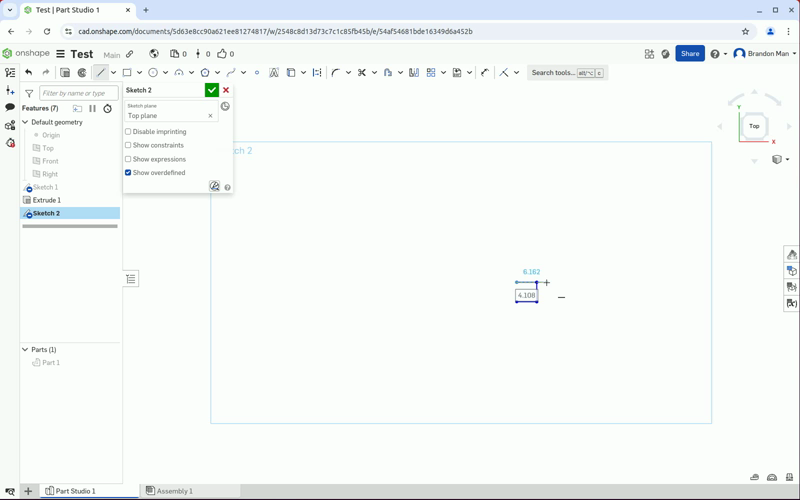
mouse_move(516, 301)
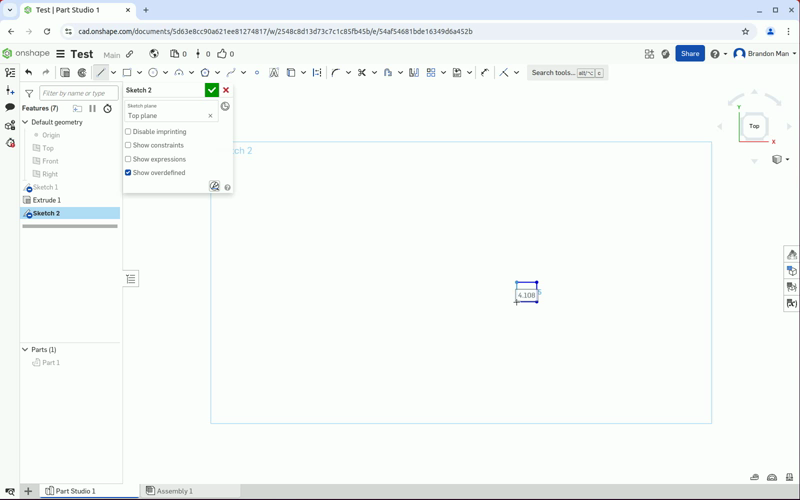
key_up(shift)
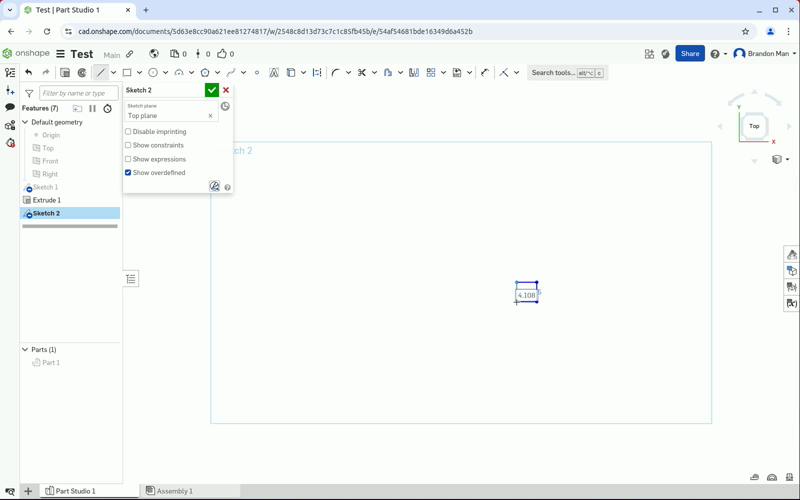
click(516, 301)
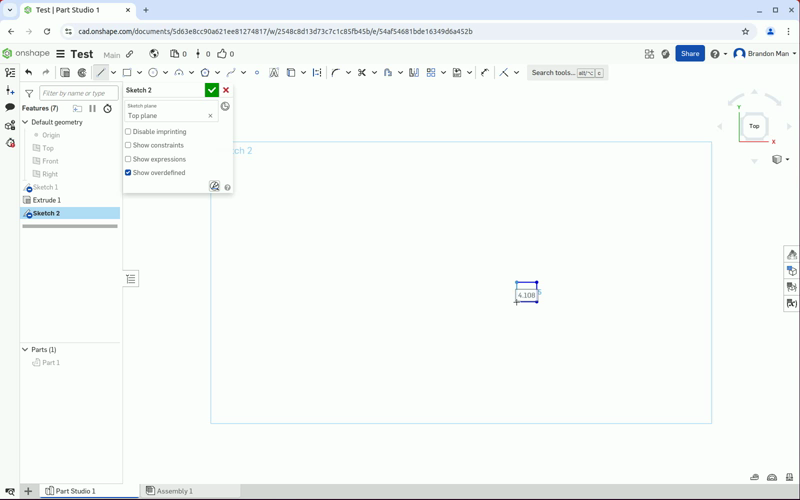
key(esc)
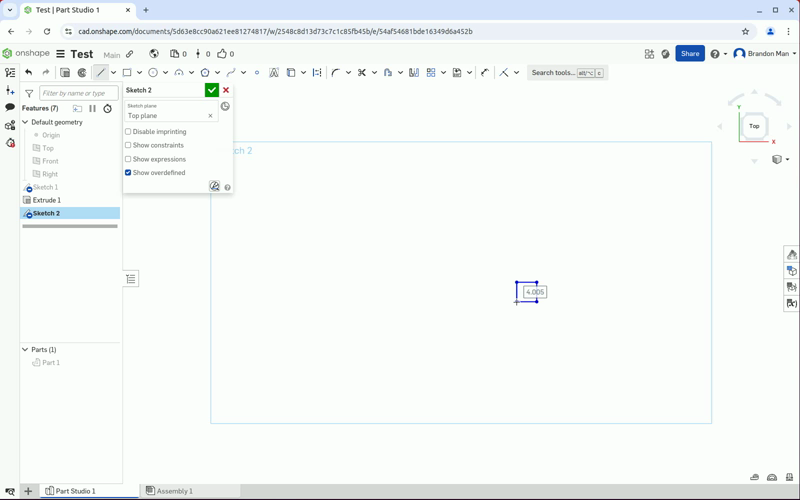
mouse_move(526, 283)
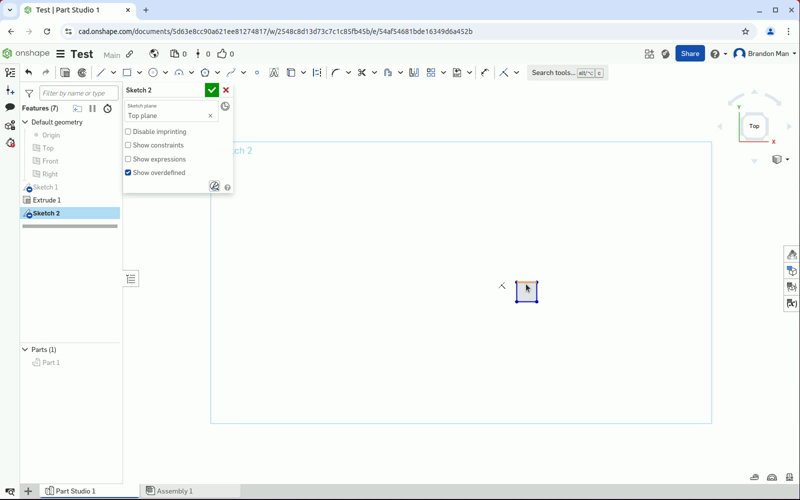
scroll(6)
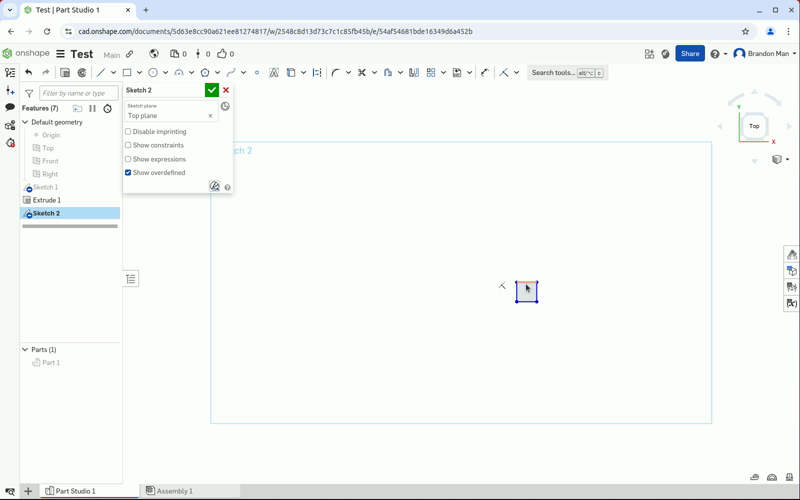
scroll(6)
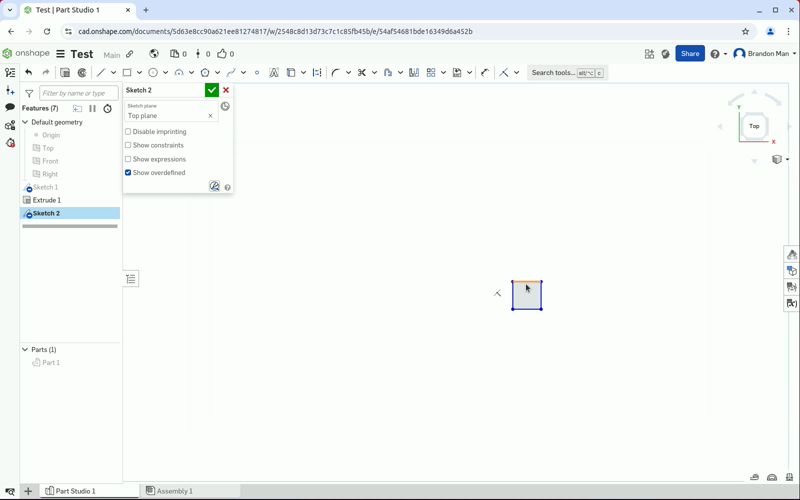
scroll(6)
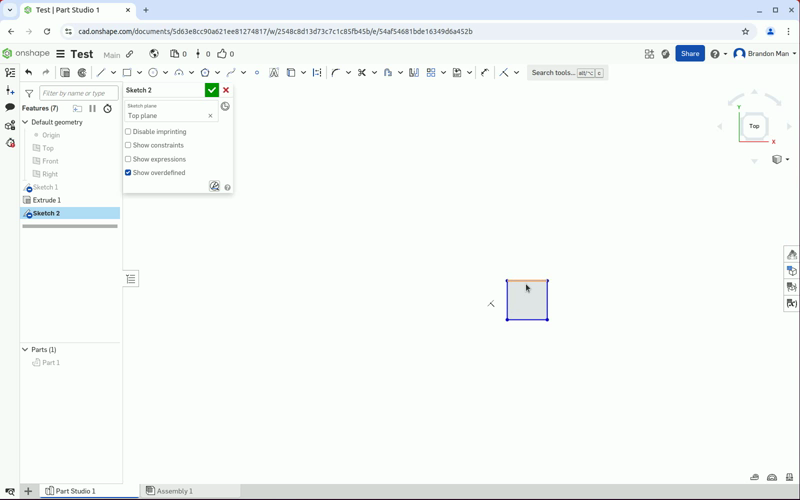
scroll(6)
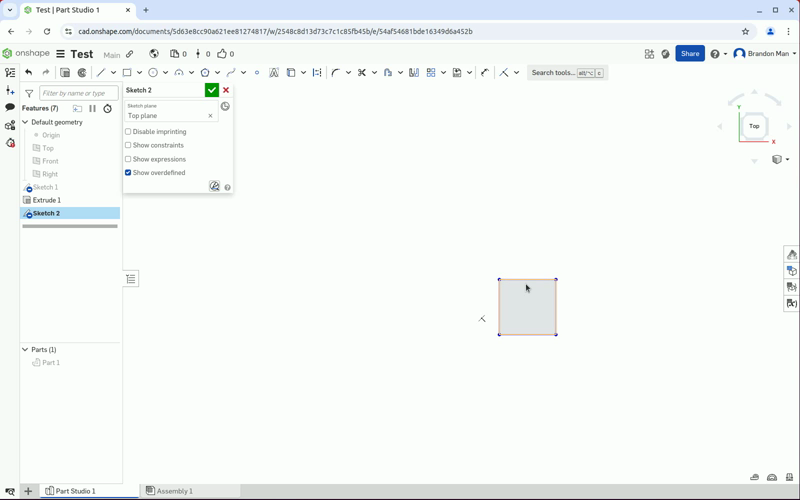
scroll(6)
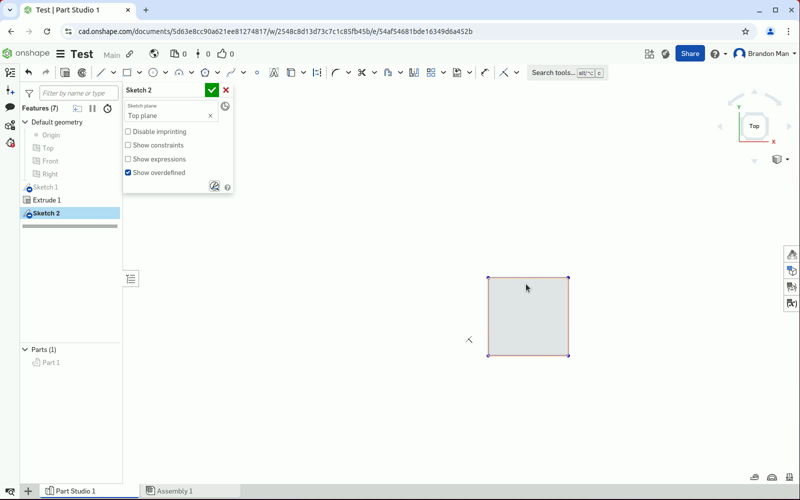
scroll(6)
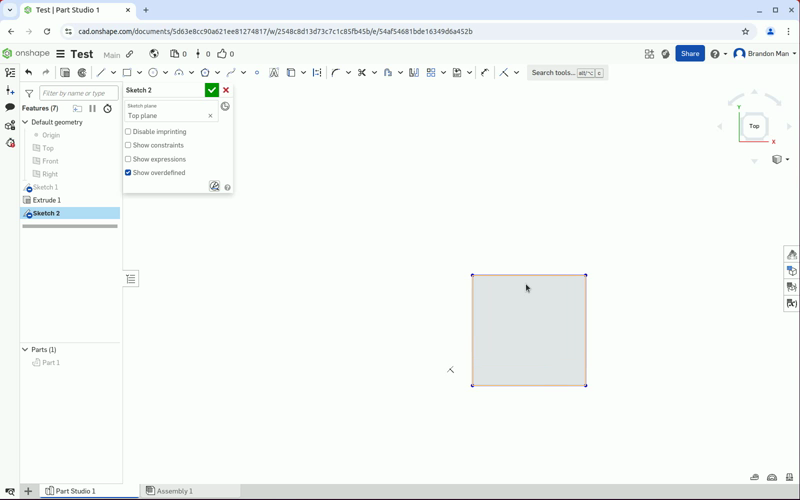
scroll(6)
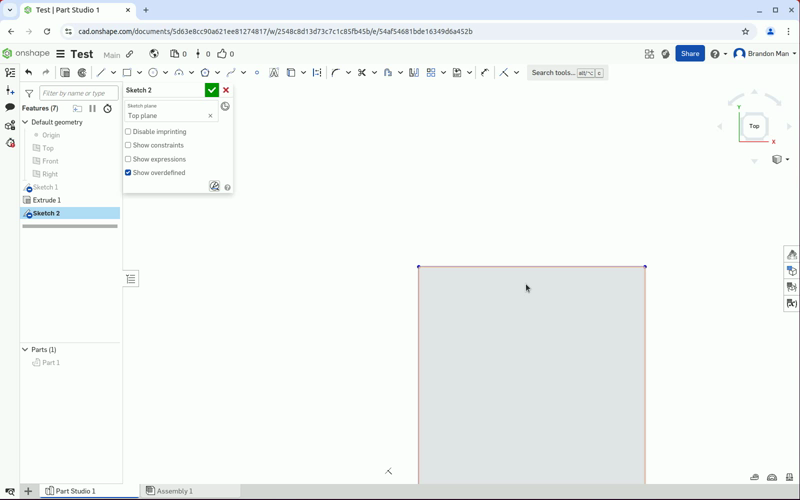
click(526, 283)
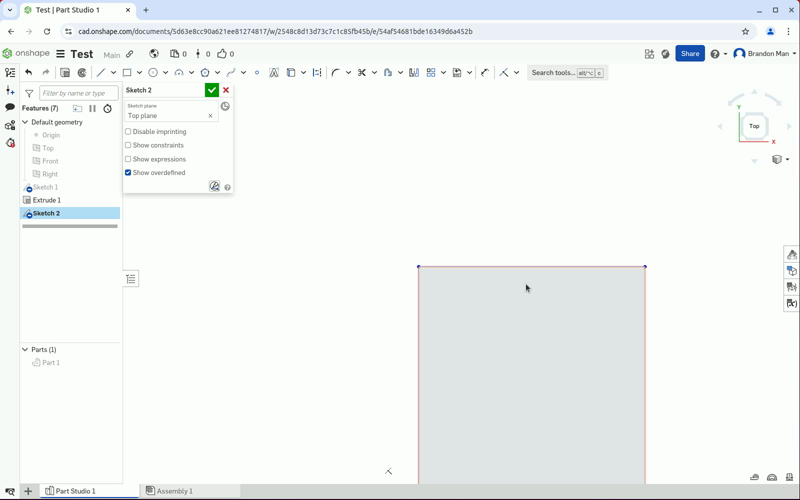
scroll(-6)
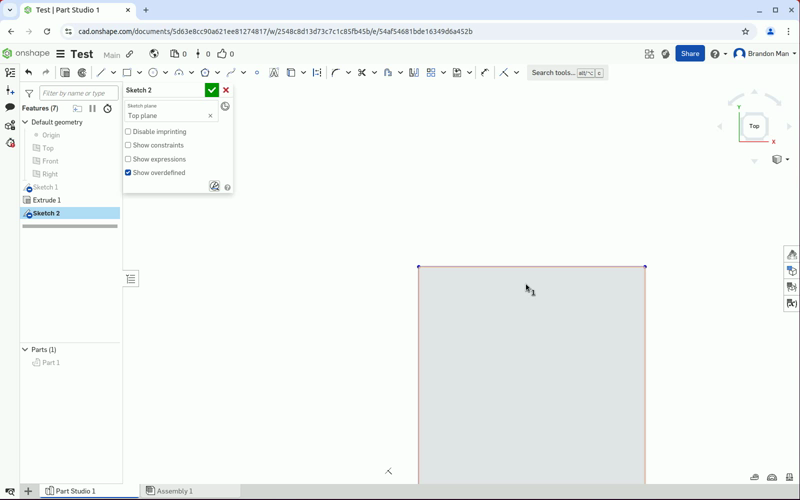
scroll(-6)
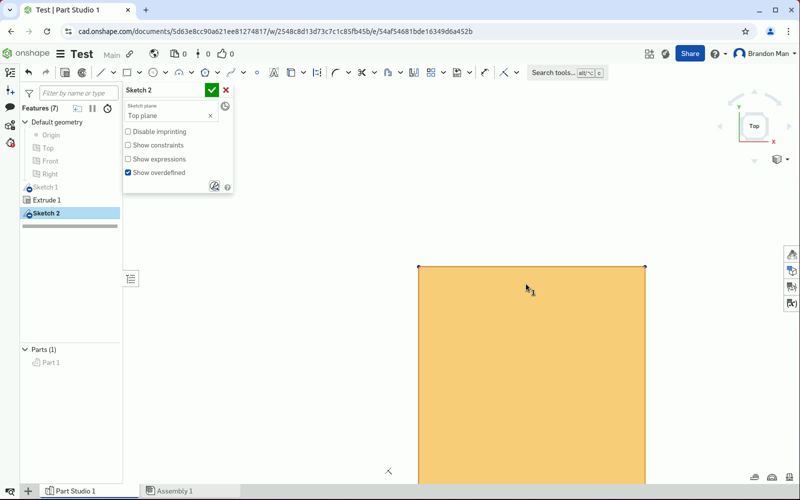
scroll(-6)
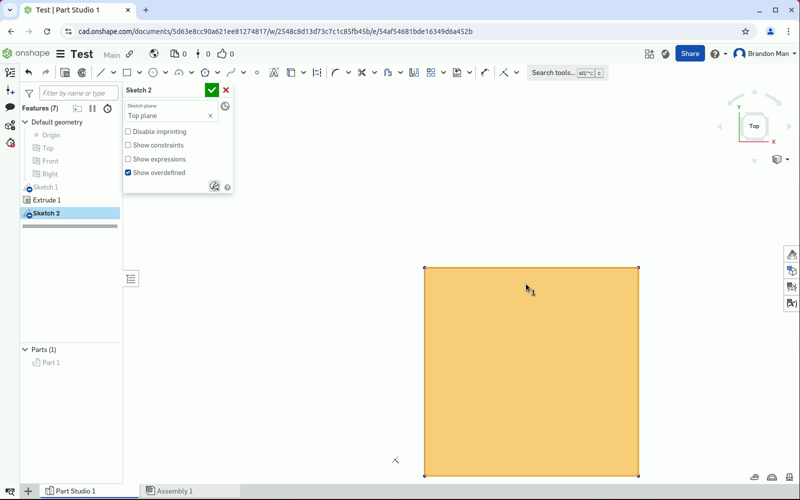
scroll(-6)
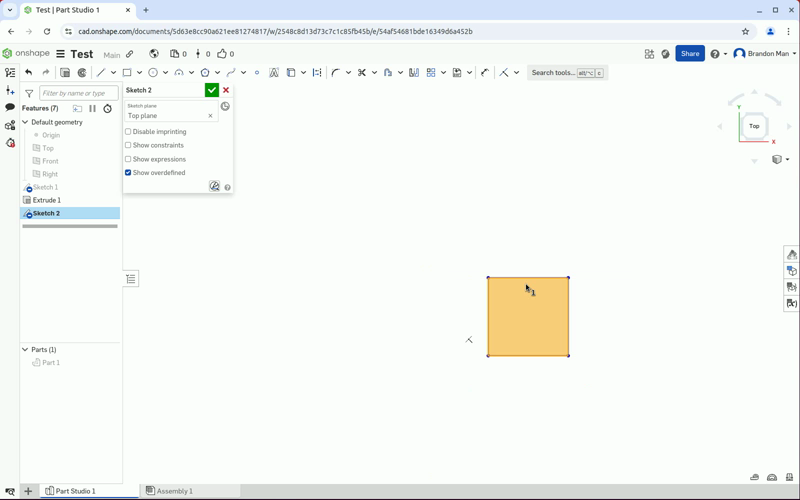
scroll(-6)
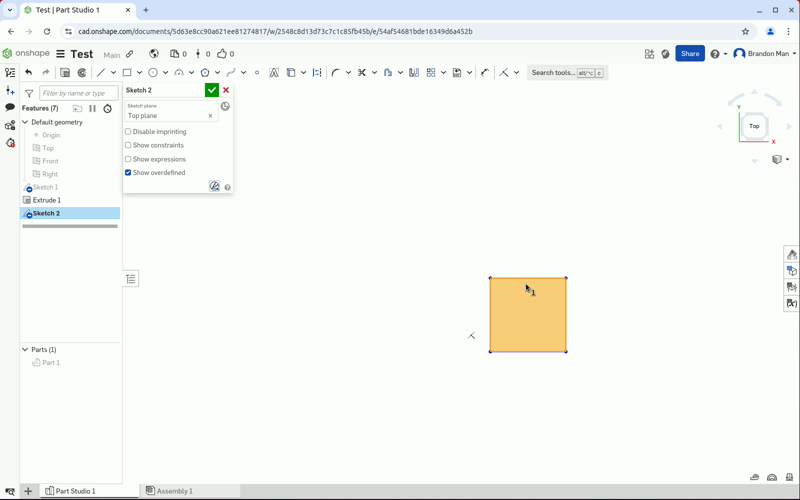
scroll(-6)
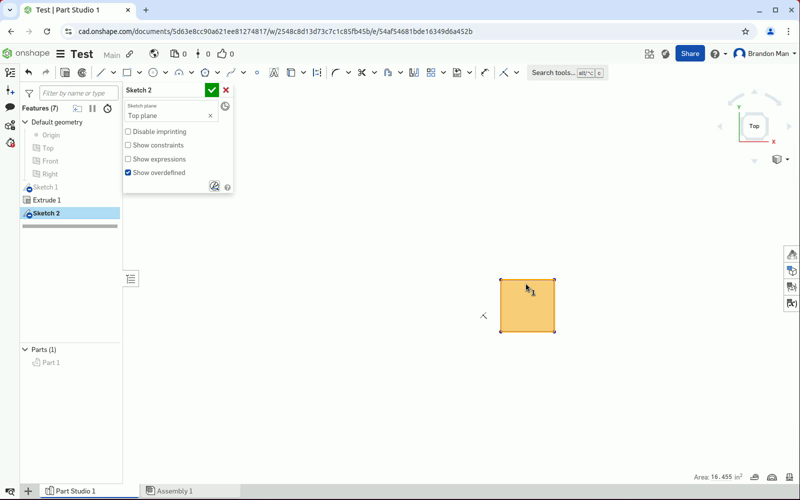
scroll(-6)
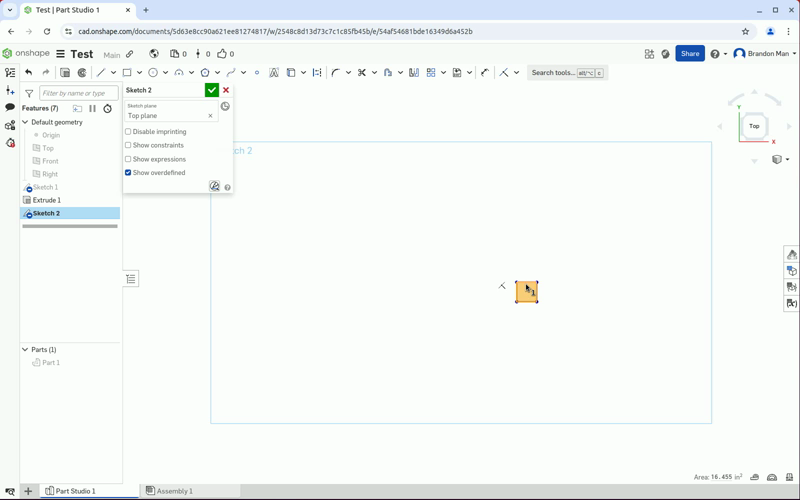
mouse_move(73, 352)
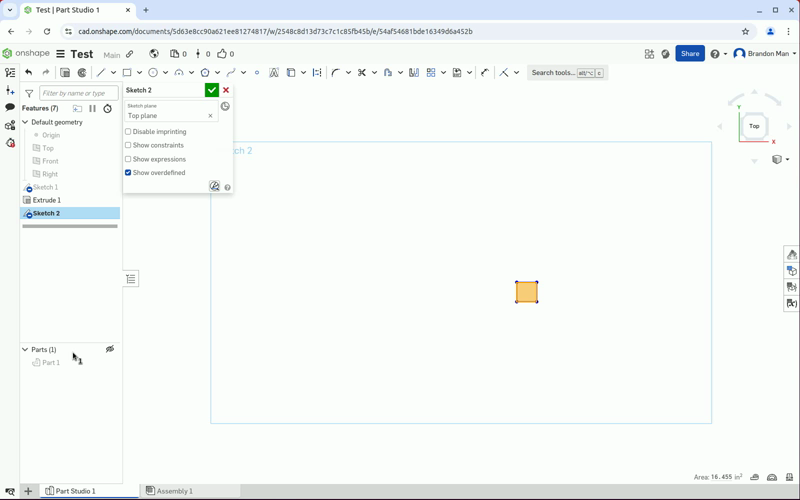
key(shift+y)
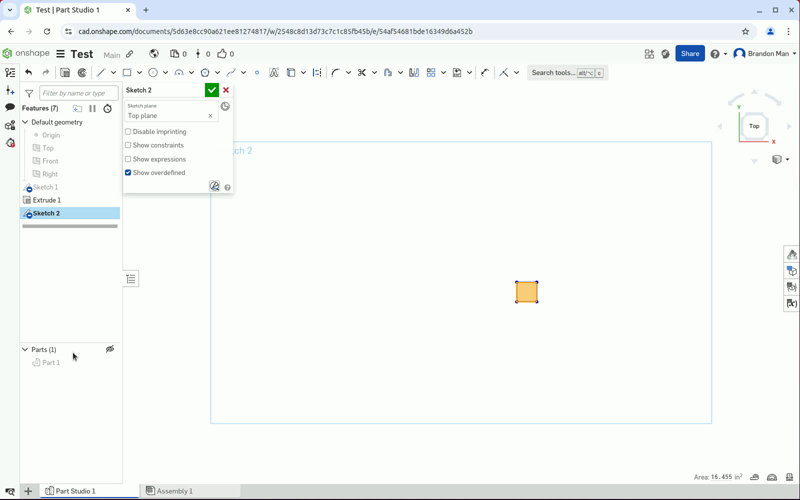
key(shift+e)
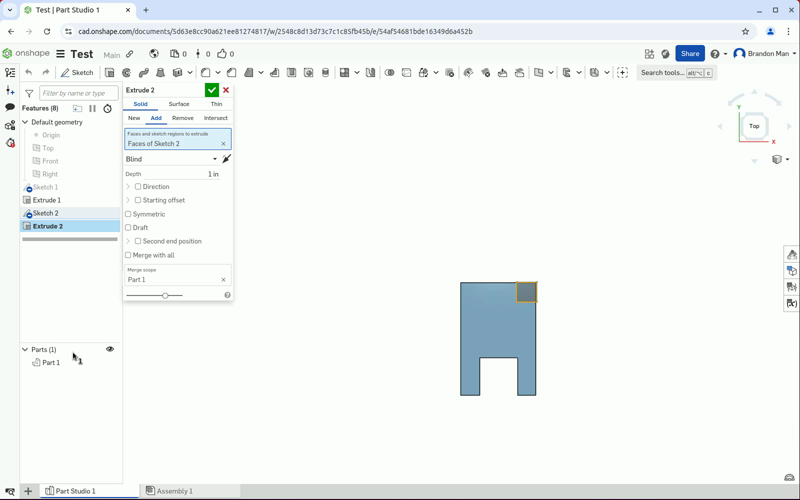
mouse_move(143, 106)
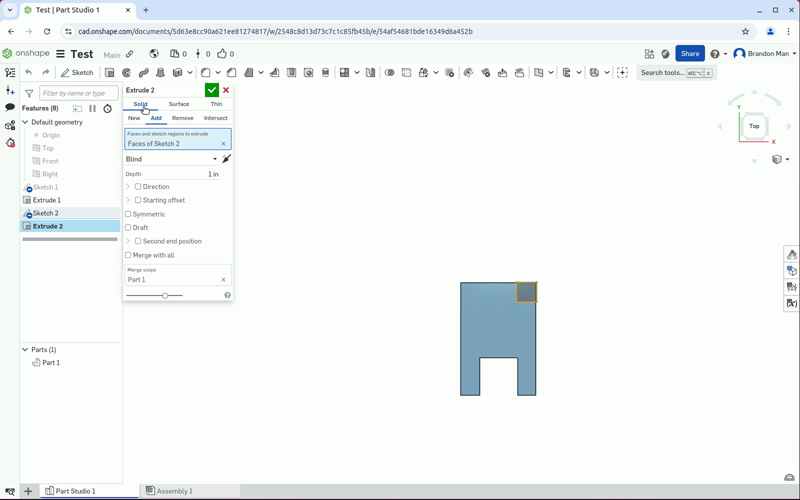
click(143, 106)
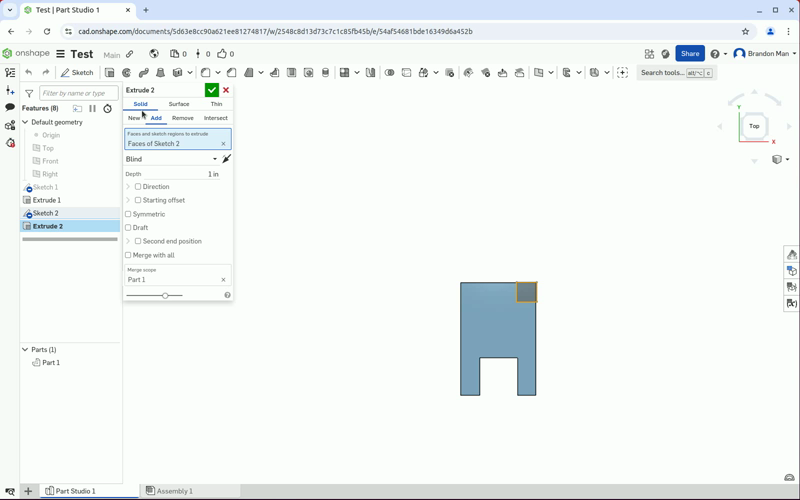
mouse_move(137, 120)
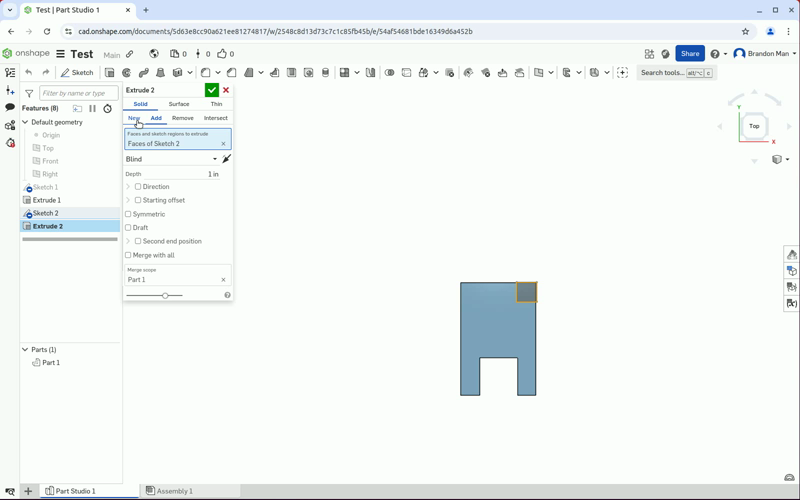
click(137, 120)
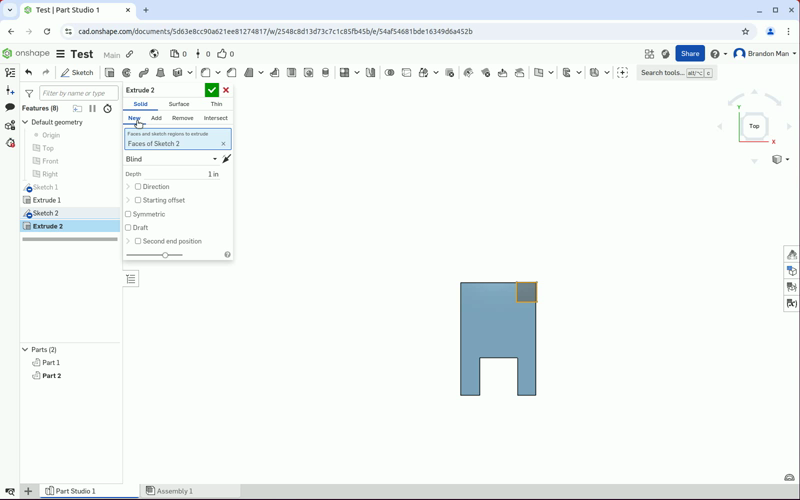
key(tab, 4)
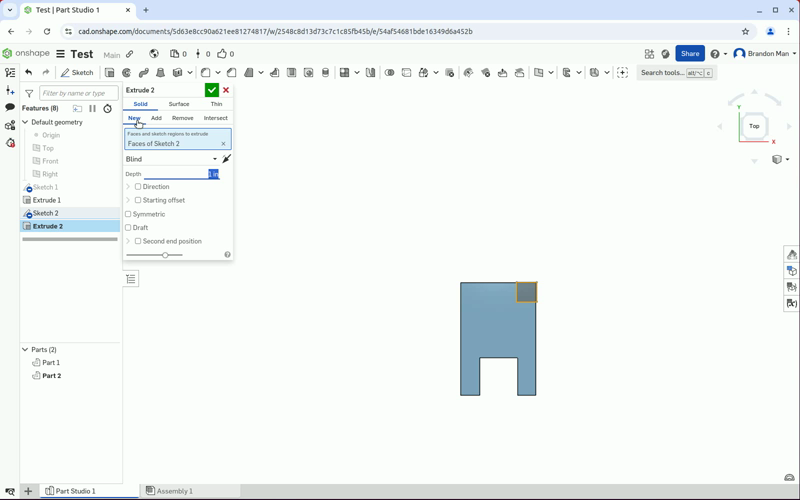
text(15.405)
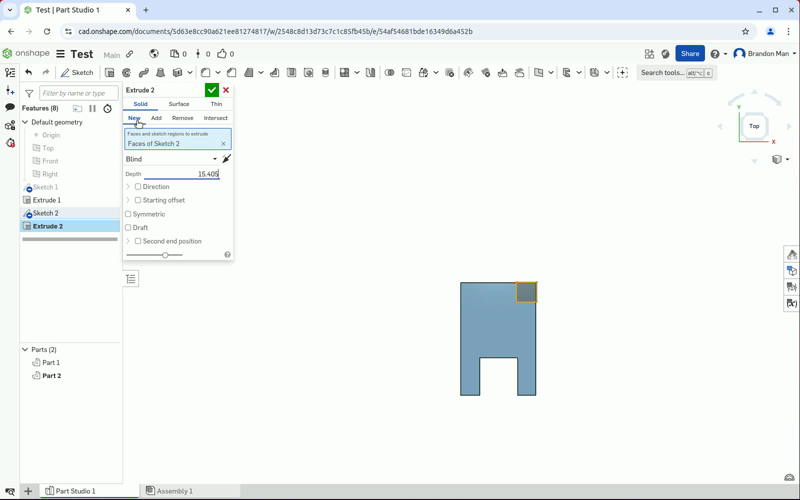
key(enter)
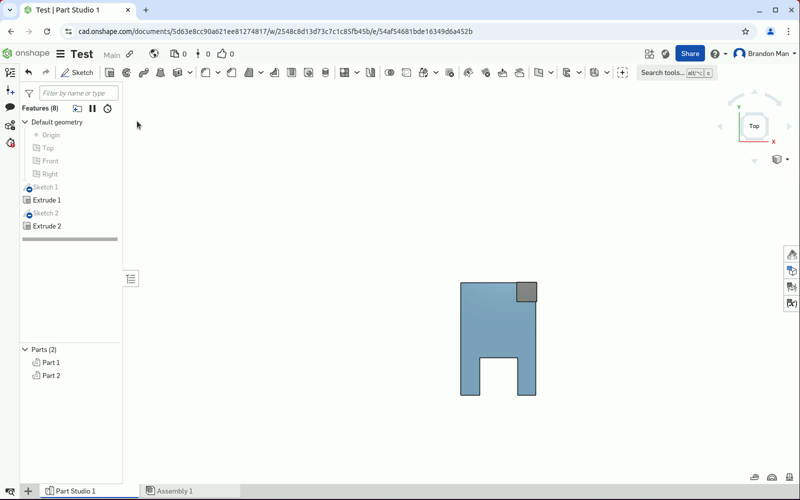
key(shift+h)
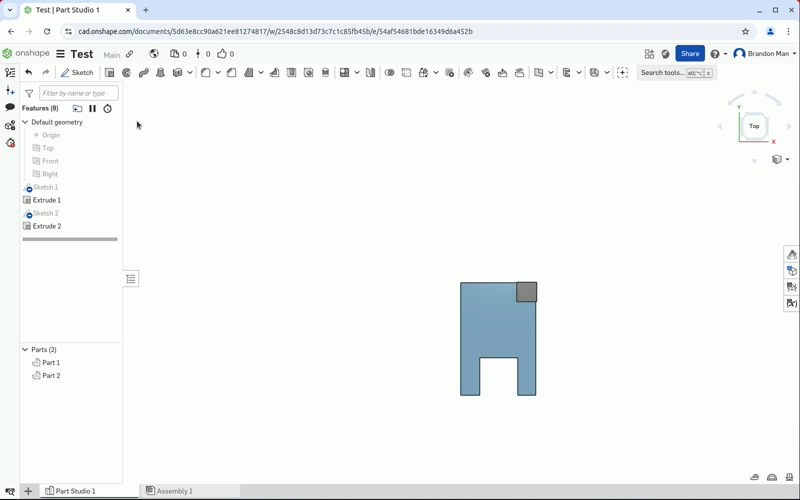
key(shift+h)
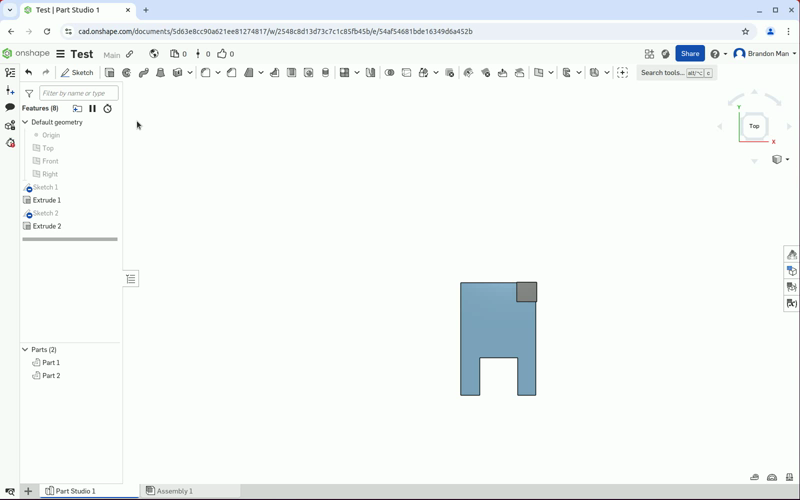
mouse_move(73, 189)
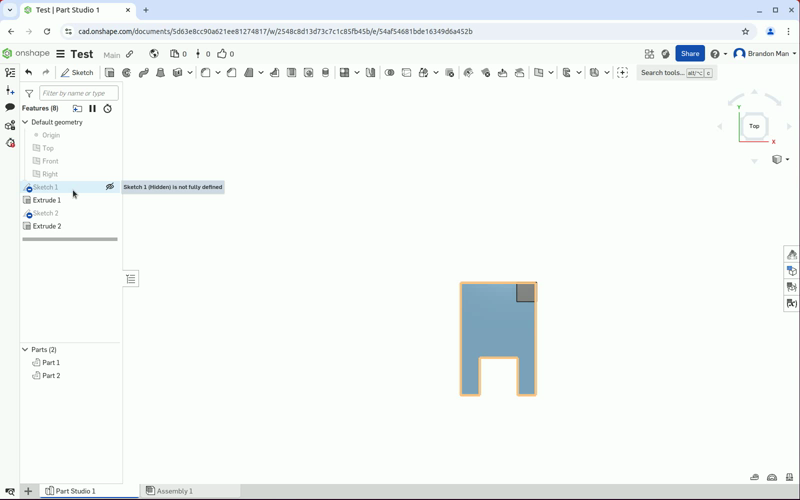
click(73, 189)
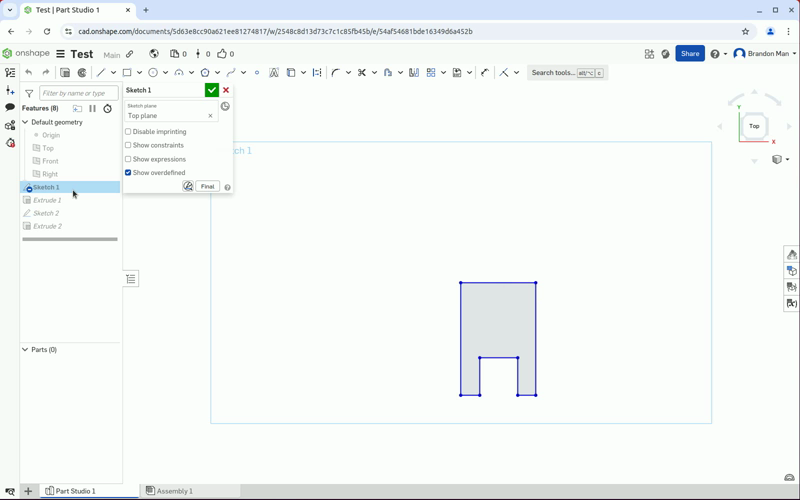
mouse_move(229, 92)
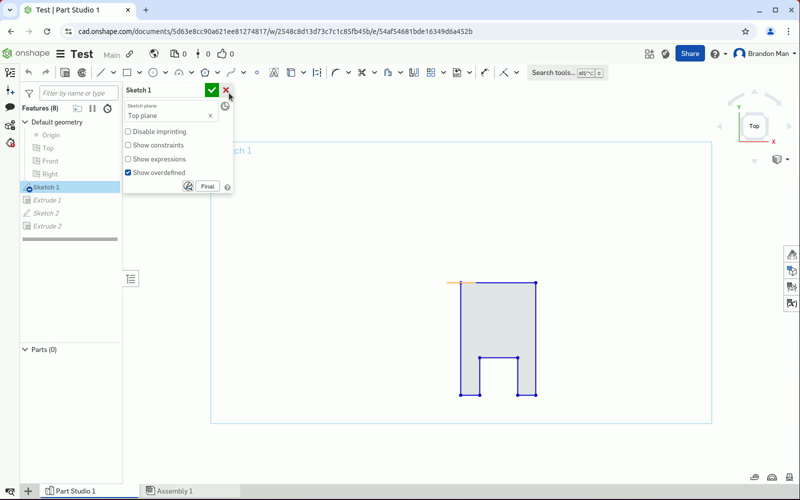
click(229, 92)
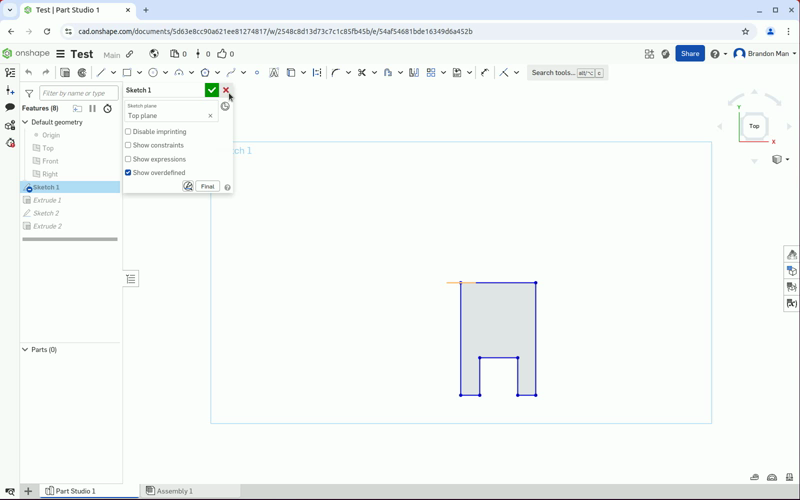
key(shift+s)
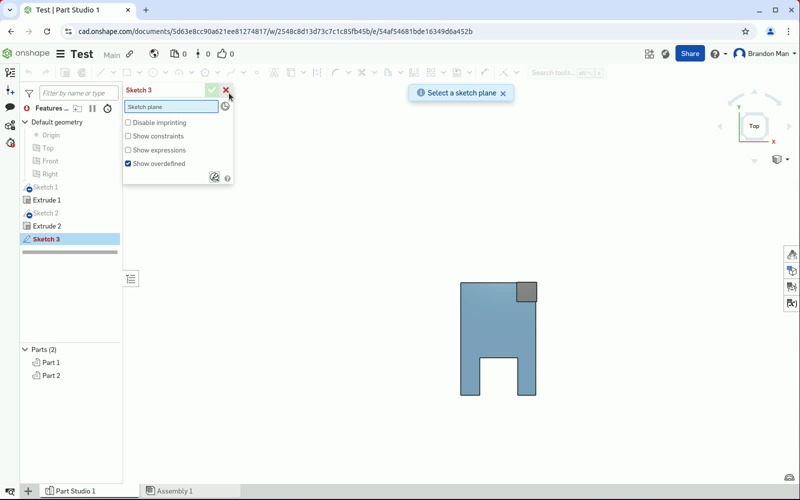
mouse_move(73, 150)
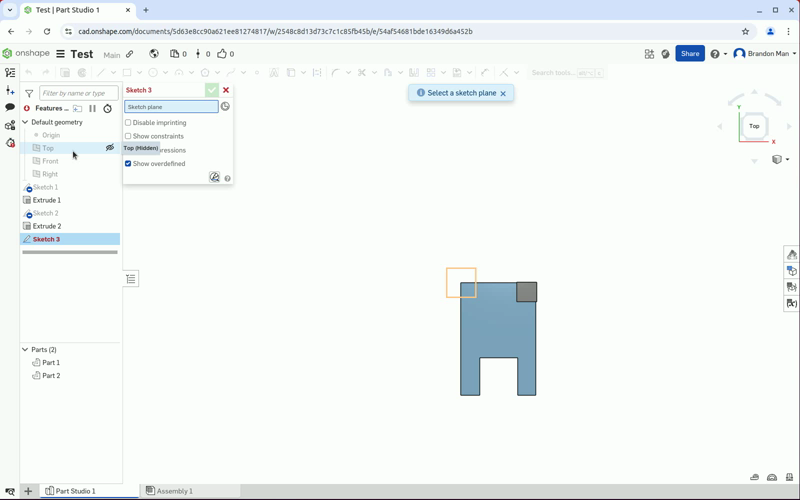
click(73, 150)
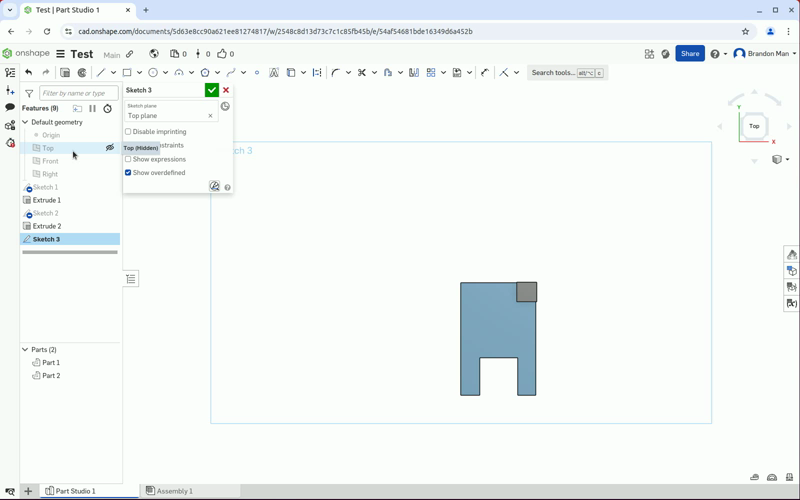
mouse_move(73, 352)
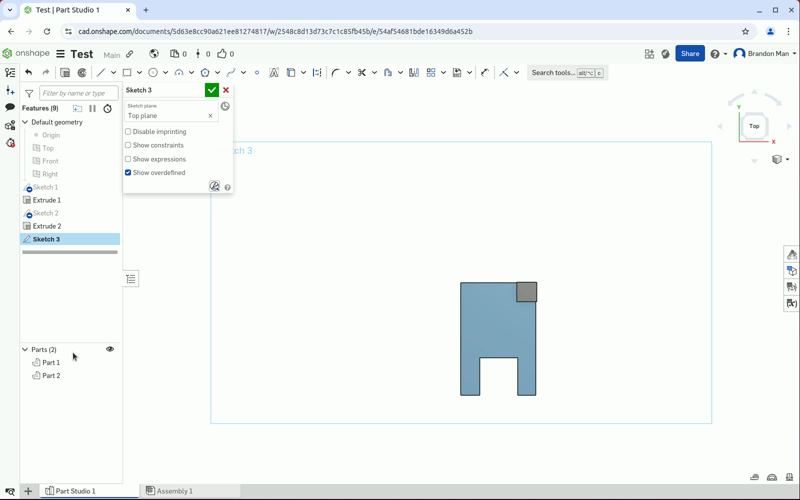
key(y)
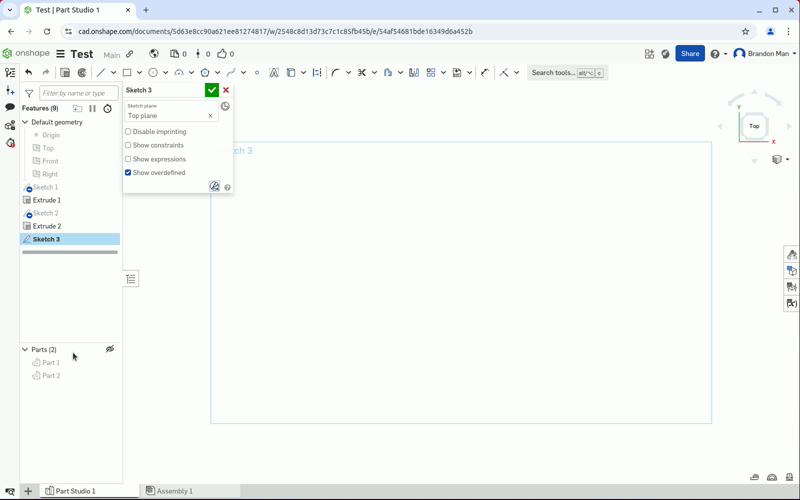
key(l)
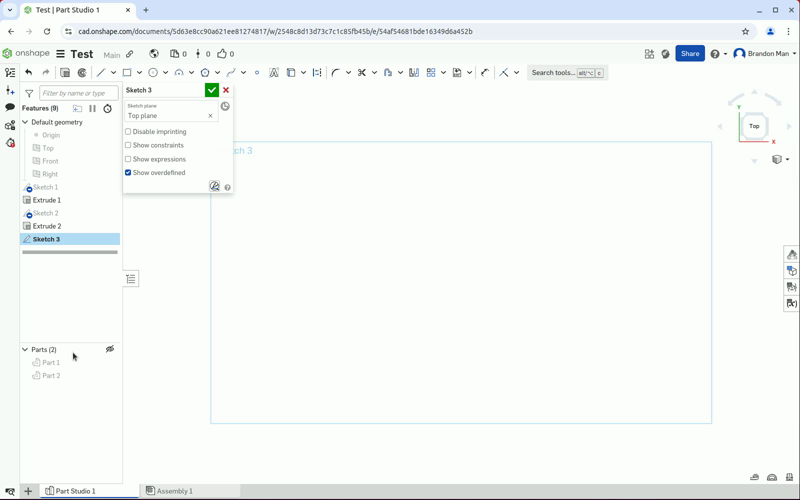
key_down(shift)
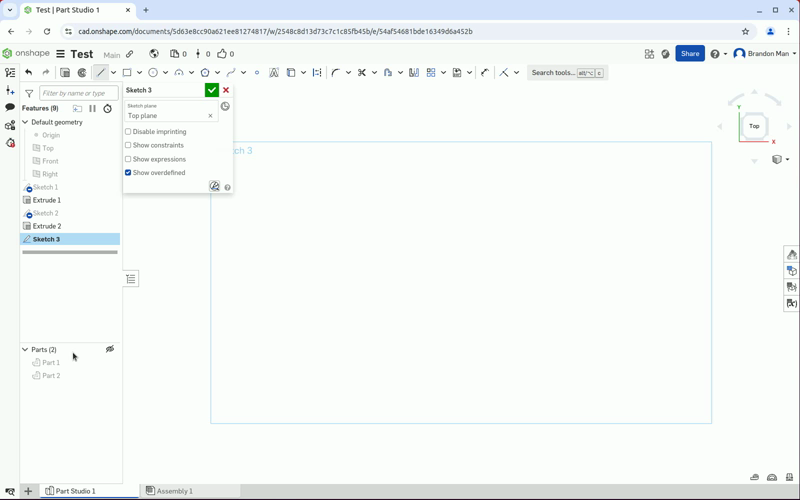
mouse_move(460, 301)
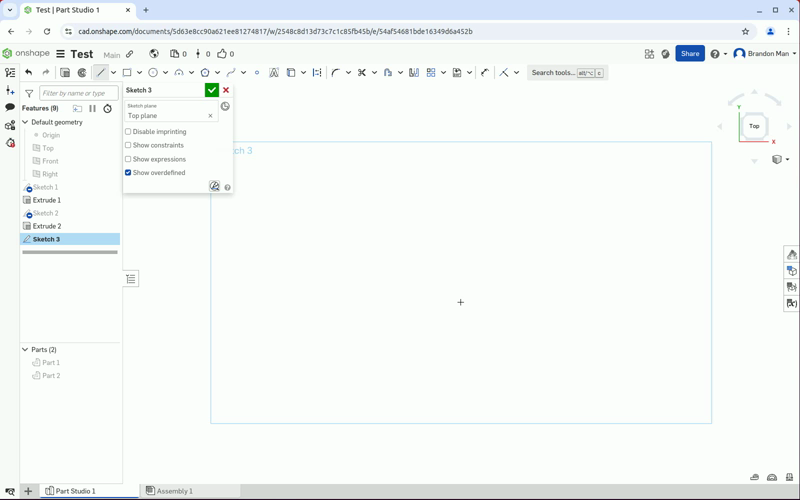
click(460, 301)
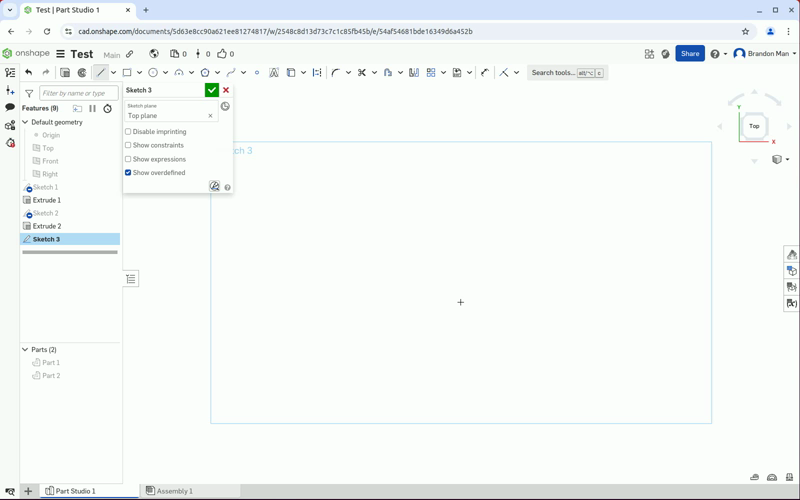
key_up(shift)
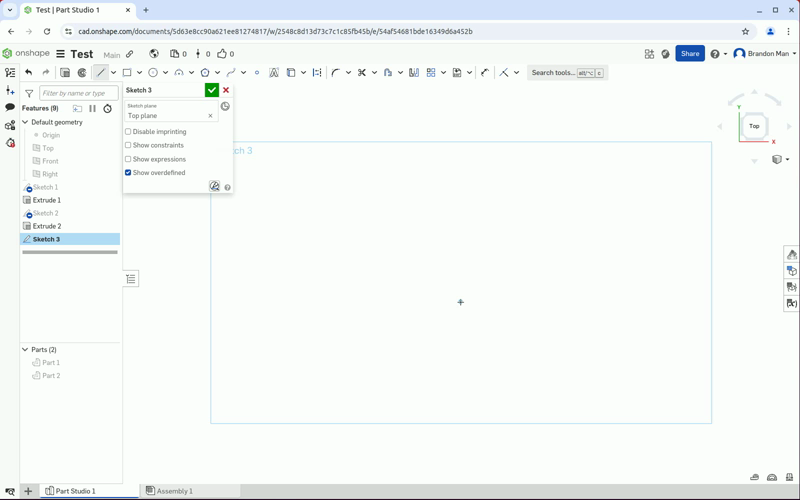
key_down(shift)
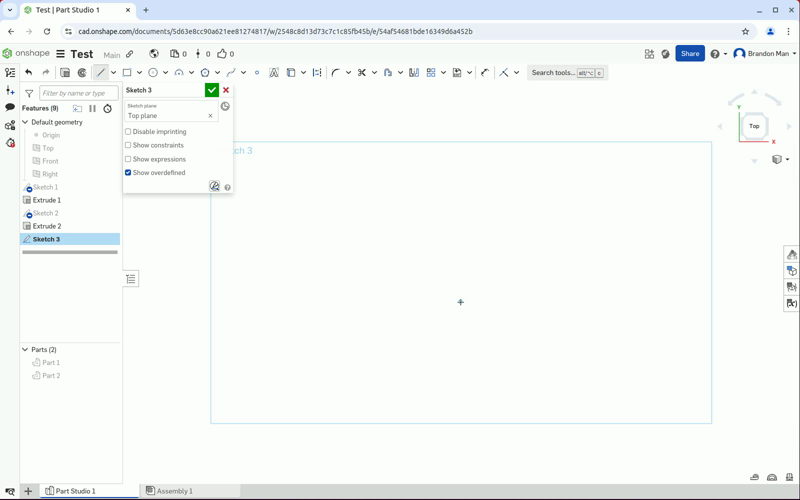
mouse_move(490, 301)
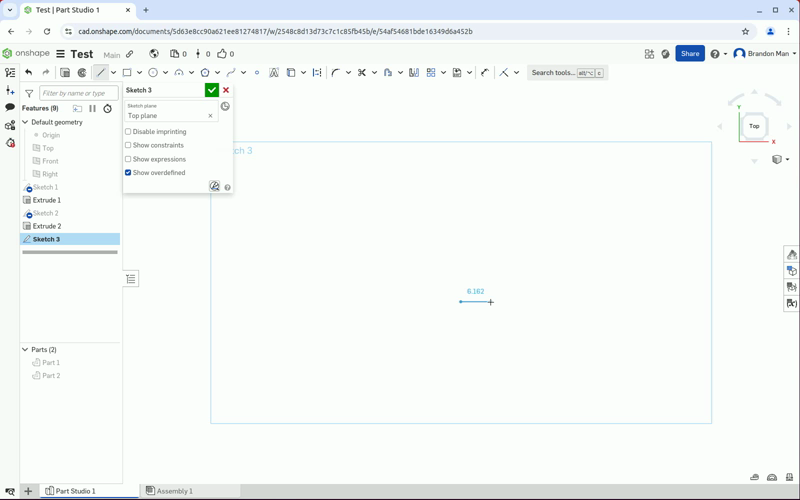
mouse_move(480, 301)
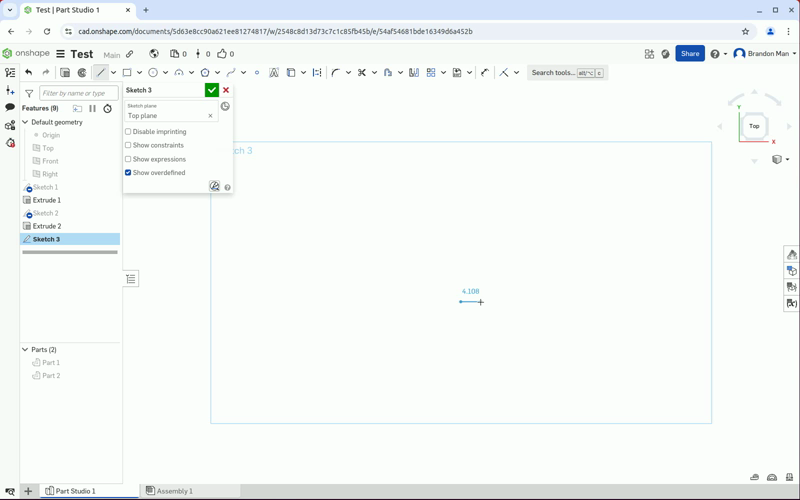
click(480, 301)
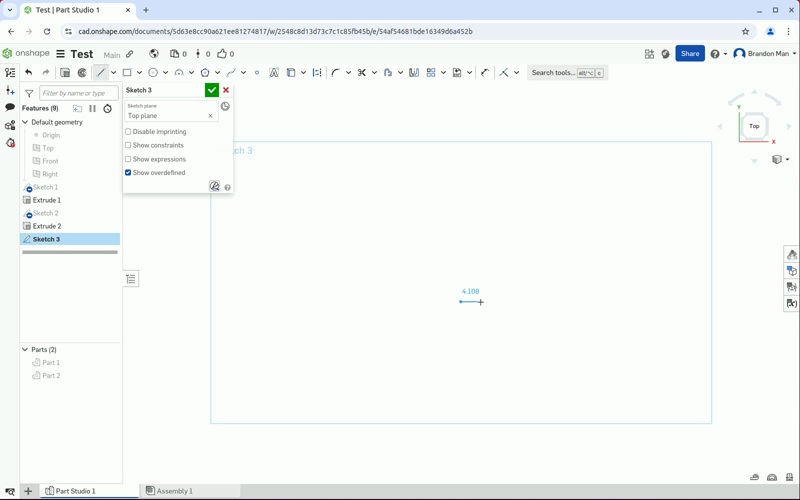
key_up(shift)
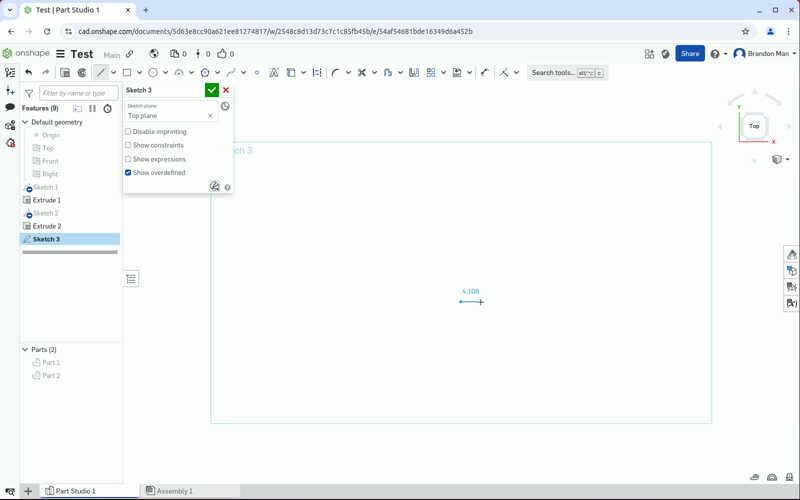
key_down(shift)
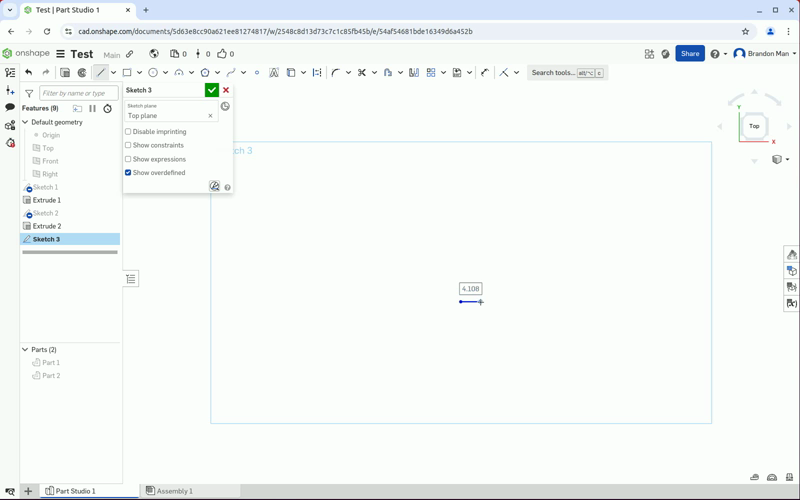
mouse_move(510, 301)
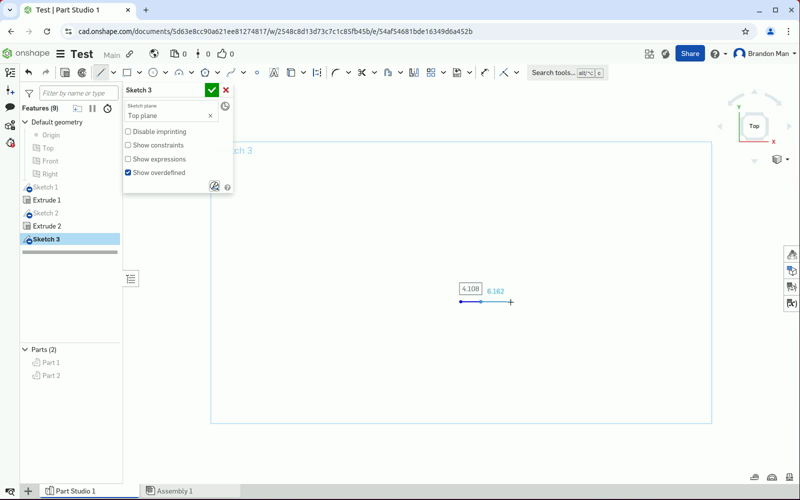
mouse_move(480, 282)
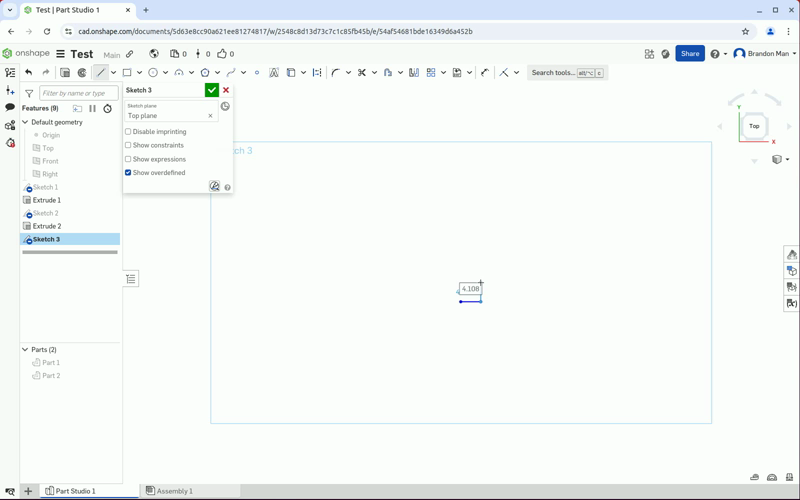
click(480, 282)
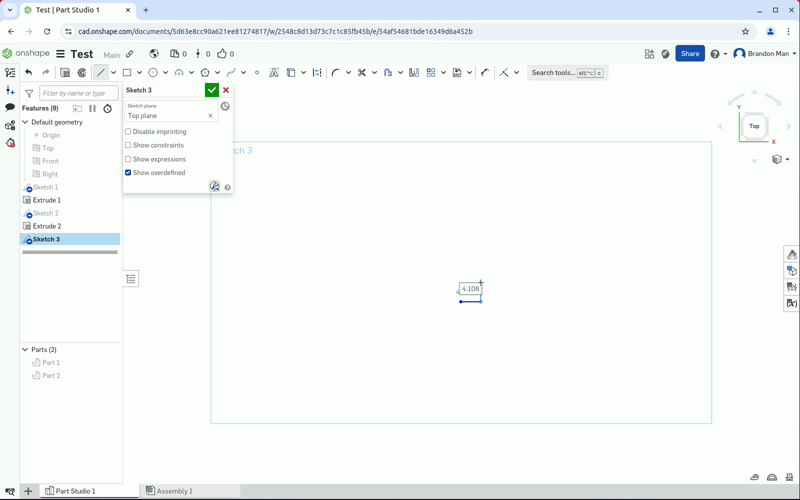
key_up(shift)
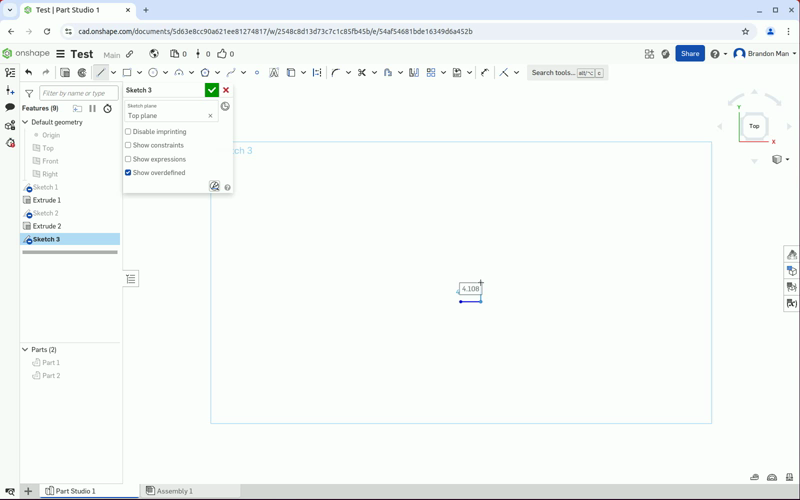
key_down(shift)
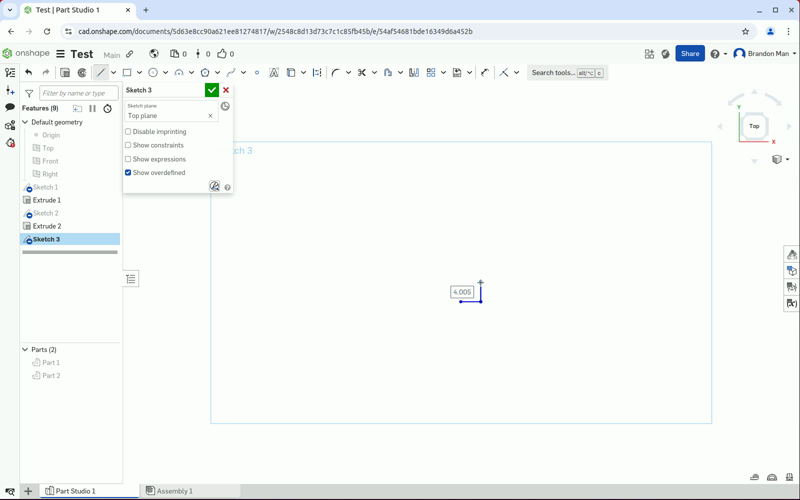
mouse_move(510, 282)
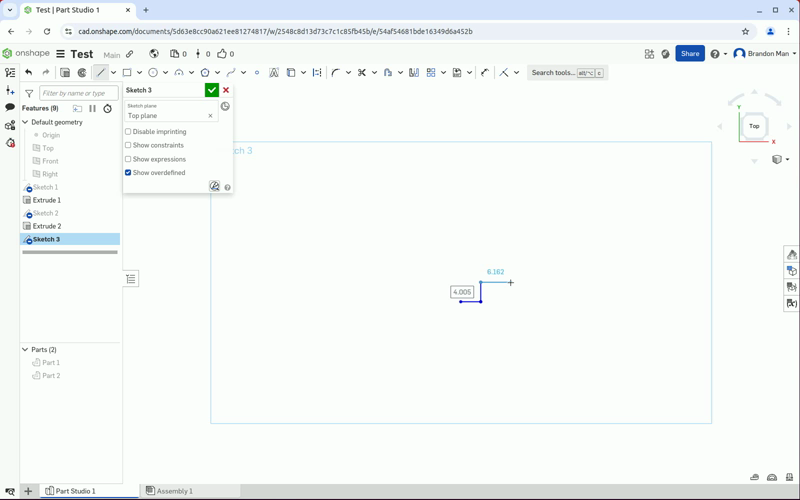
mouse_move(460, 282)
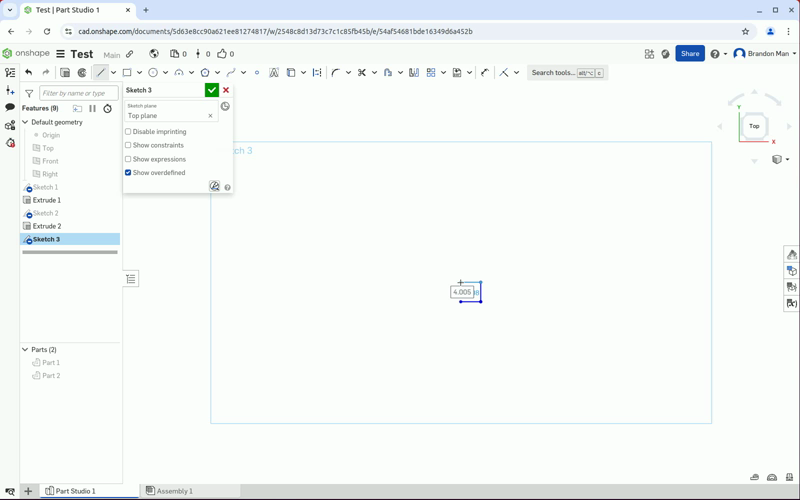
click(460, 282)
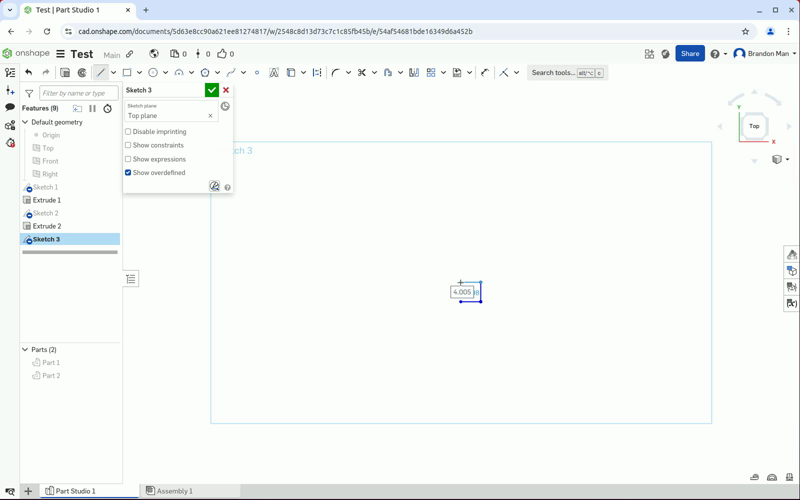
key_up(shift)
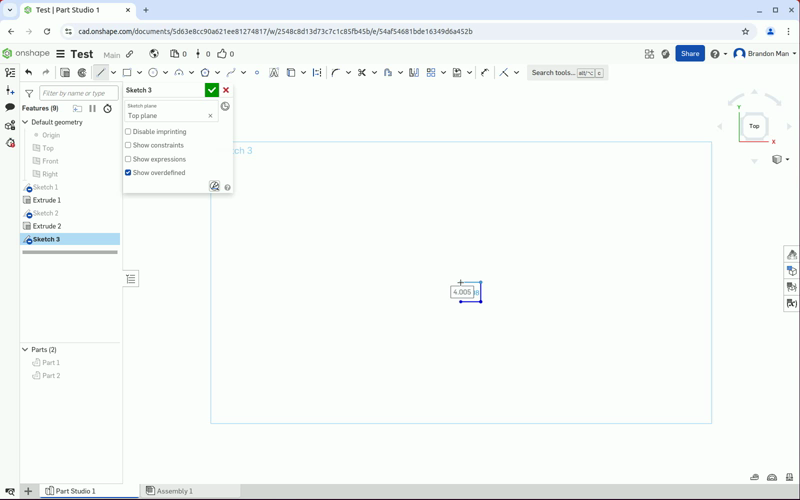
mouse_move(490, 282)
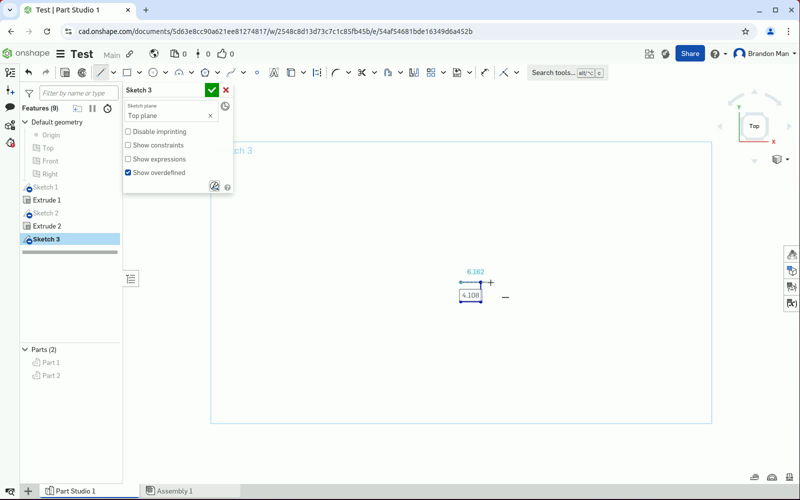
key_down(shift)
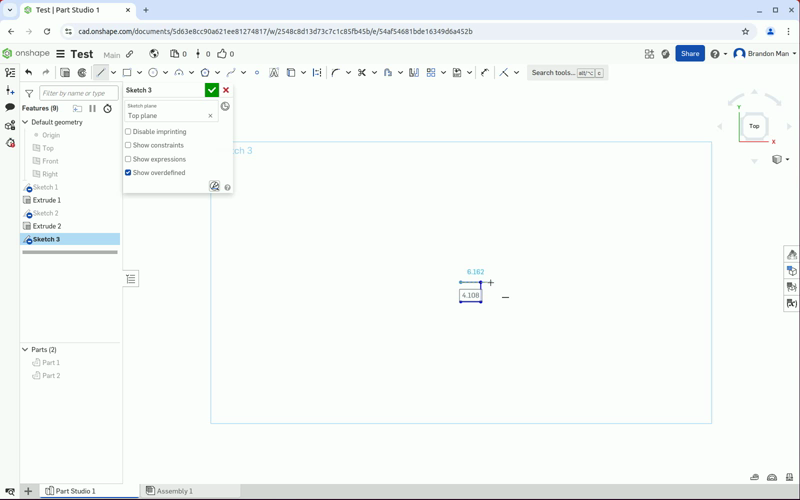
mouse_move(460, 301)
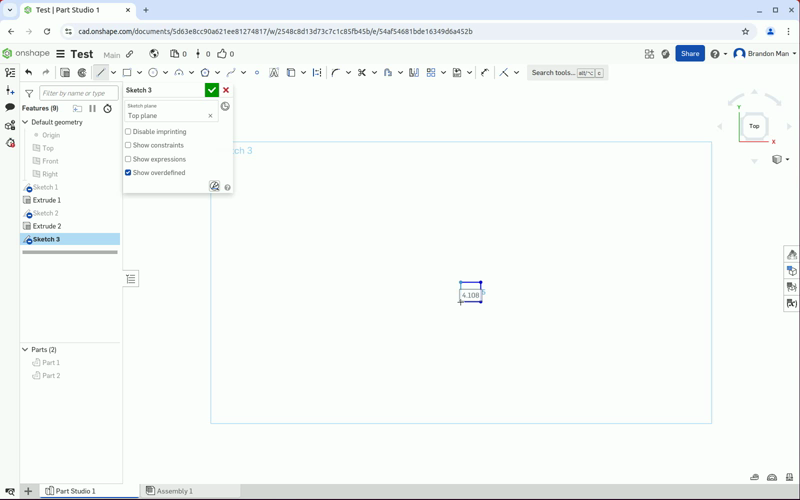
key_up(shift)
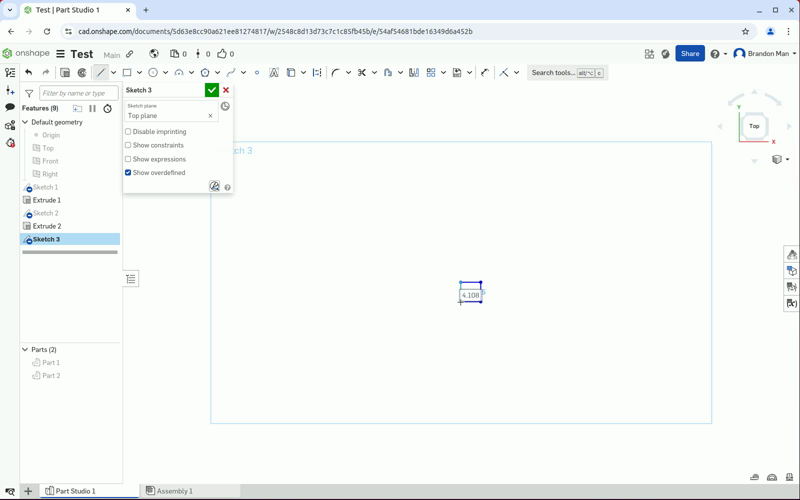
click(460, 301)
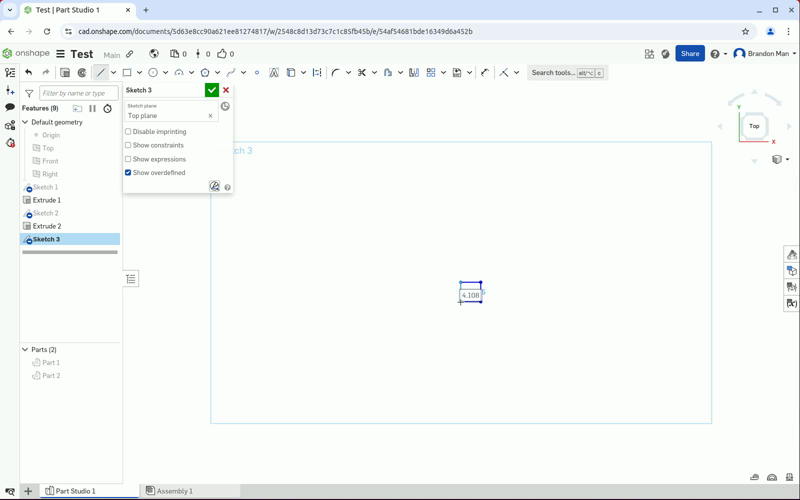
key(esc)
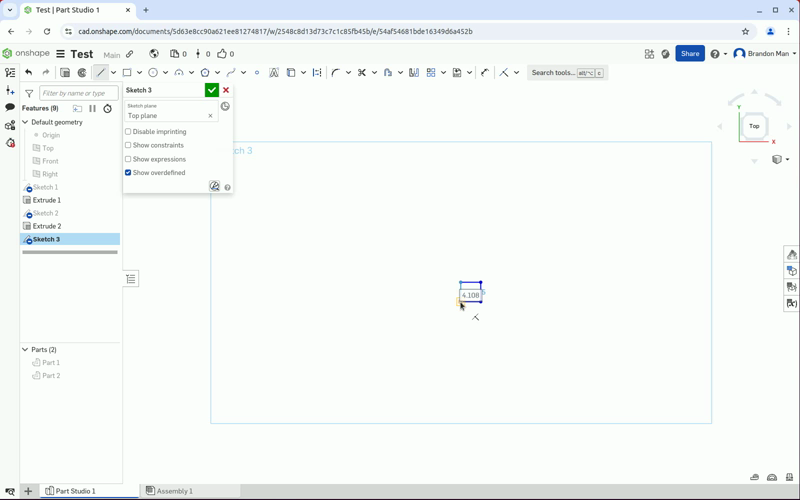
mouse_move(474, 301)
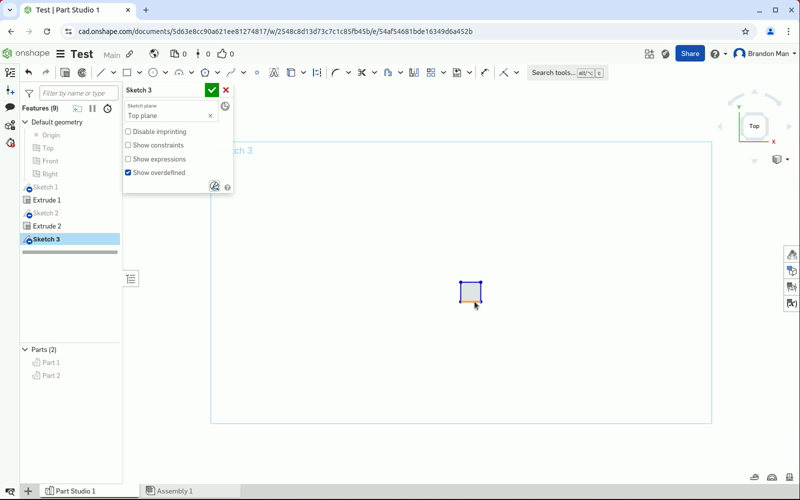
scroll(6)
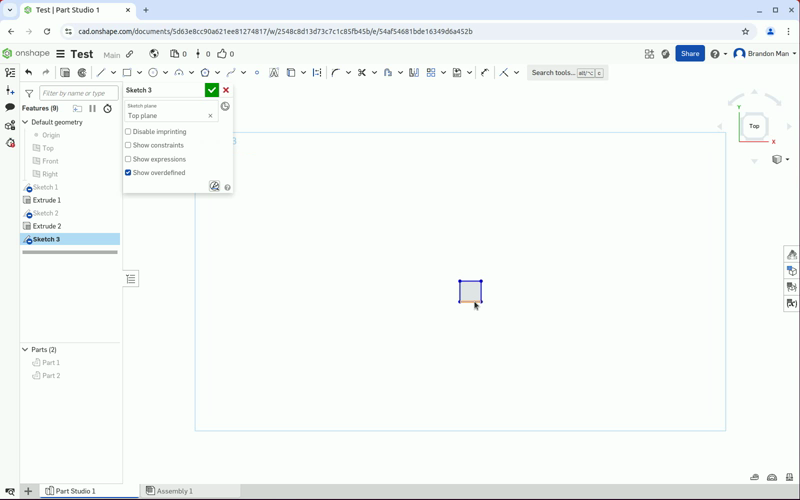
scroll(6)
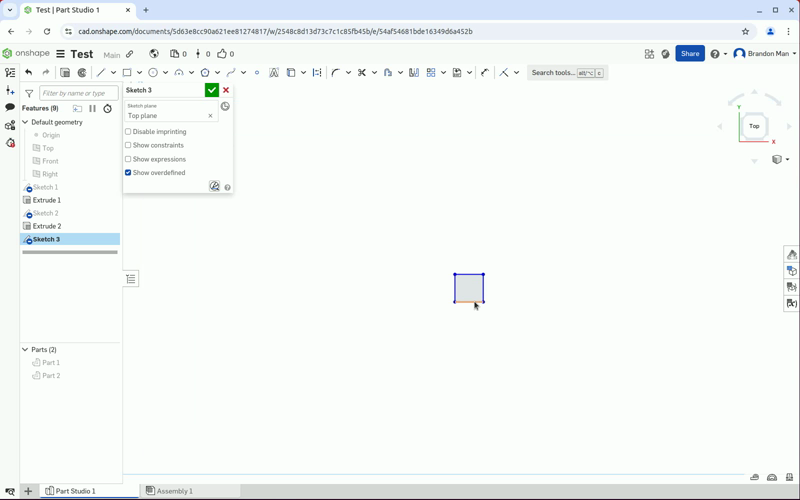
scroll(6)
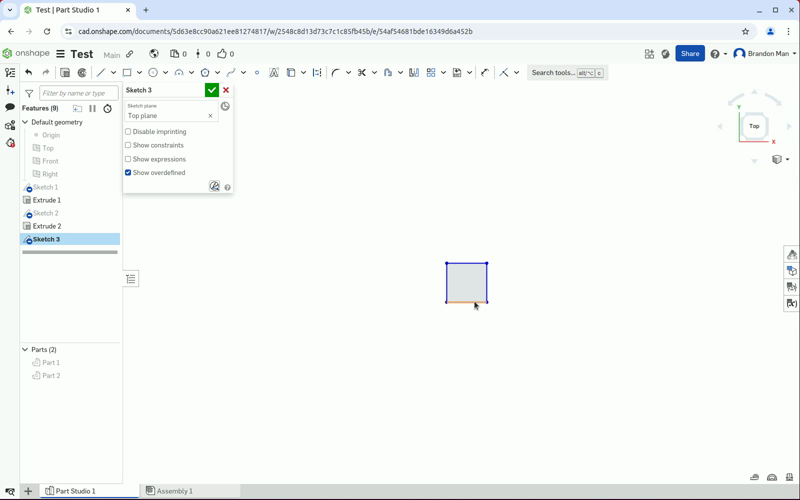
scroll(6)
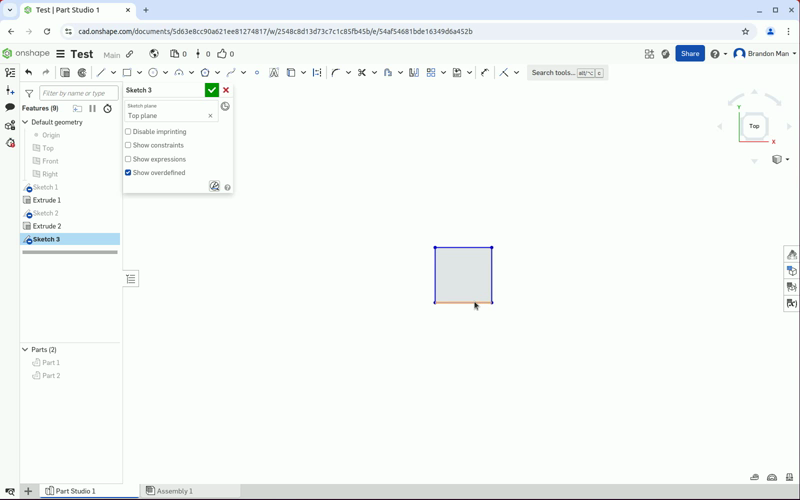
scroll(6)
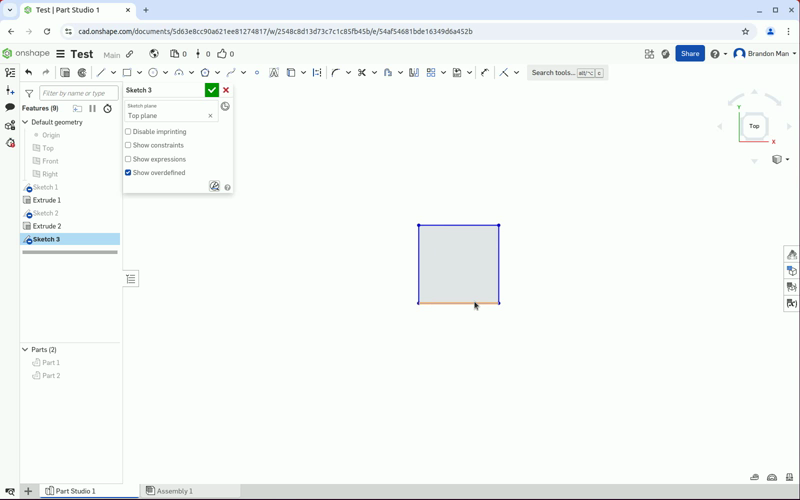
scroll(6)
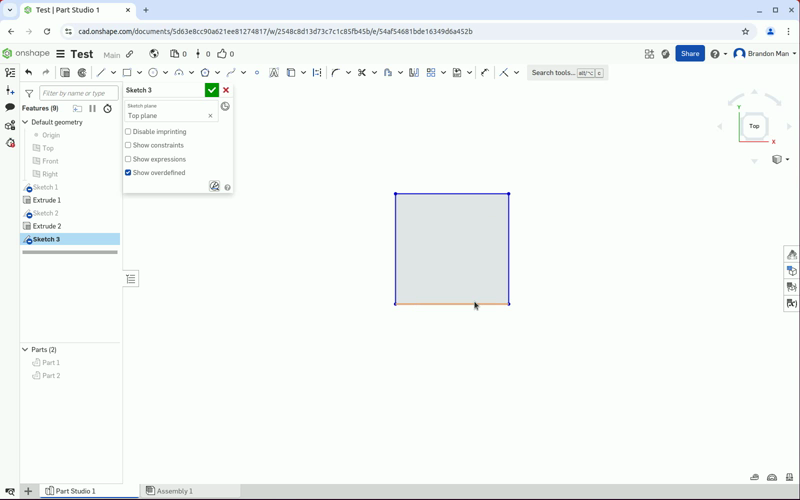
scroll(6)
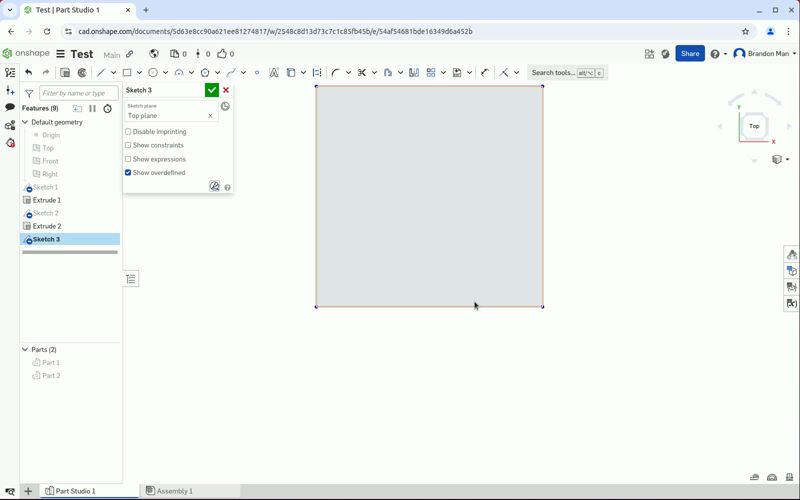
click(474, 301)
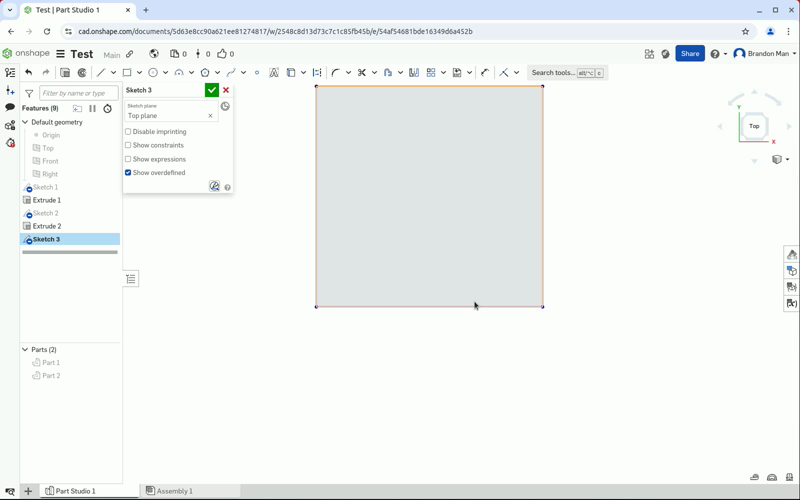
scroll(-6)
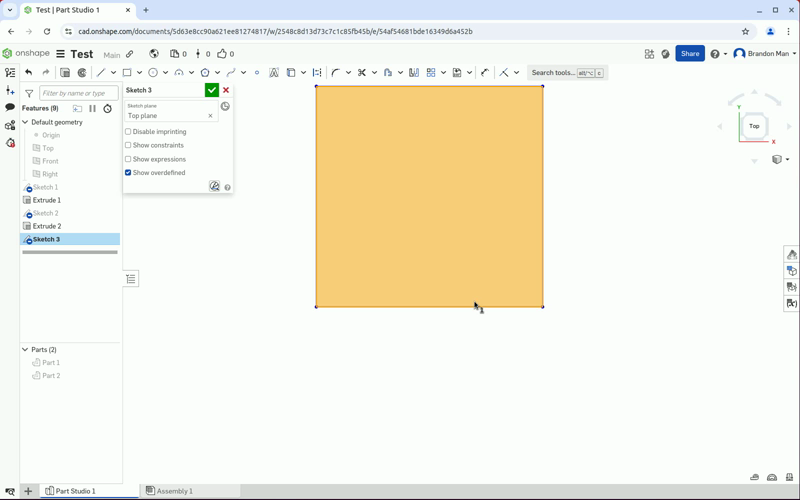
scroll(-6)
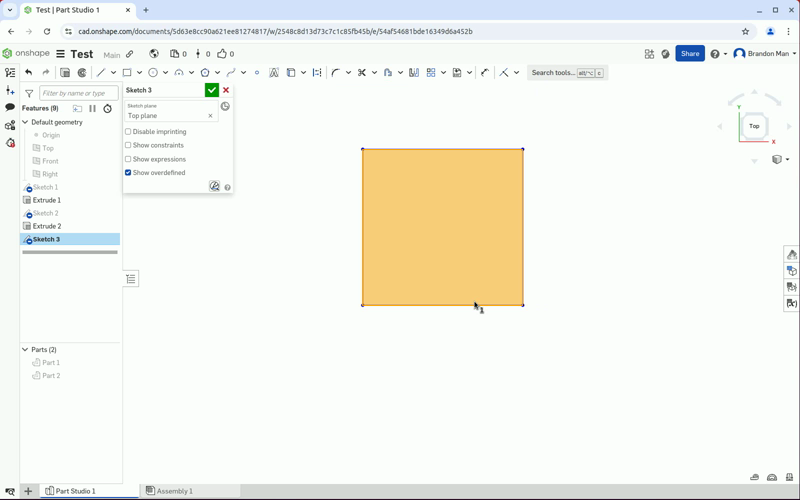
scroll(-6)
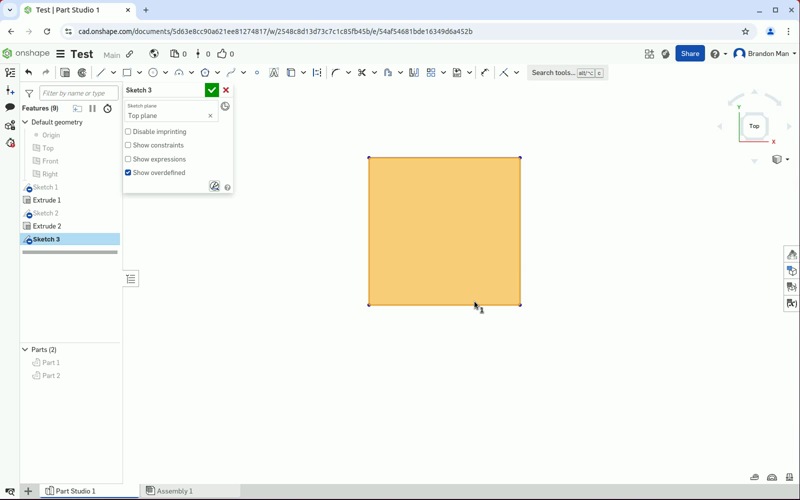
scroll(-6)
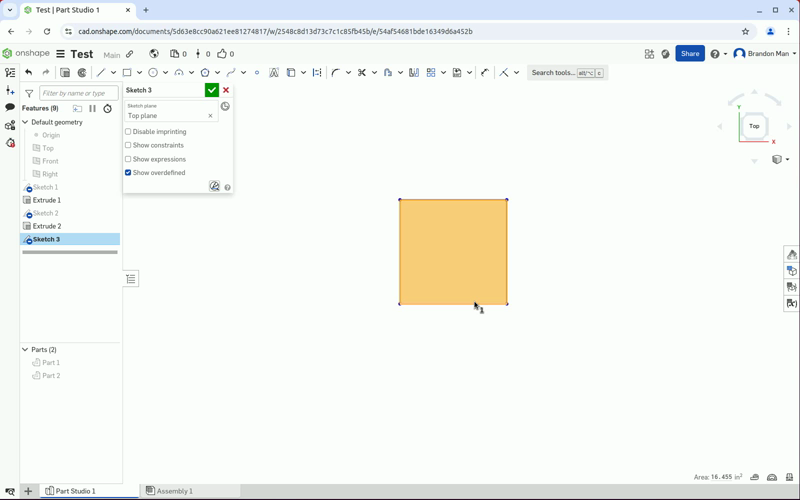
scroll(-6)
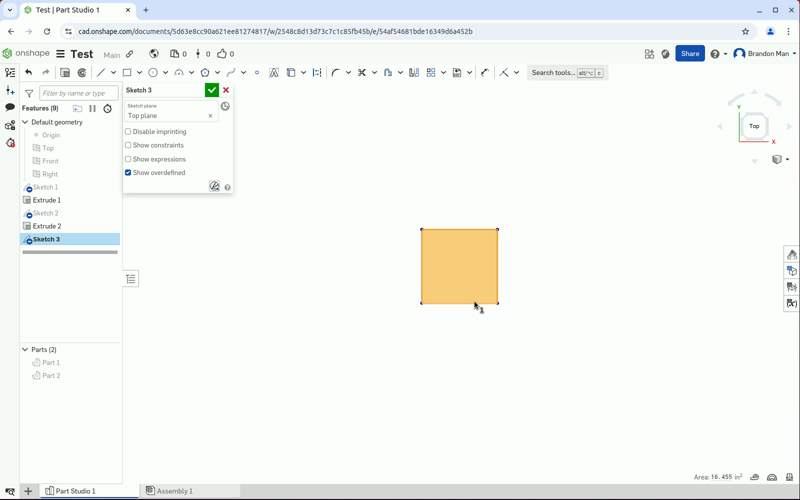
scroll(-6)
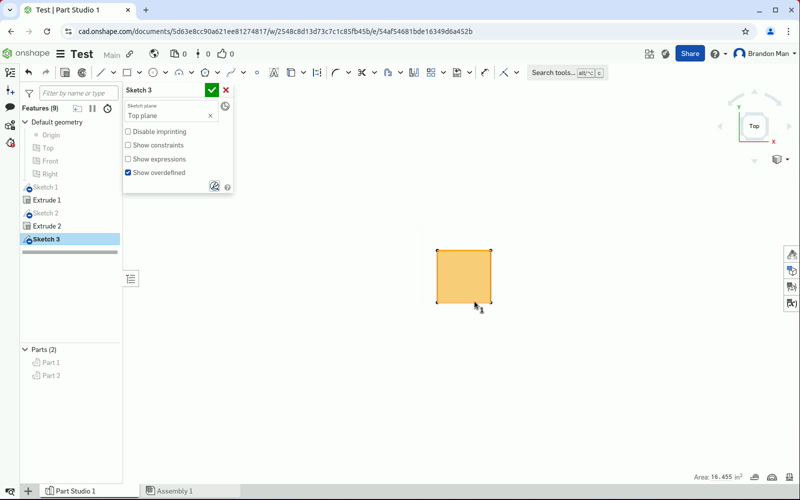
scroll(-6)
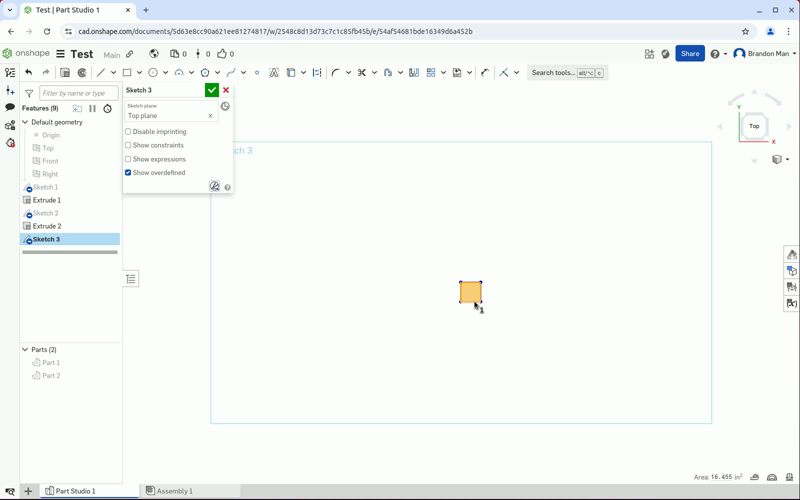
mouse_move(73, 352)
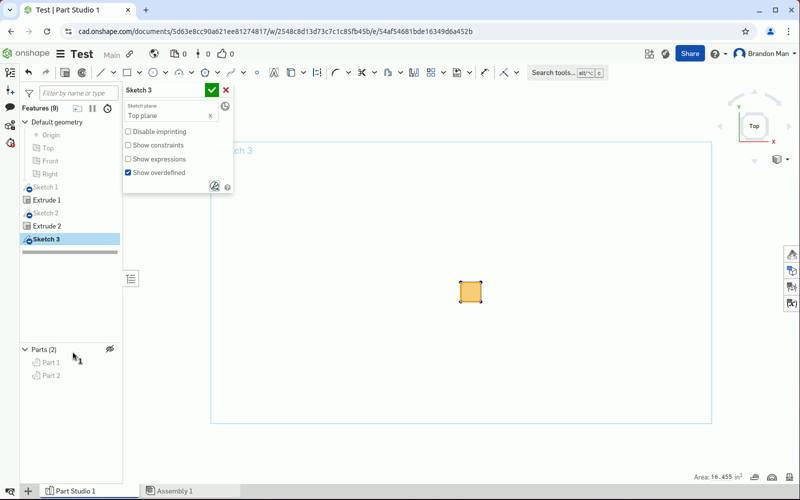
key(shift+y)
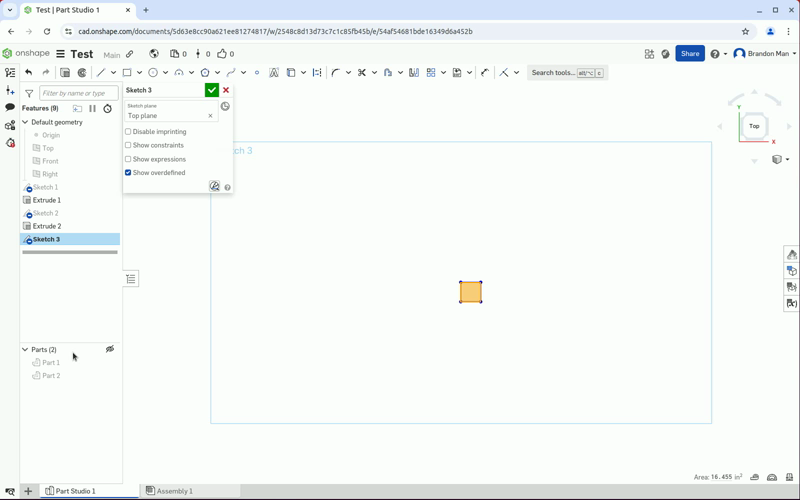
key(shift+e)
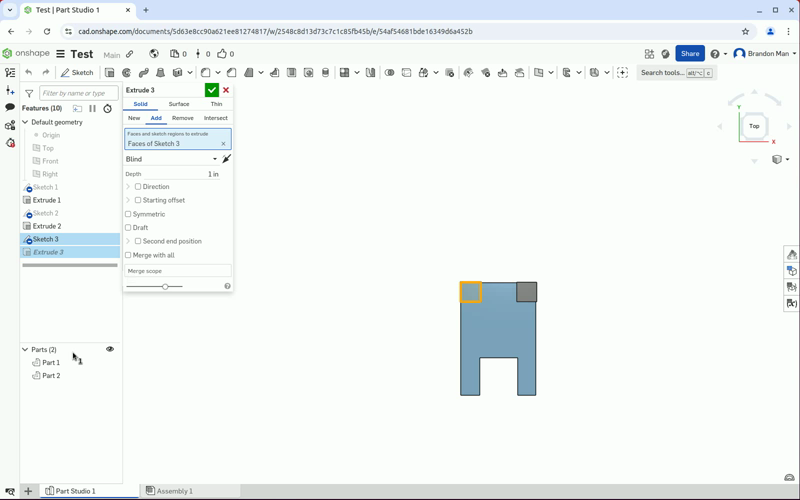
mouse_move(143, 106)
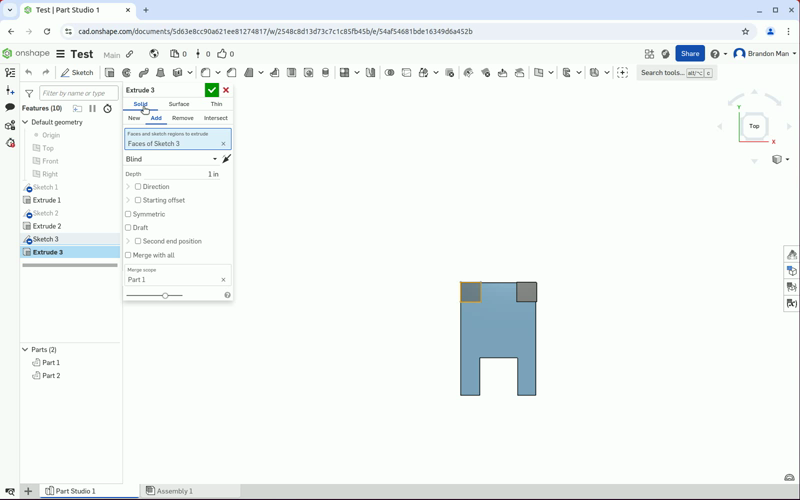
click(143, 106)
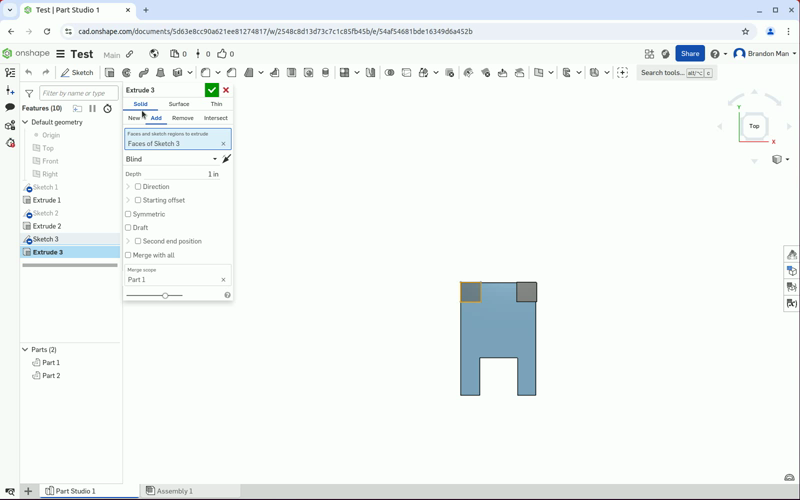
mouse_move(137, 120)
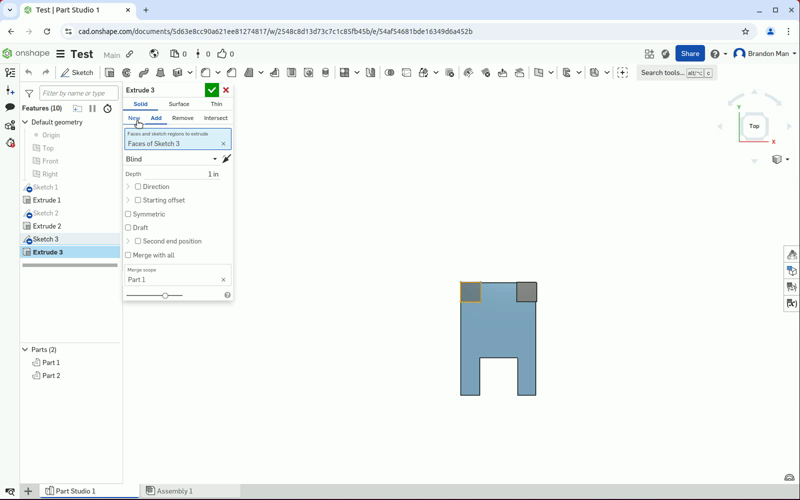
click(137, 120)
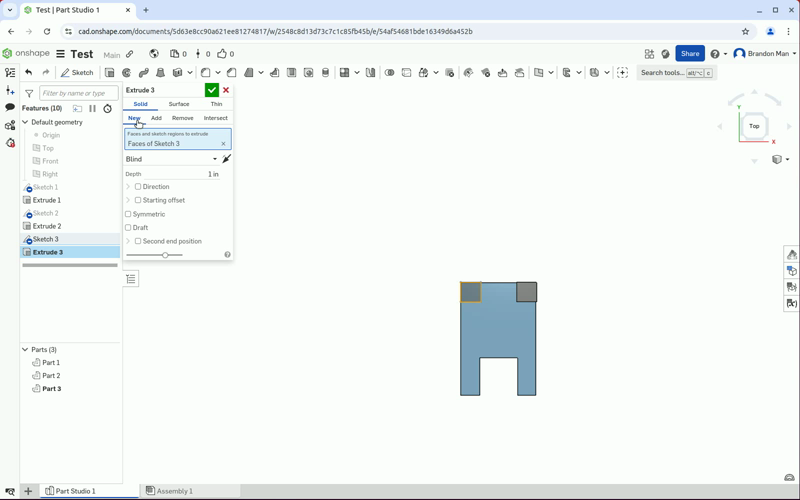
key(tab, 4)
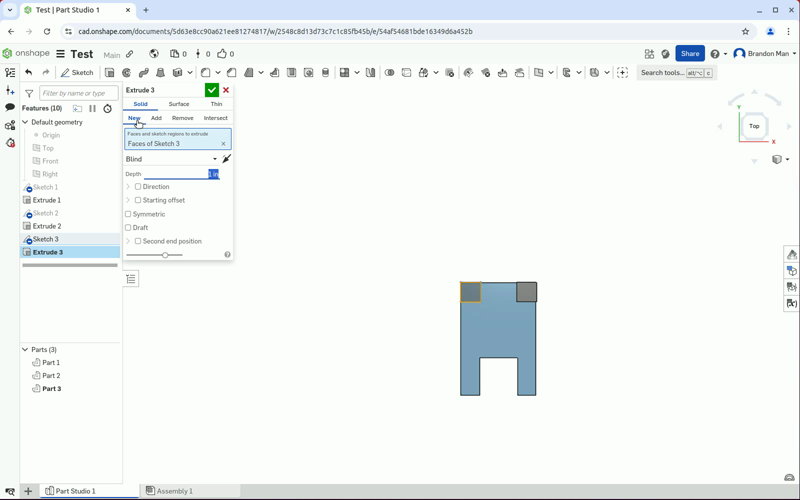
text(15.405)
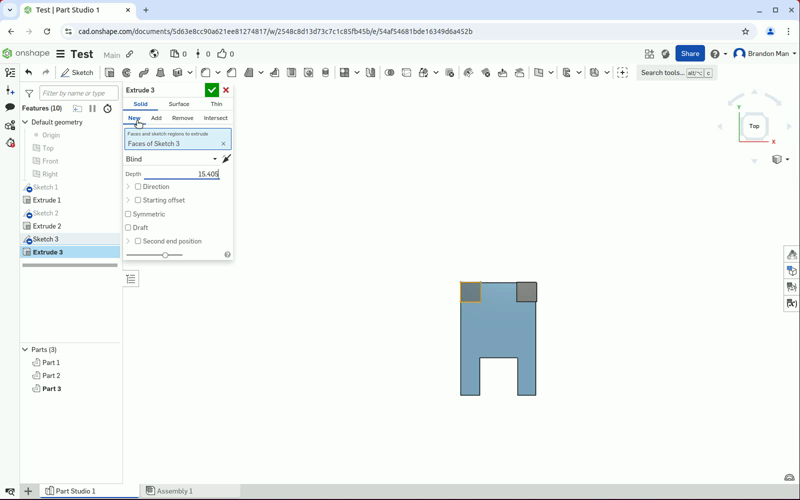
key(enter)
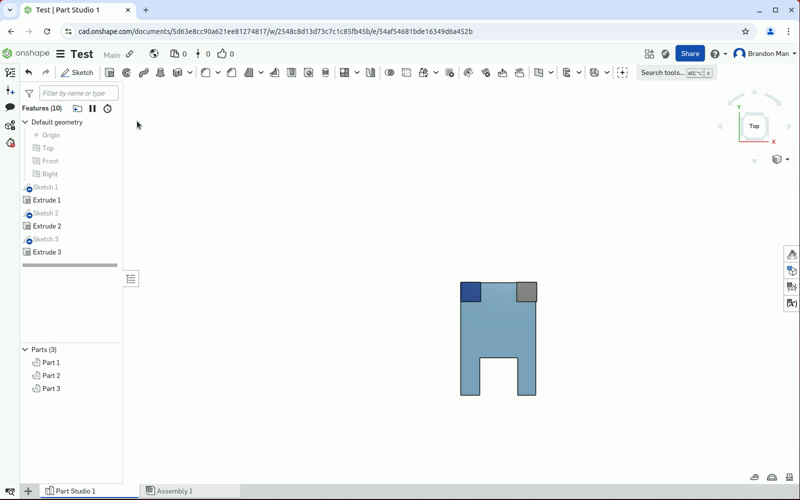
key(shift+h)
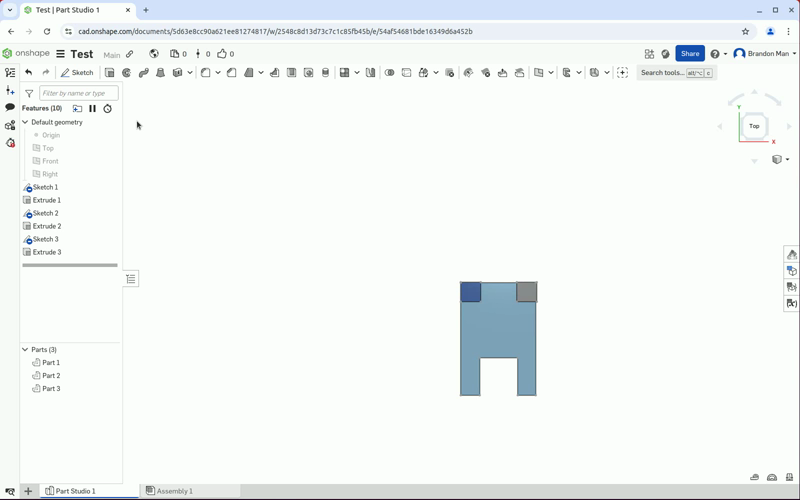
key(shift+h)
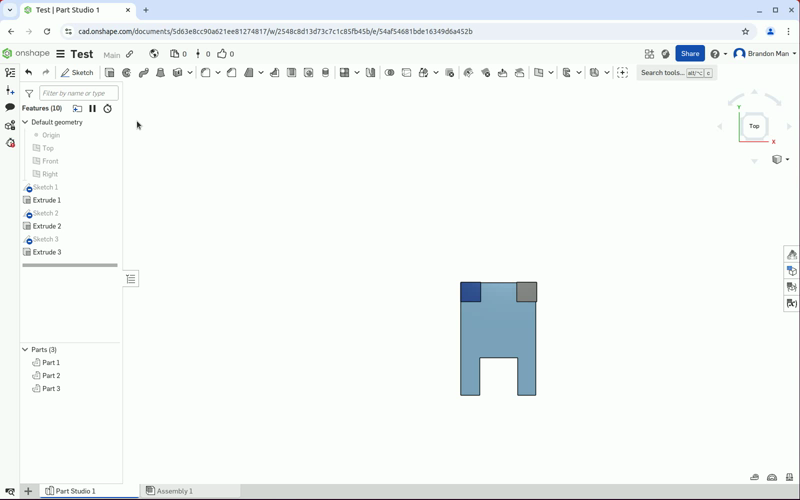
mouse_move(73, 189)
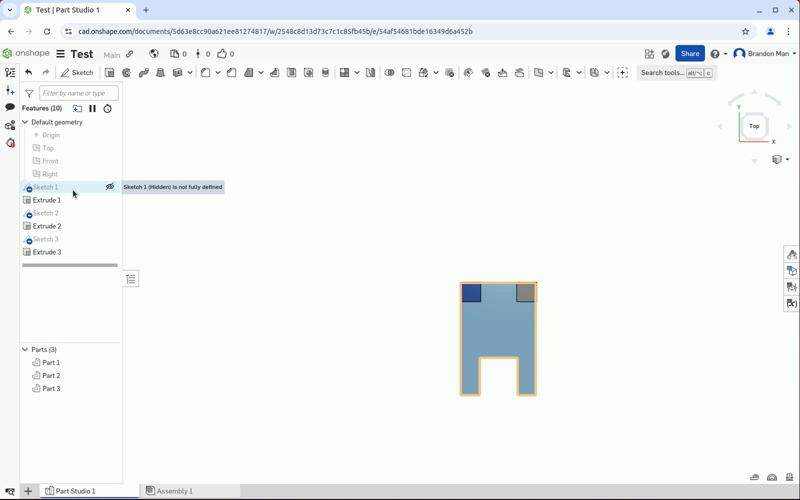
click(73, 189)
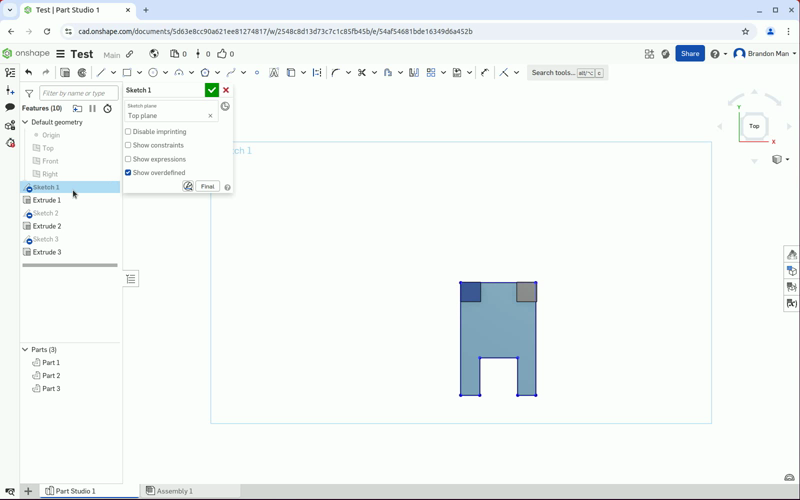
mouse_move(229, 92)
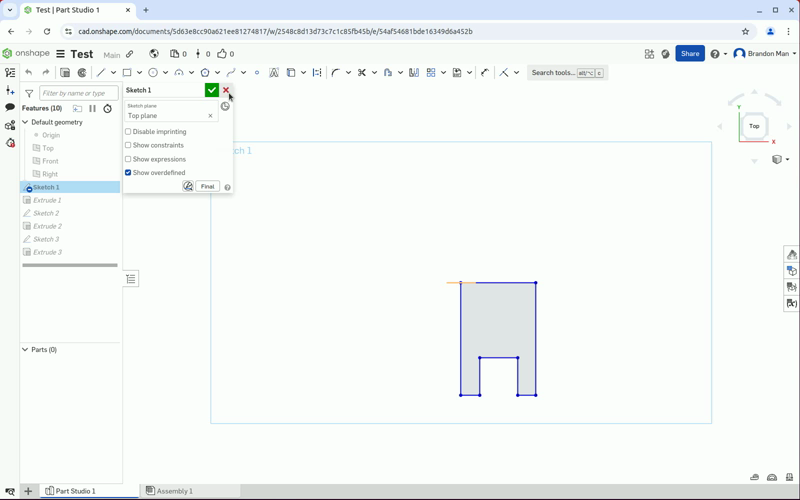
click(229, 92)
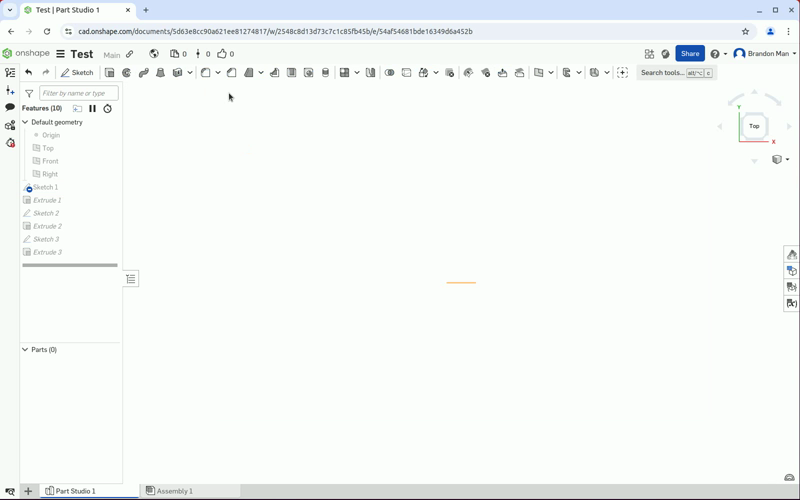
mouse_move(73, 352)
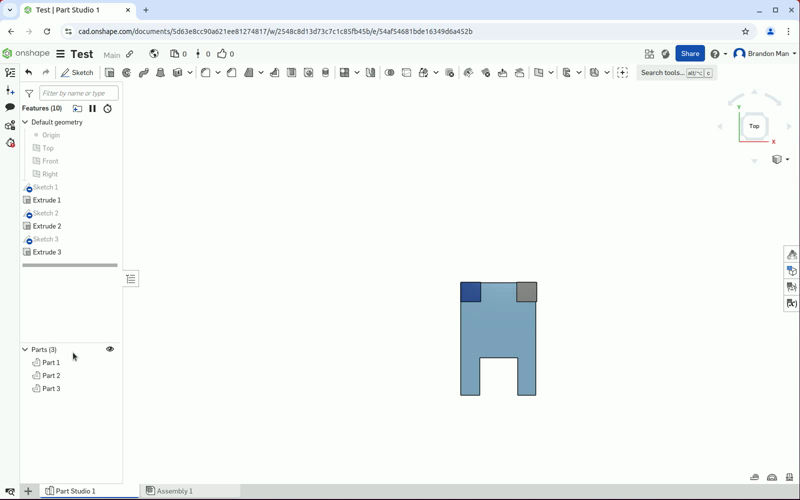
key(y)
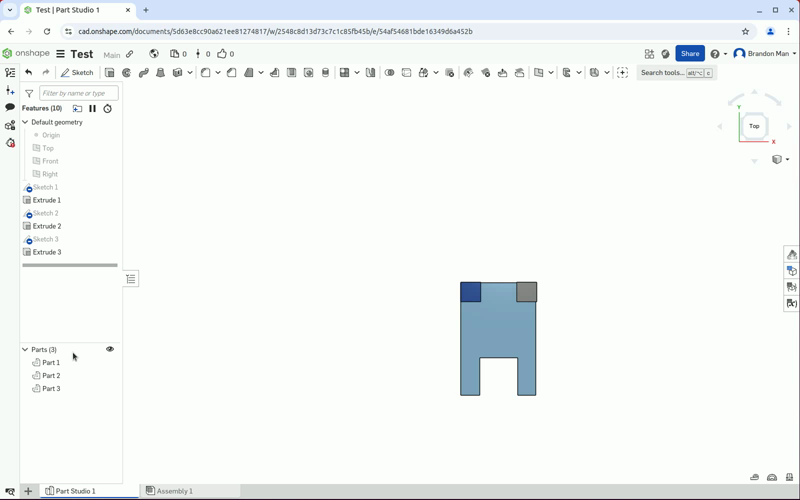
key(shift+p)
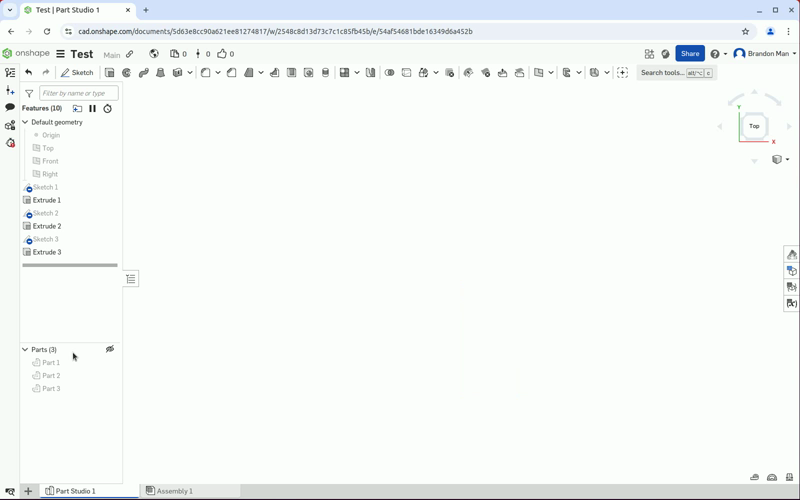
key(space)
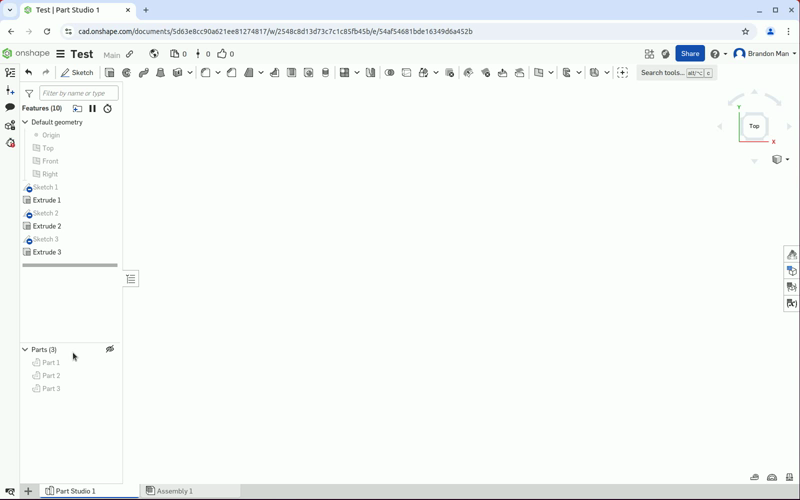
key_down(shift)
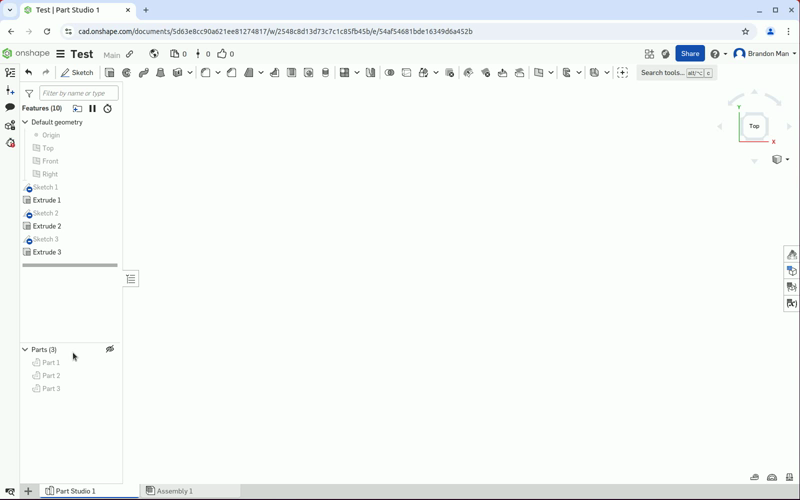
key(up)
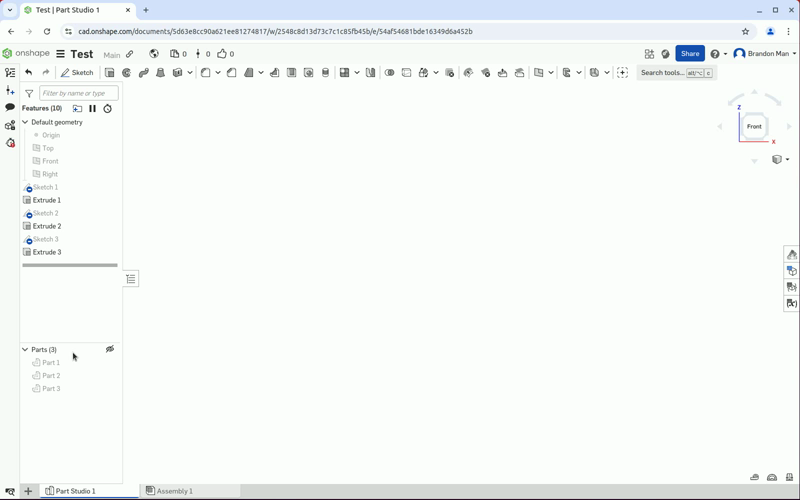
key_up(shift)
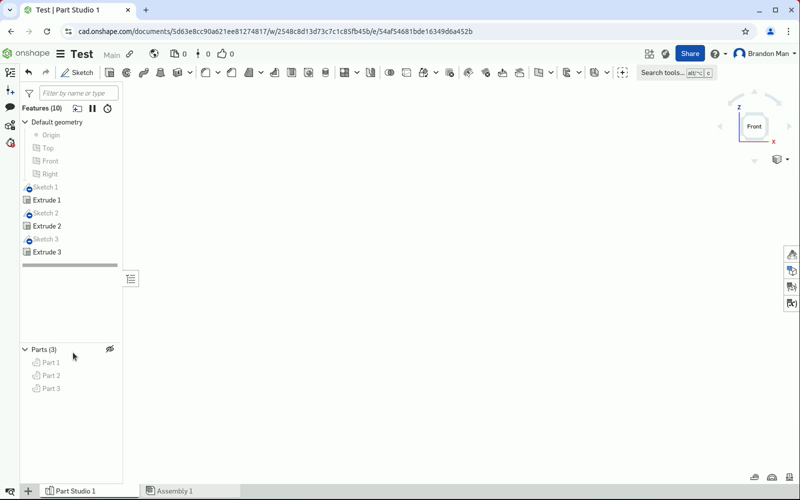
mouse_move(73, 352)
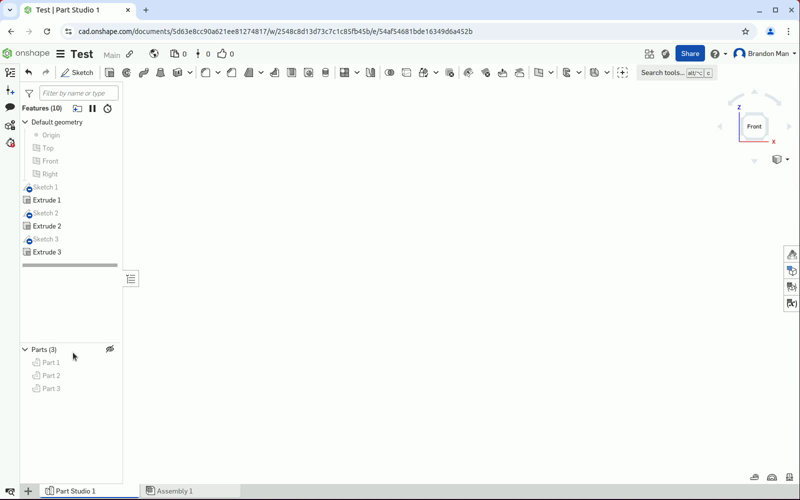
key(shift+y)
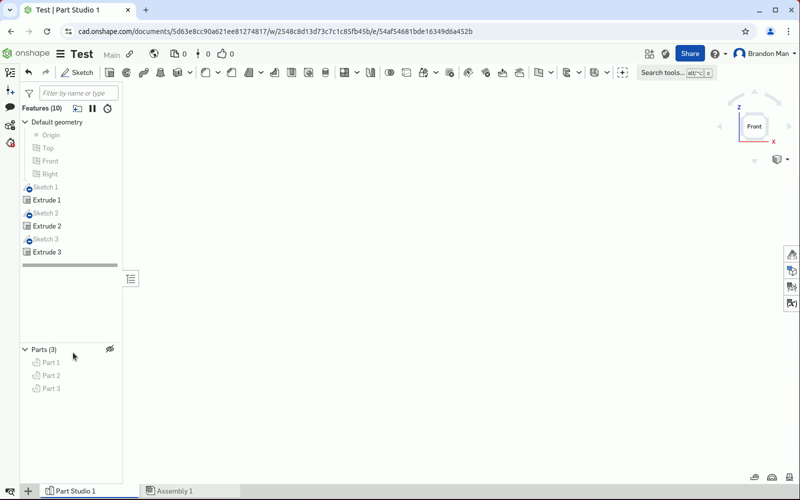
key(shift+s)
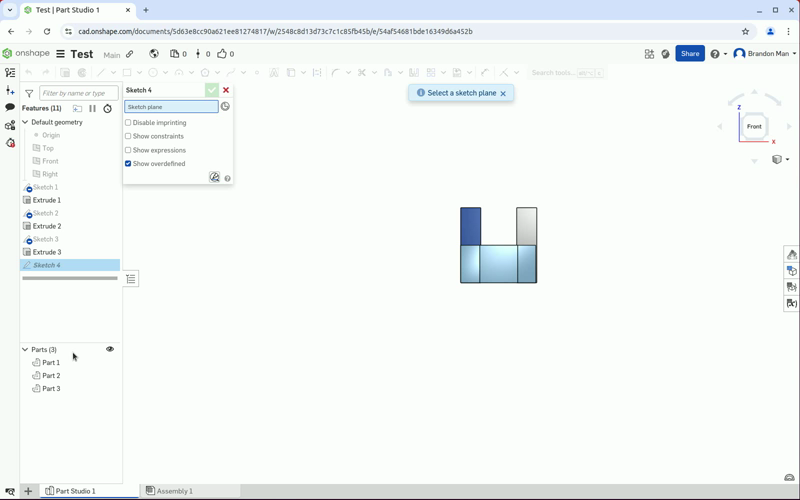
mouse_move(73, 163)
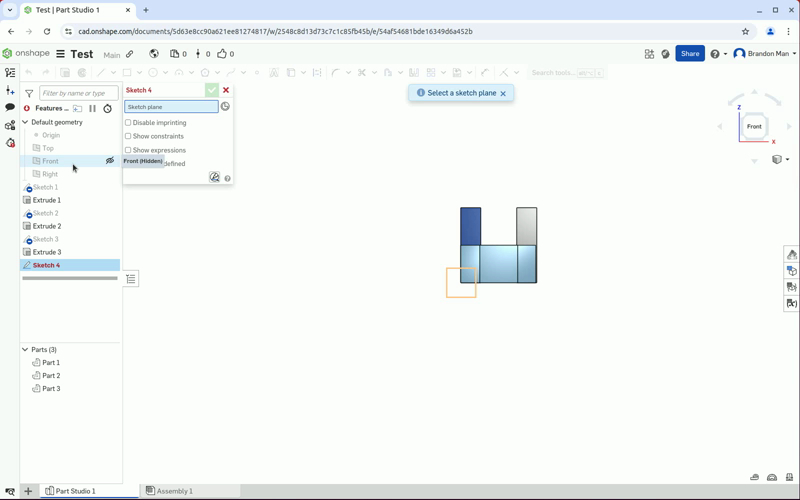
click(73, 163)
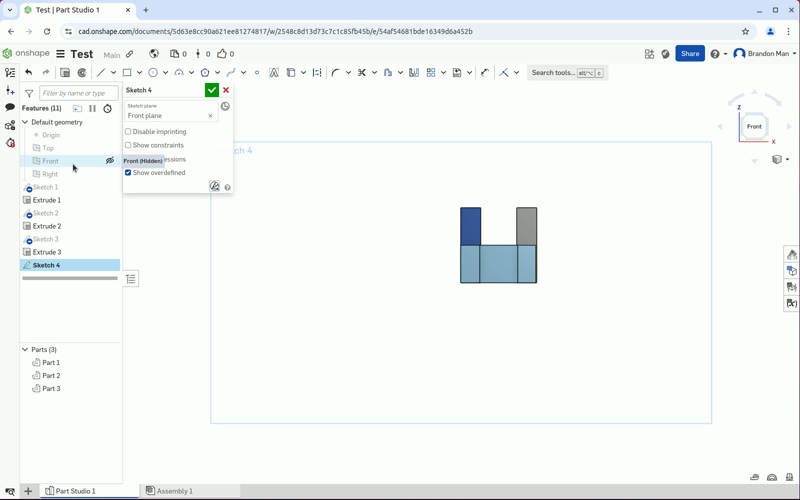
mouse_move(73, 352)
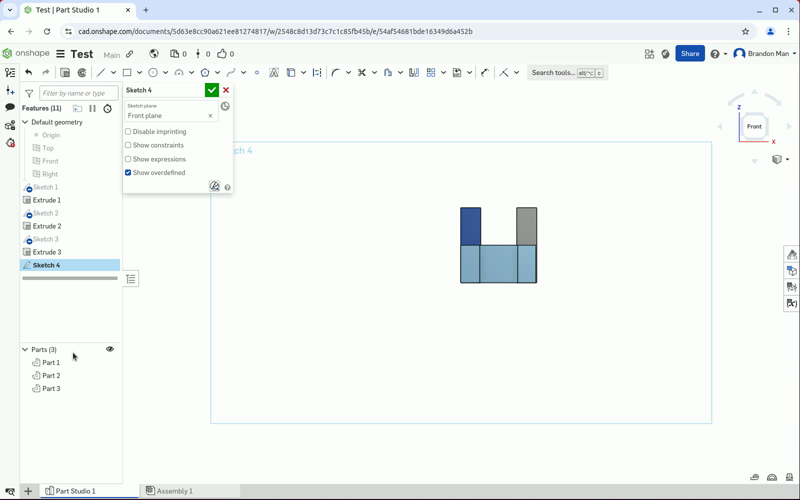
key(y)
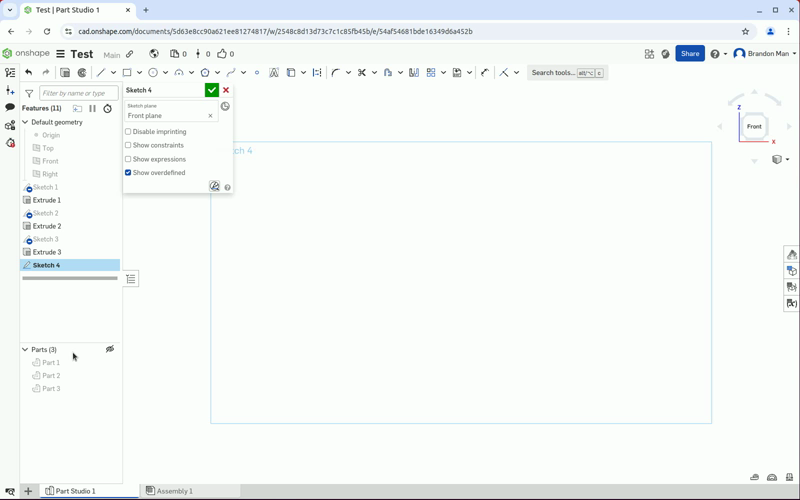
key(l)
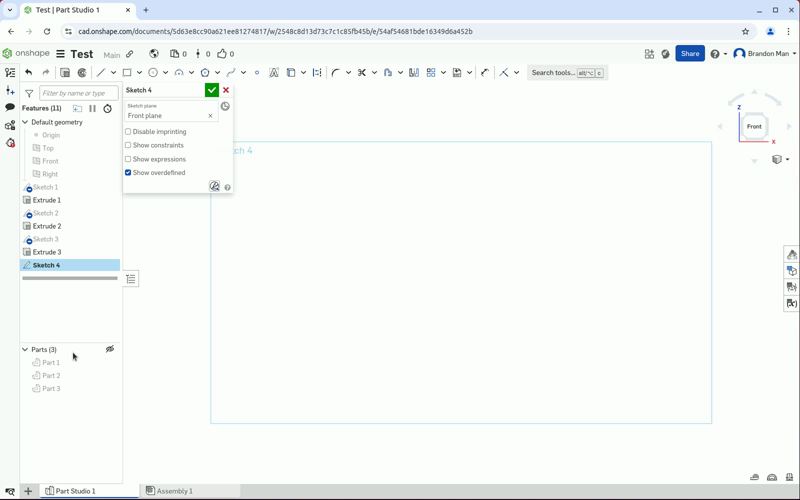
key_down(shift)
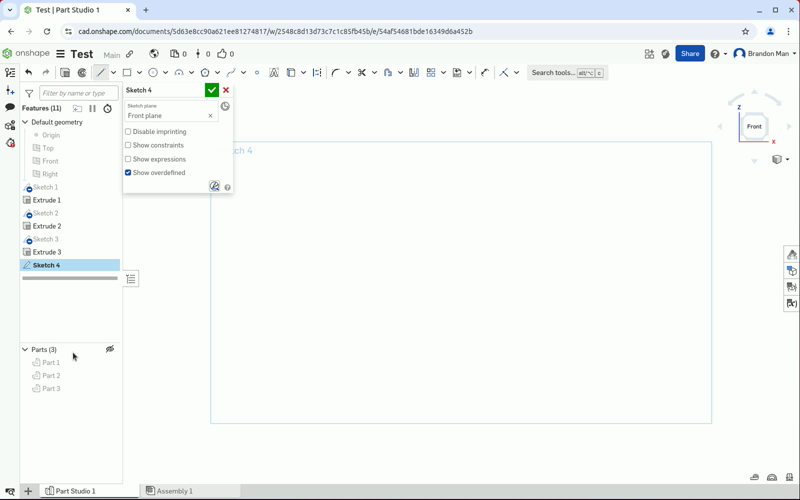
mouse_move(479, 247)
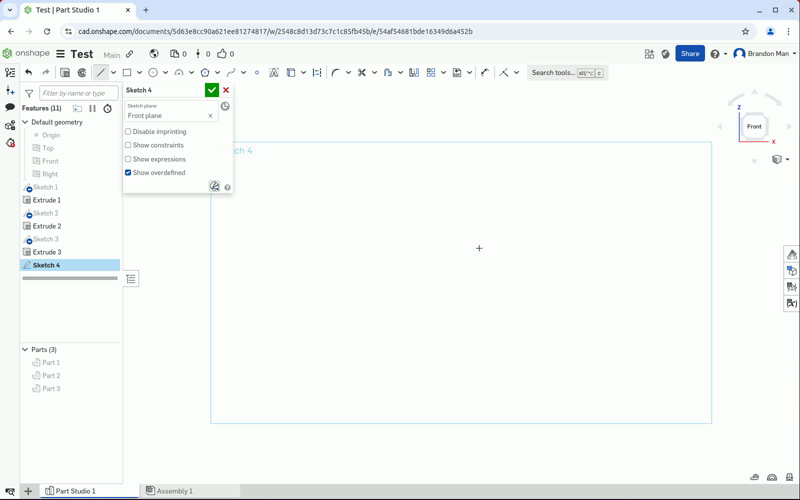
click(479, 247)
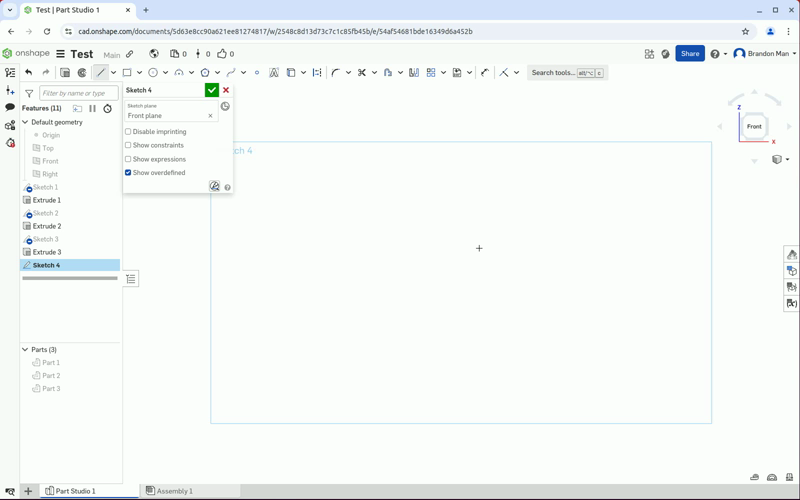
key_up(shift)
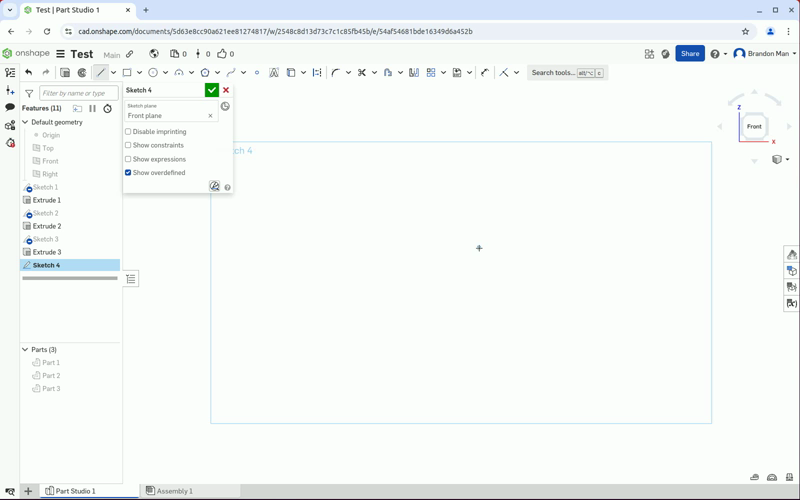
key_down(shift)
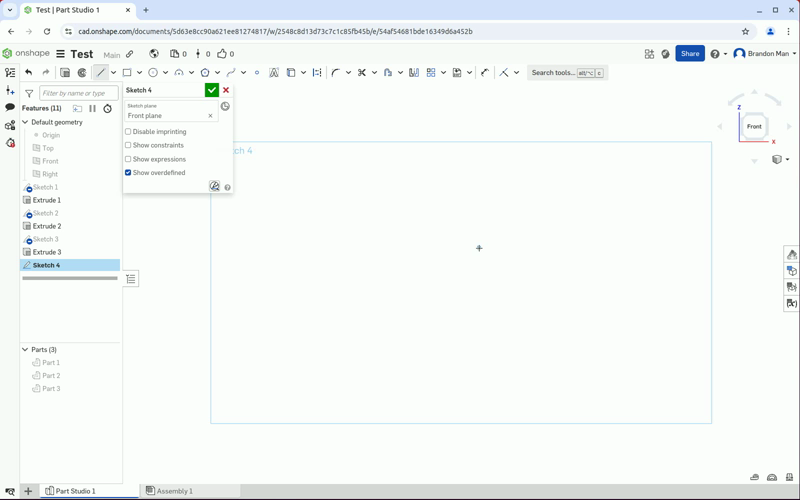
mouse_move(509, 247)
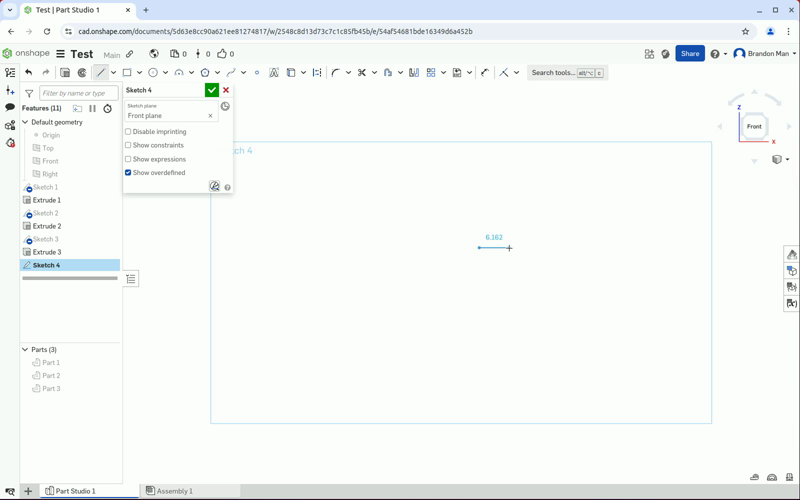
mouse_move(517, 247)
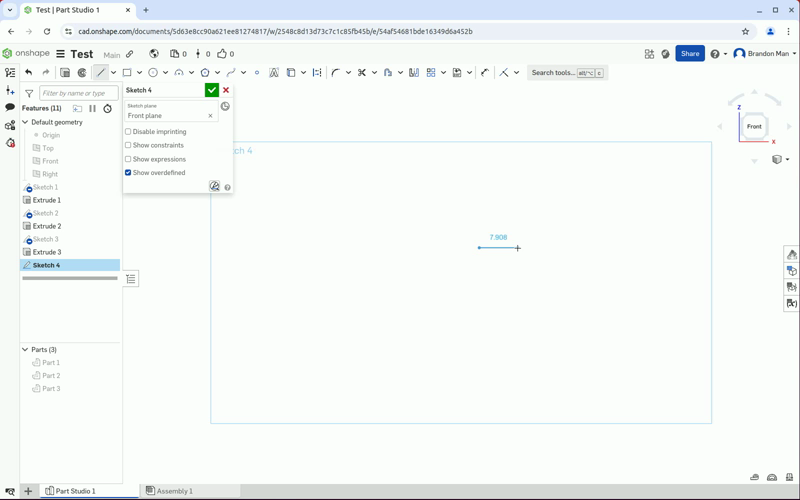
click(517, 247)
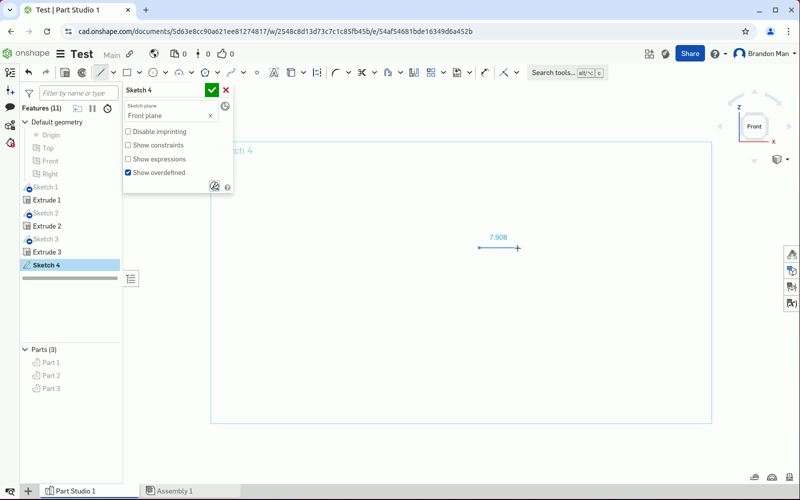
key_up(shift)
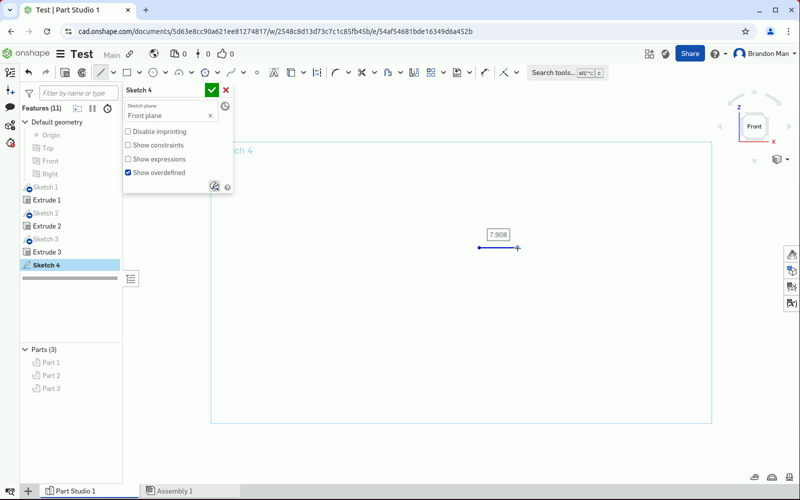
key_down(shift)
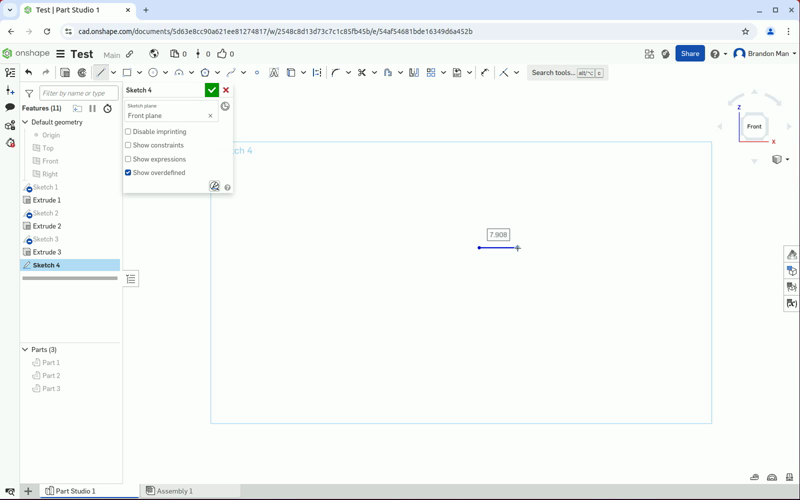
mouse_move(547, 247)
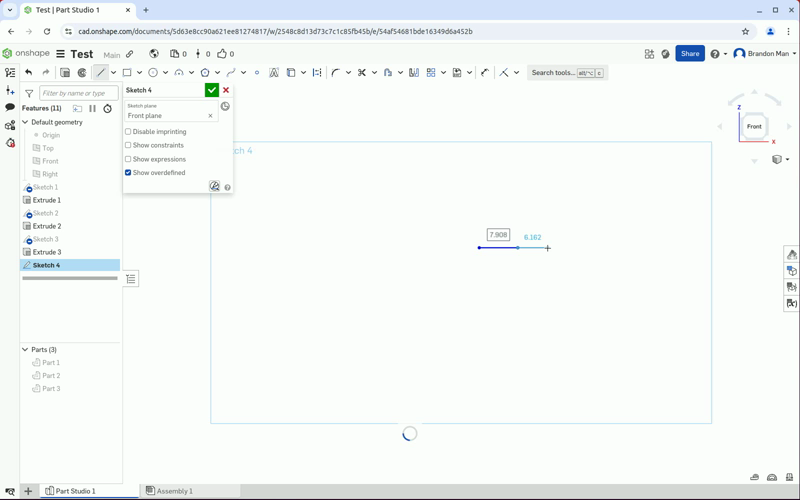
mouse_move(517, 228)
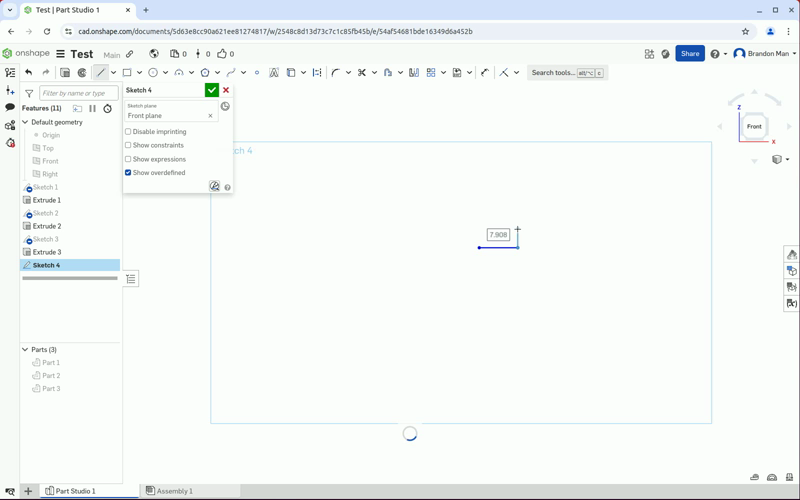
click(517, 228)
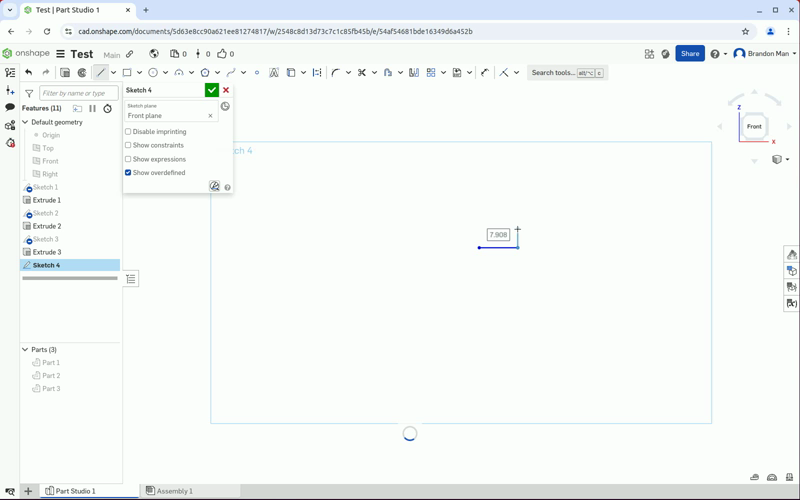
key_up(shift)
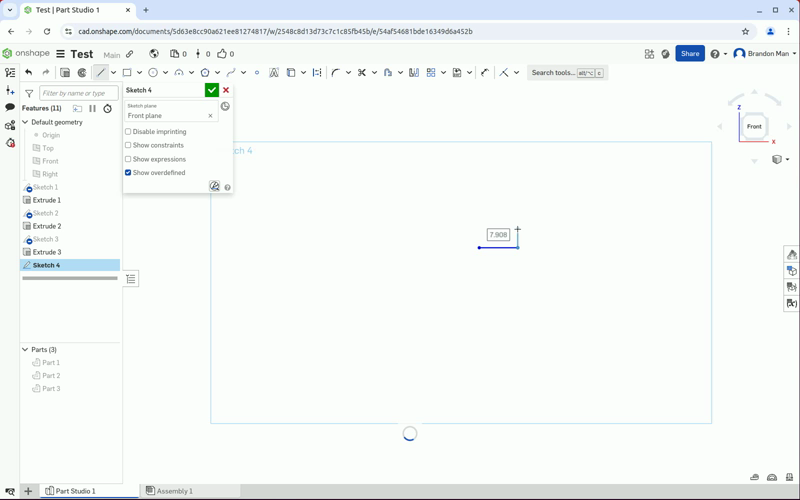
key_down(shift)
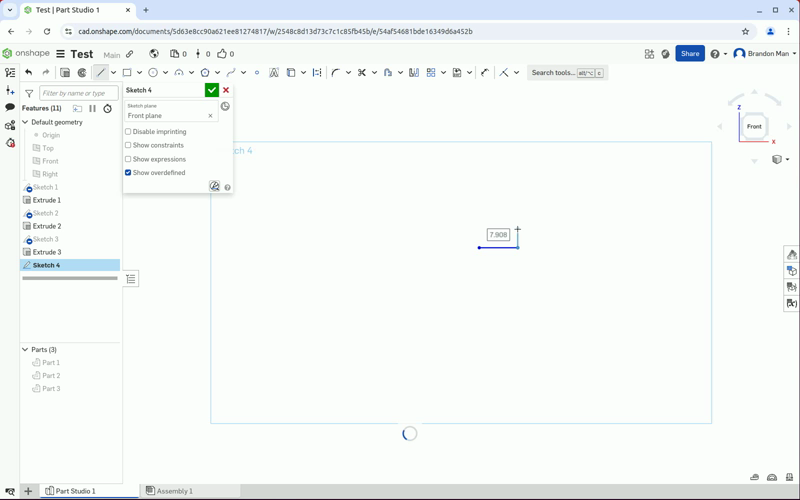
mouse_move(547, 228)
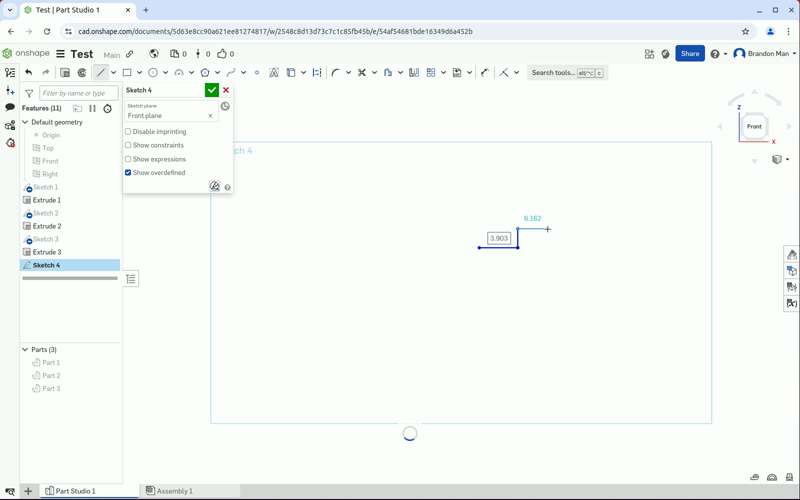
mouse_move(479, 228)
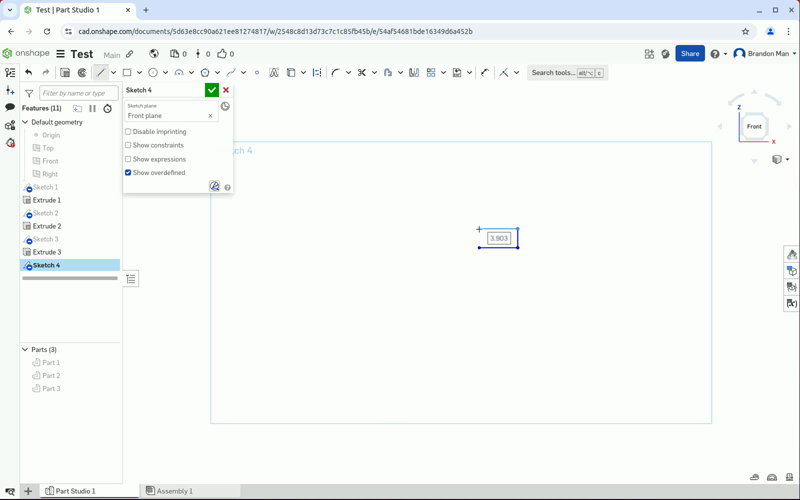
click(479, 228)
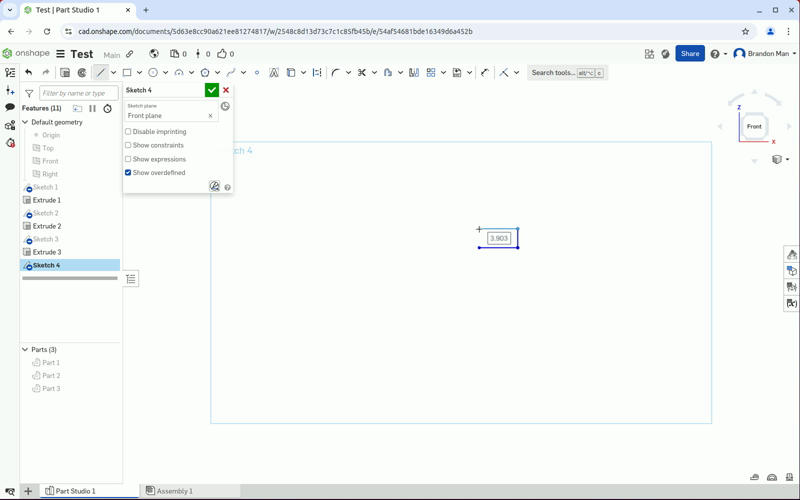
key_up(shift)
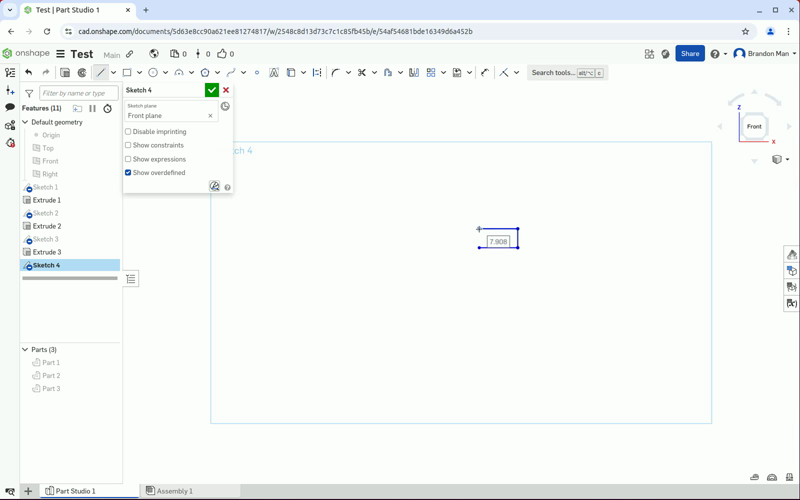
mouse_move(509, 228)
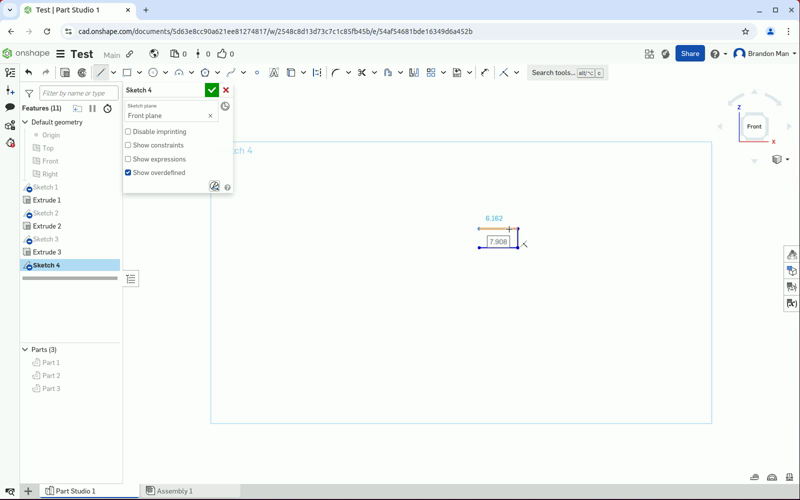
key_down(shift)
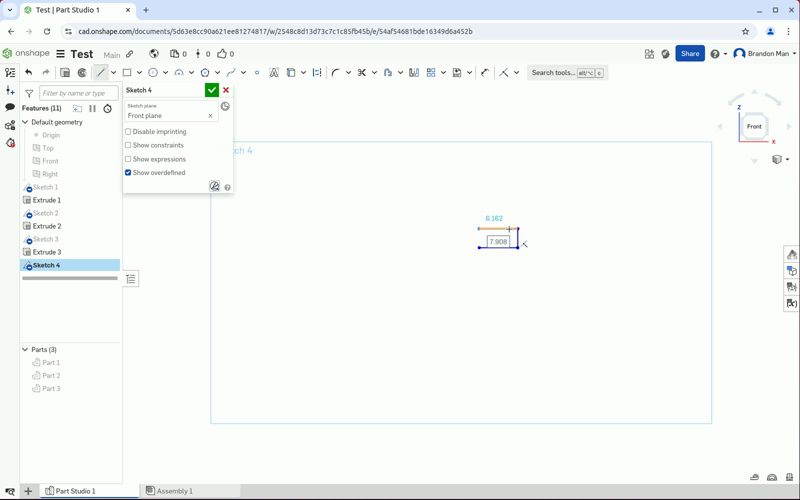
mouse_move(479, 247)
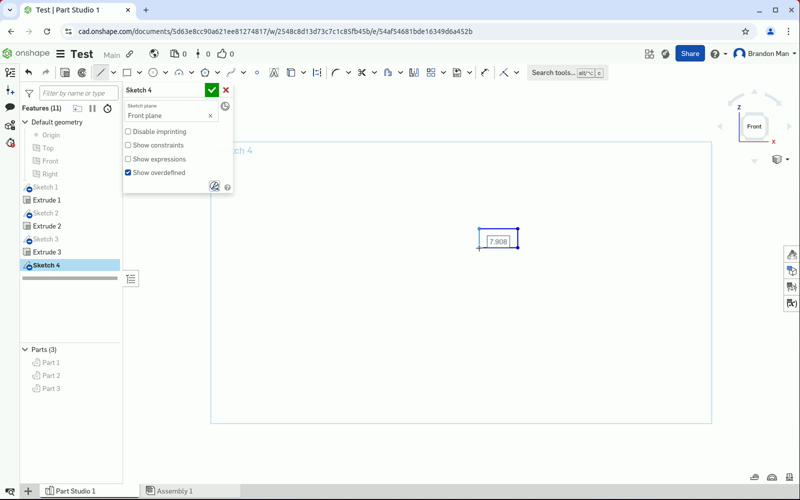
key_up(shift)
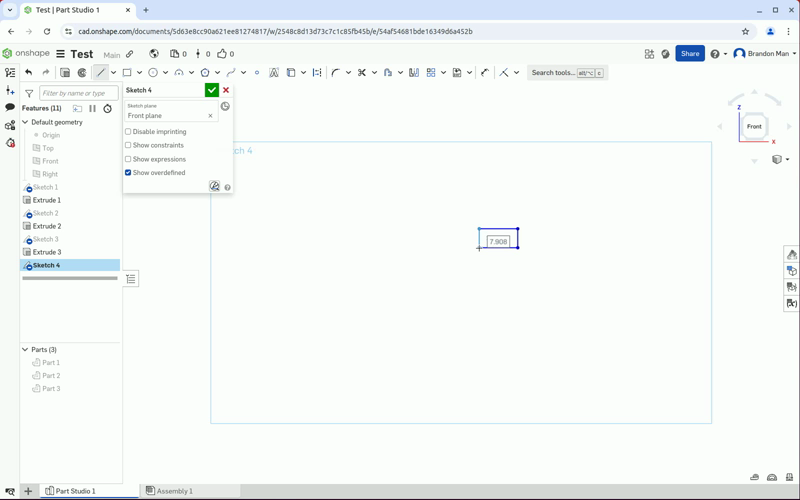
click(479, 247)
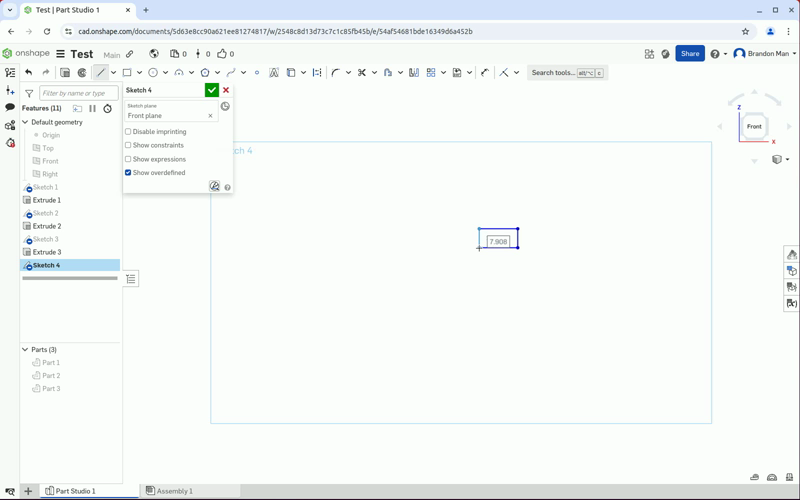
key(esc)
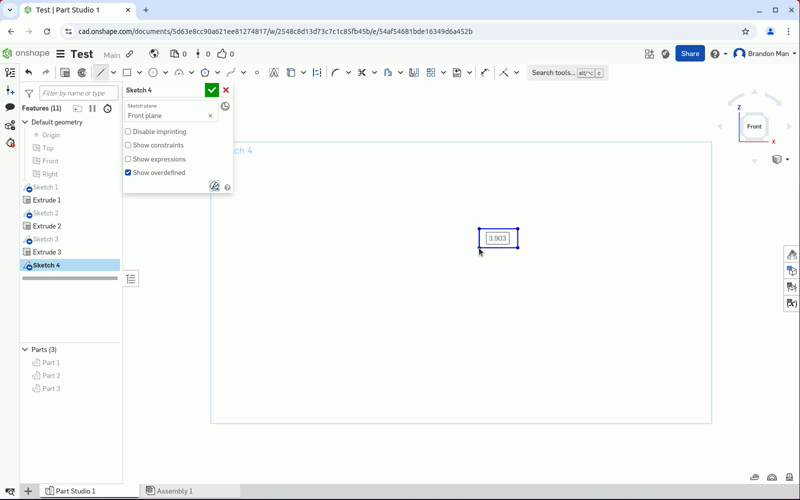
mouse_move(501, 232)
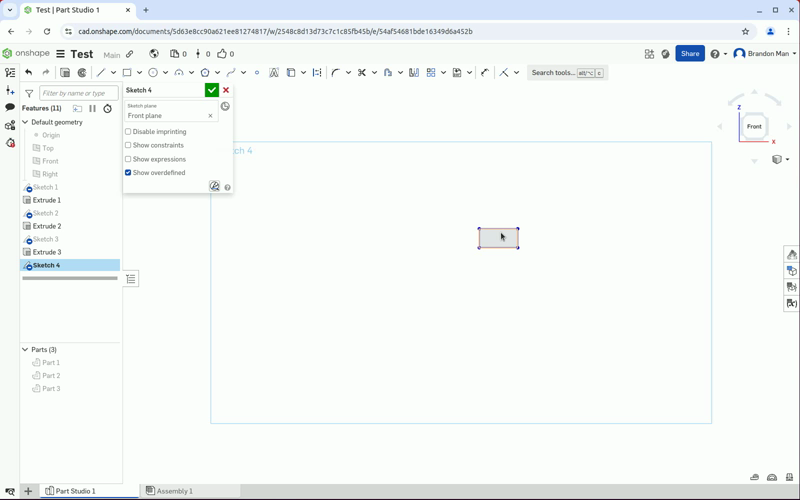
scroll(6)
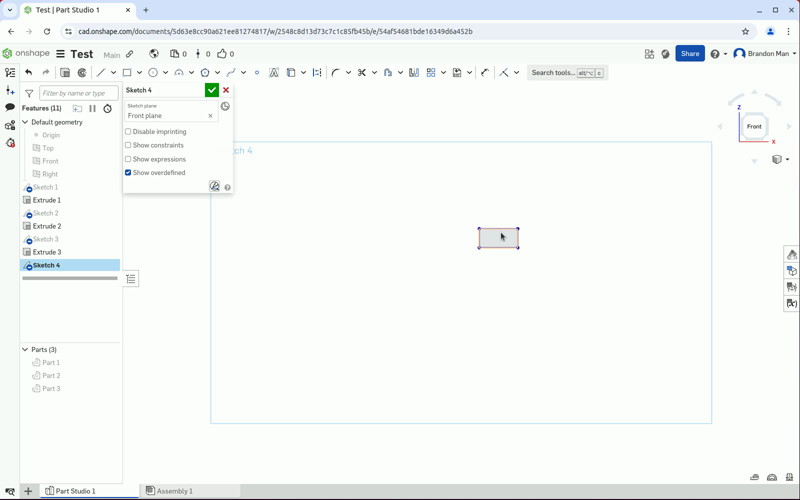
scroll(6)
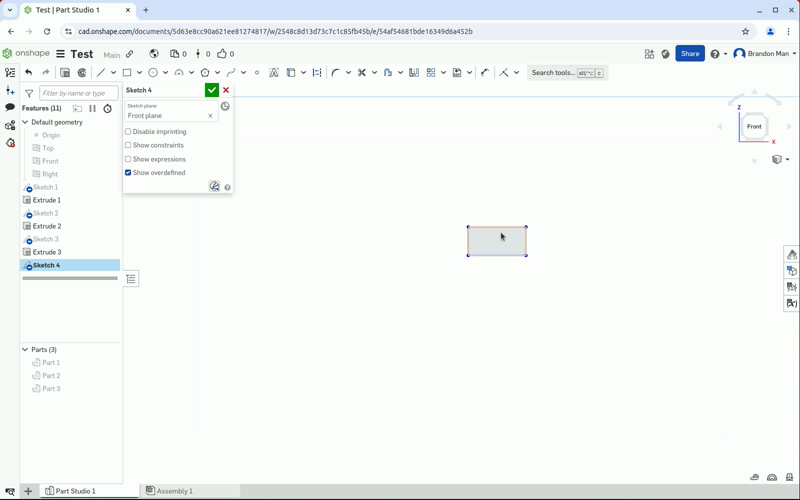
scroll(6)
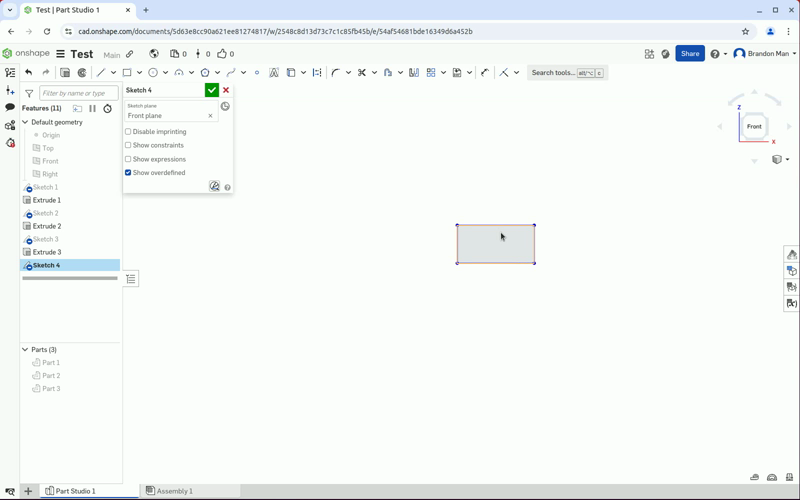
scroll(6)
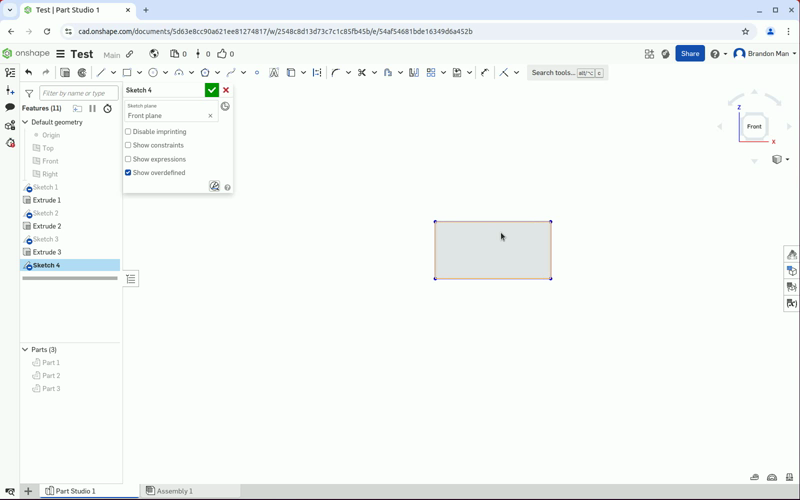
scroll(6)
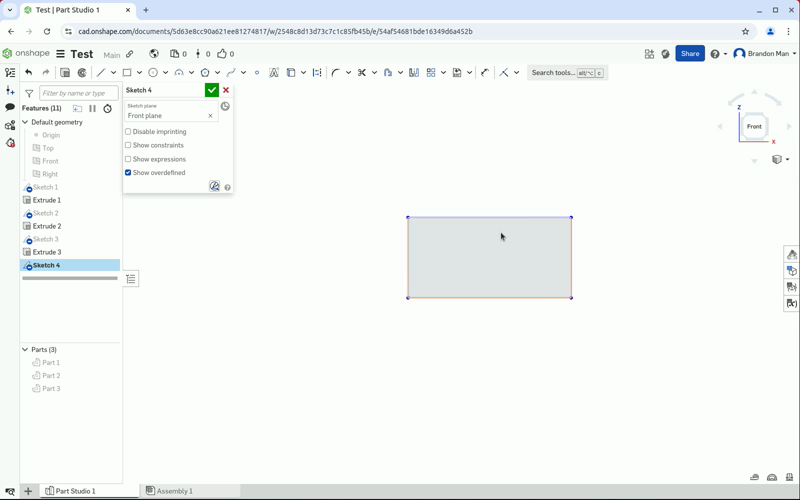
scroll(6)
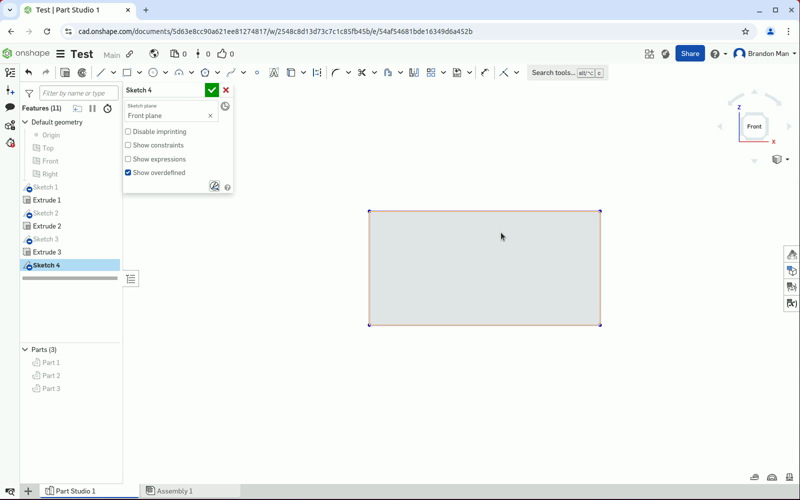
scroll(6)
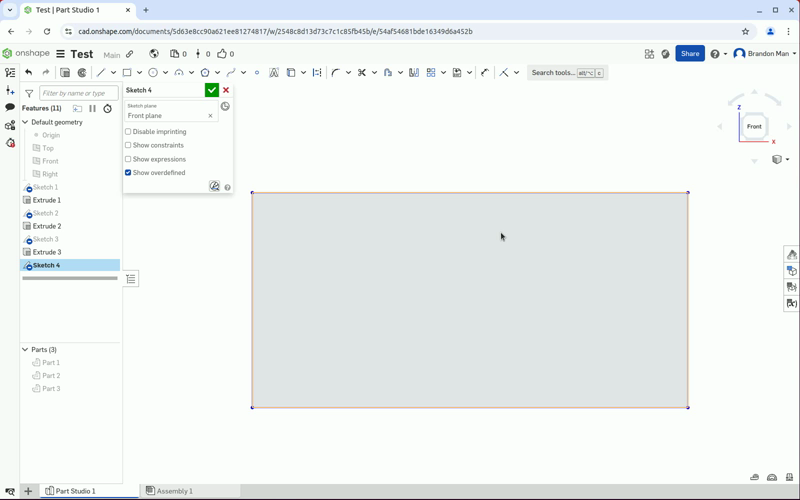
click(501, 232)
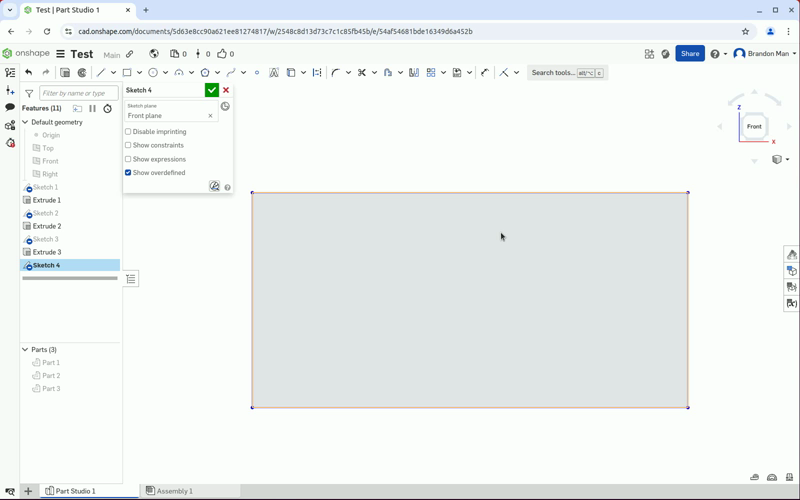
scroll(-6)
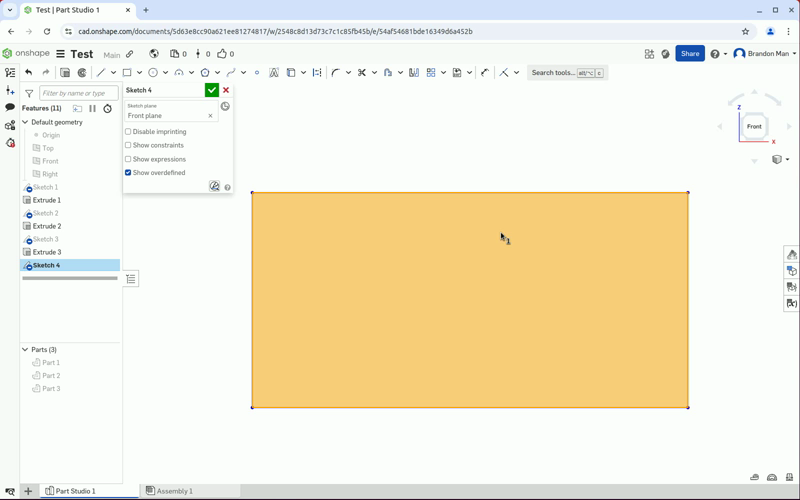
scroll(-6)
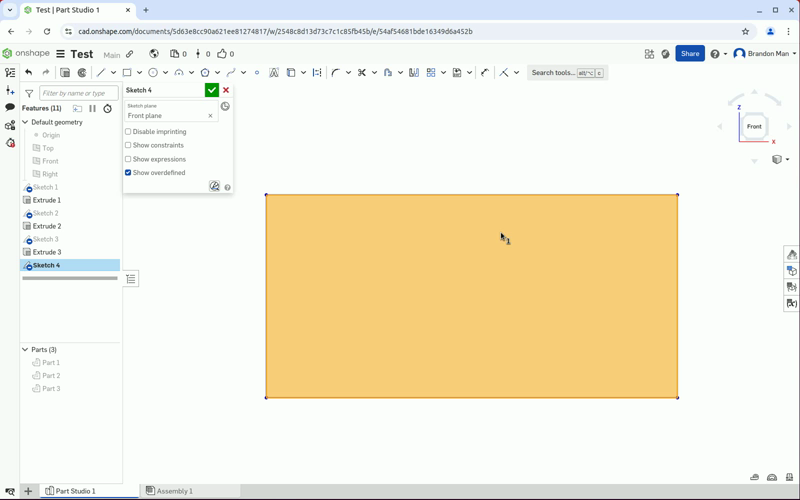
scroll(-6)
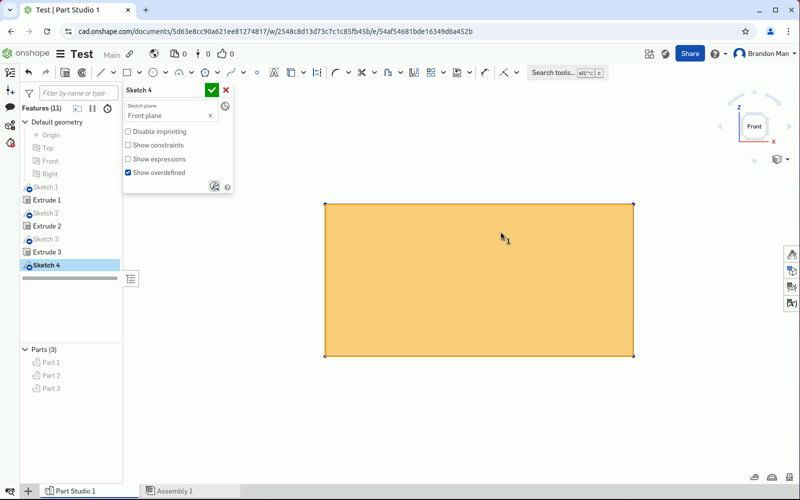
scroll(-6)
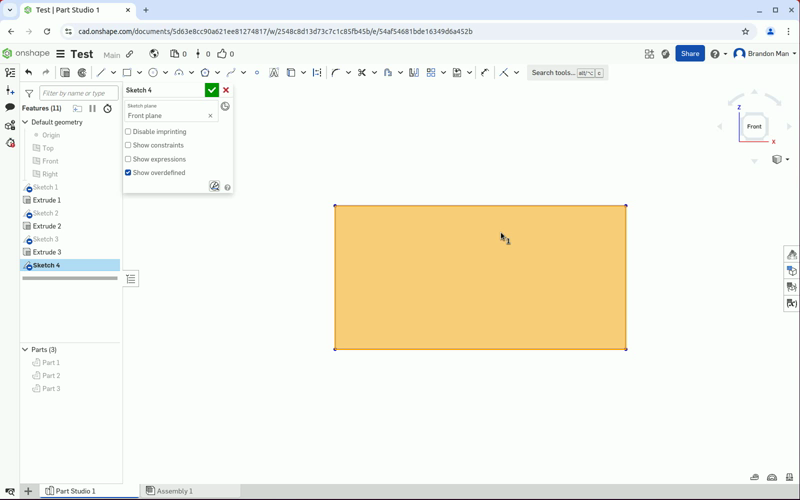
scroll(-6)
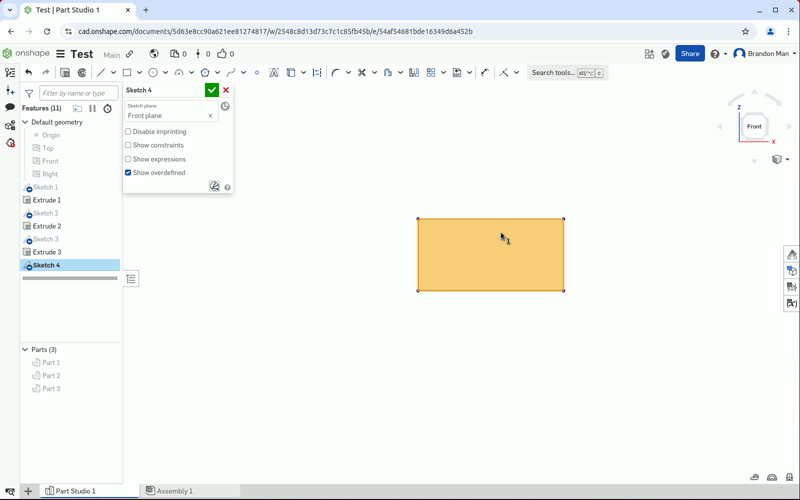
scroll(-6)
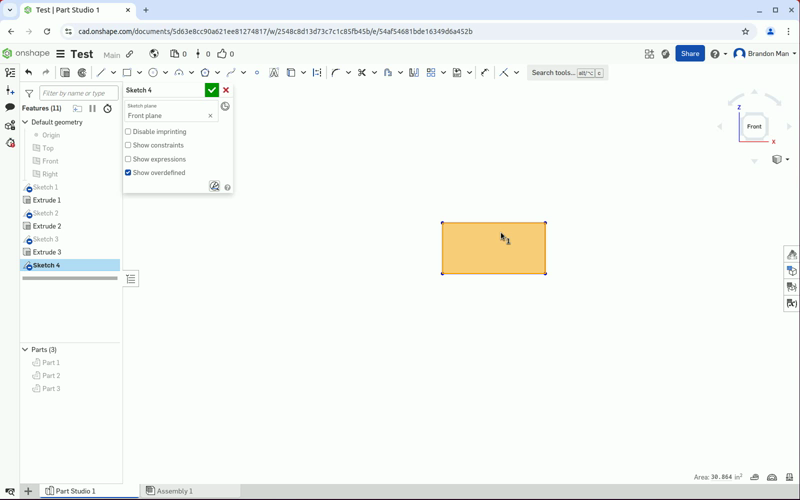
scroll(-6)
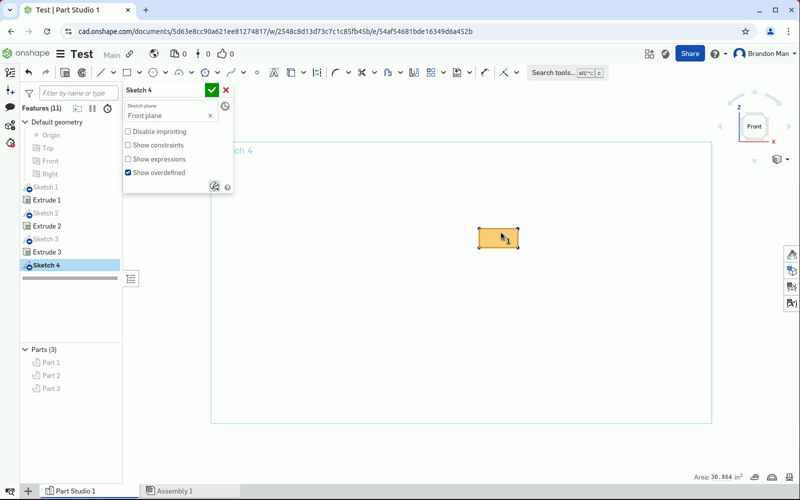
mouse_move(73, 352)
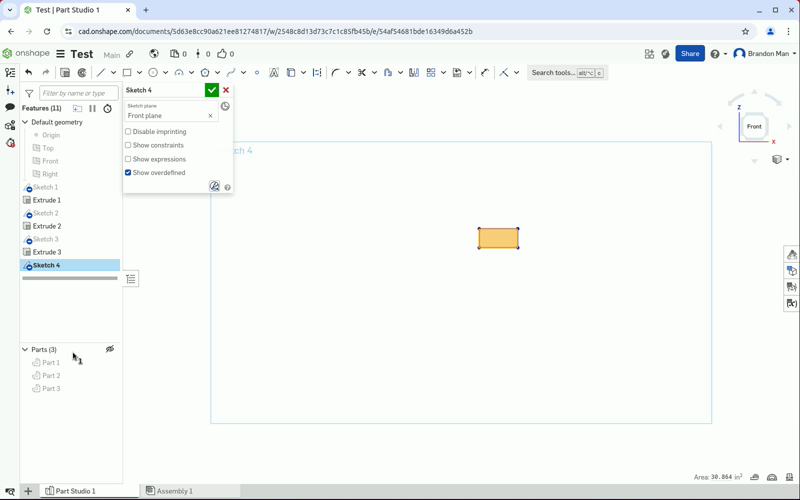
key(shift+y)
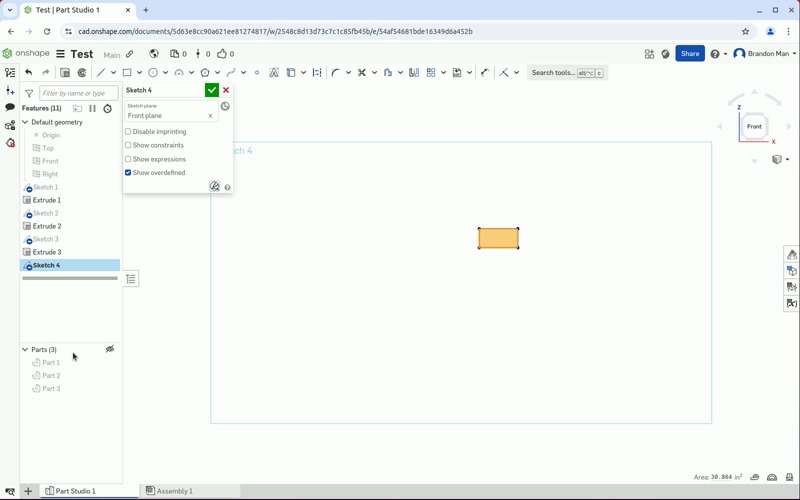
key(shift+e)
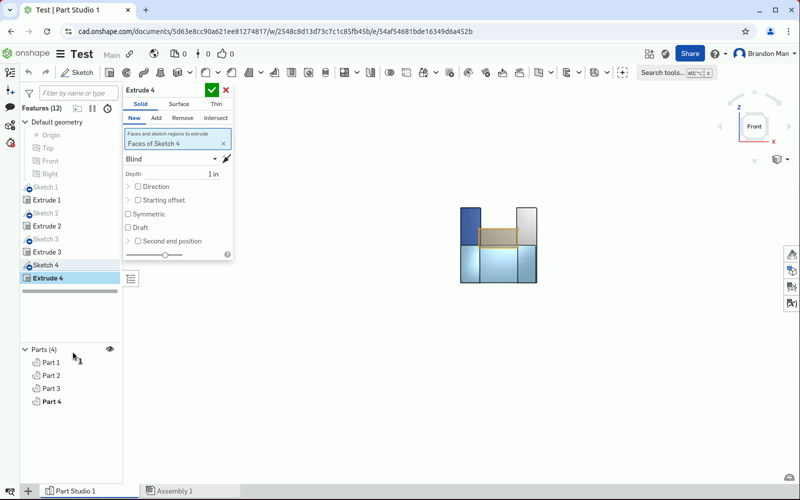
mouse_move(143, 106)
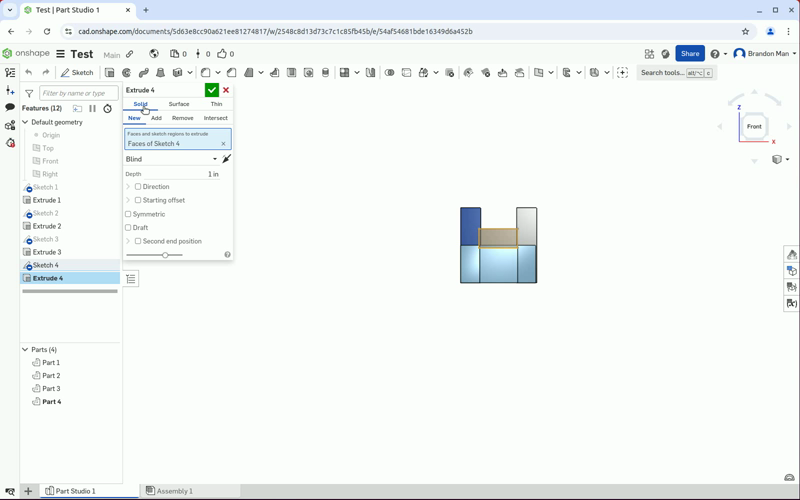
click(143, 106)
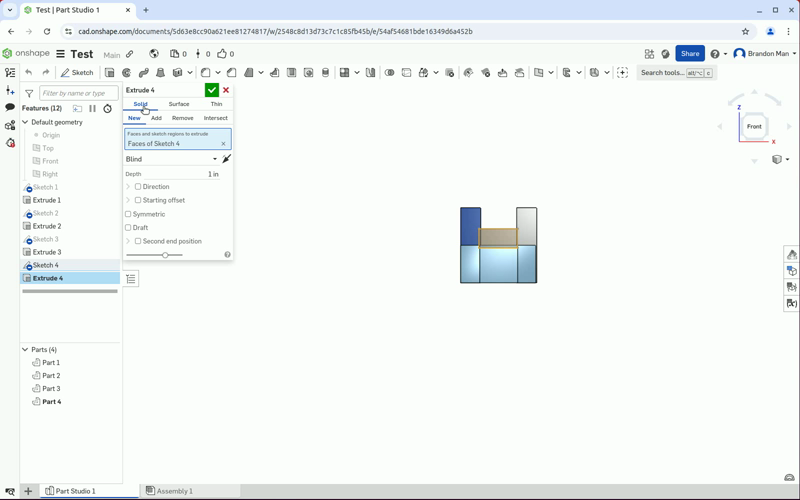
mouse_move(137, 120)
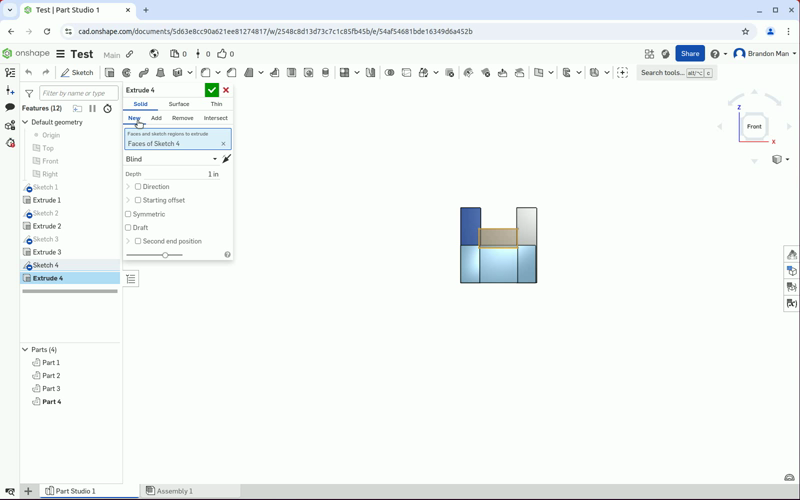
click(137, 120)
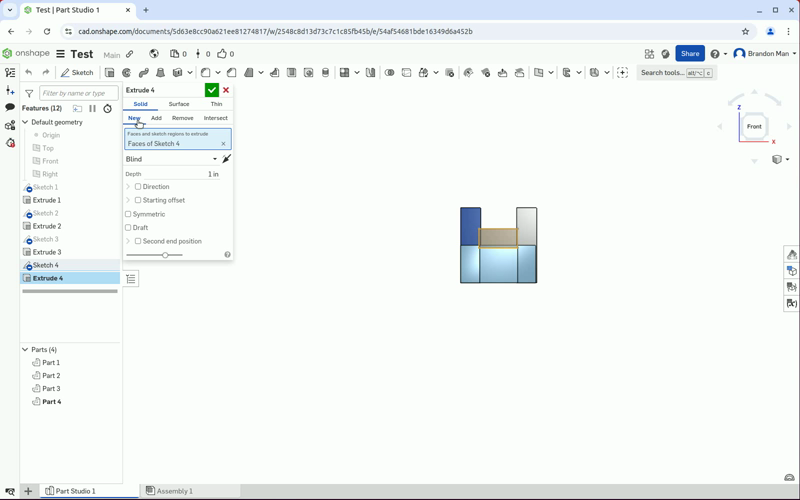
key(tab, 4)
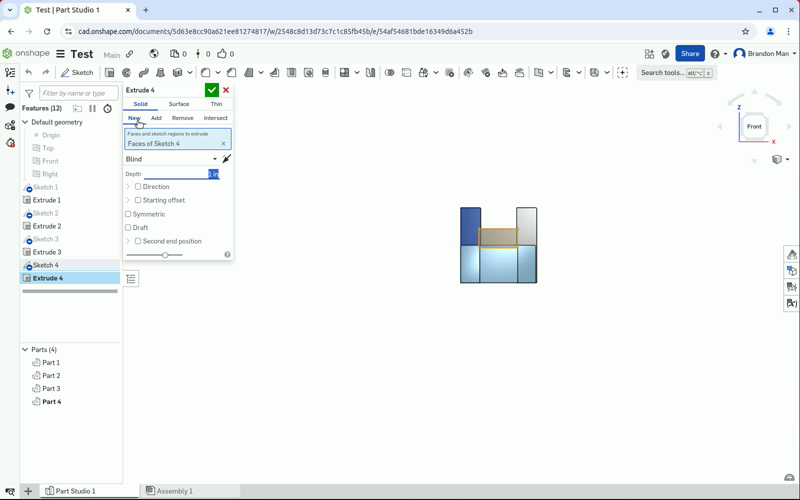
text(3.851)
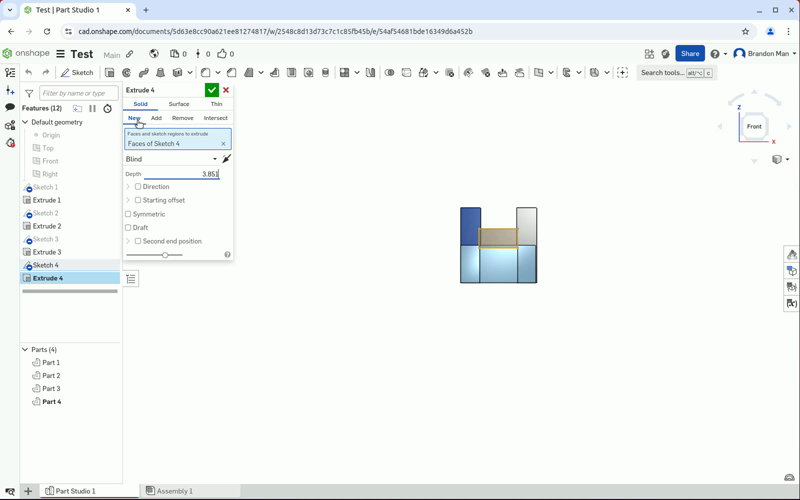
key(enter)
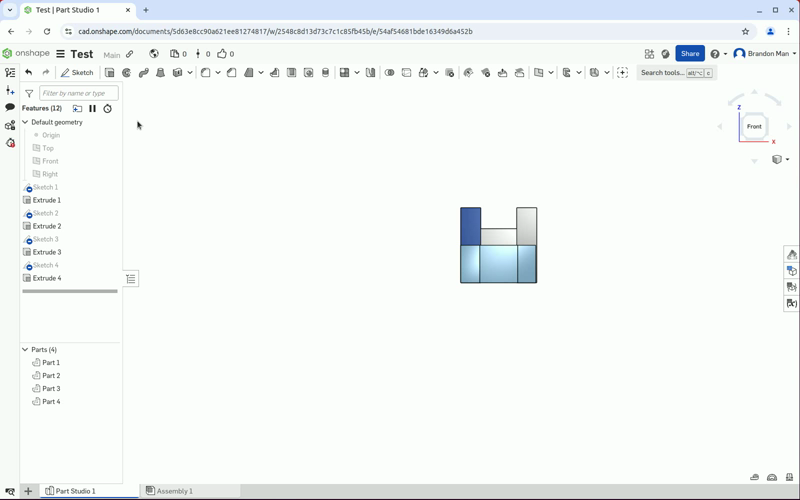
key(shift+h)
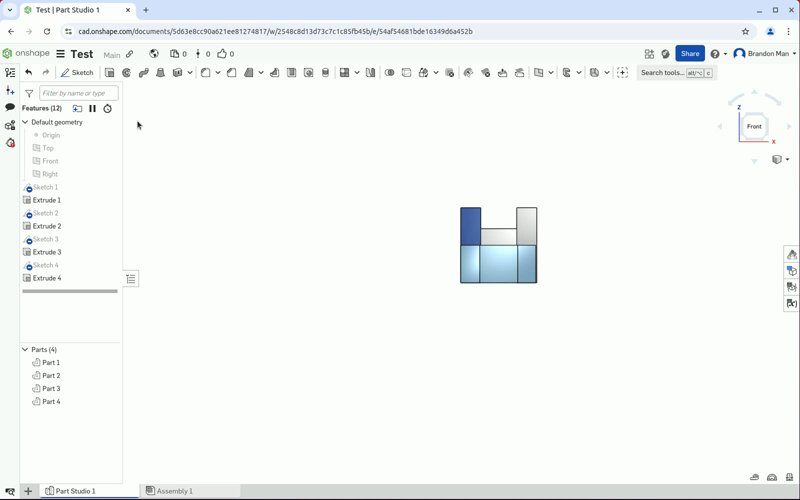
key(shift+h)
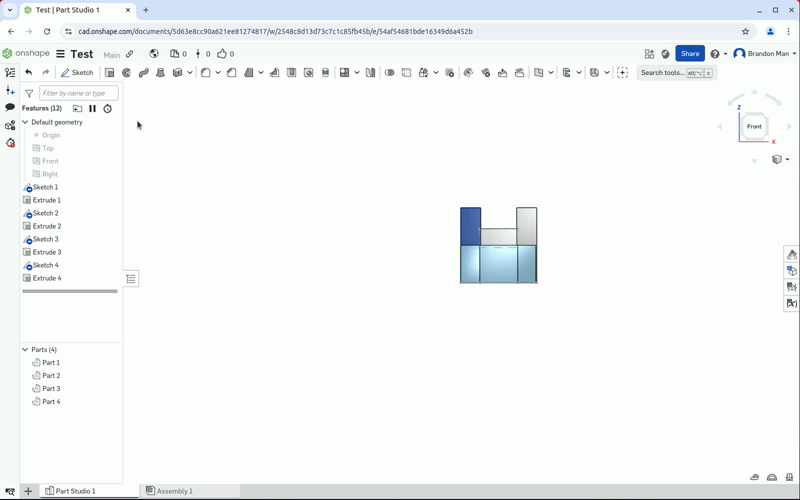
key(shift+7)
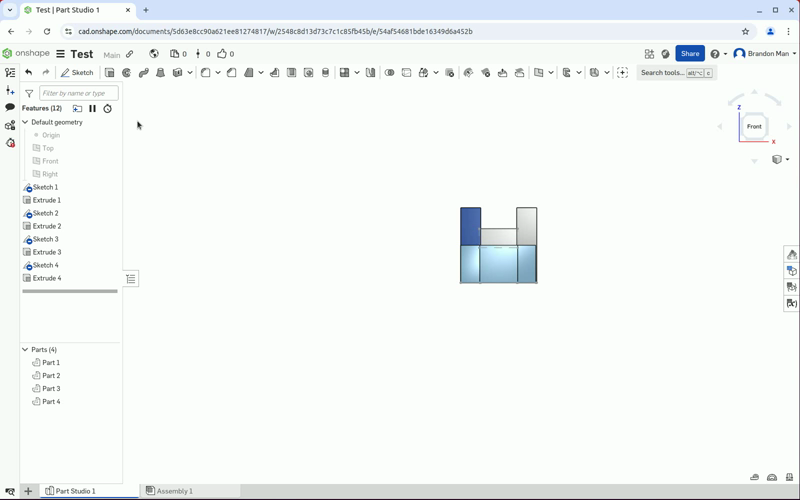
key(left, 2)
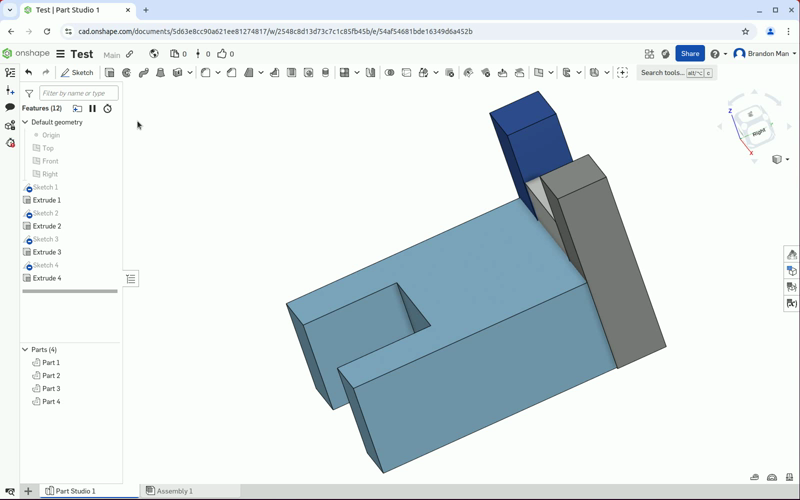
key(down, 2)
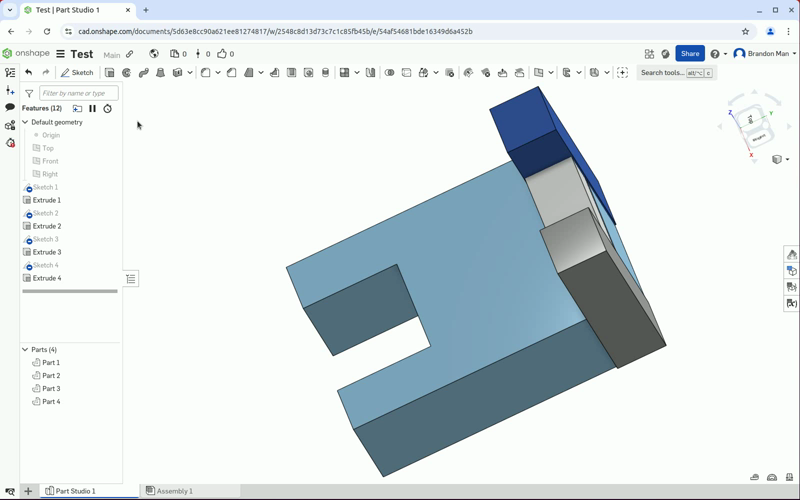
key(up, 2)
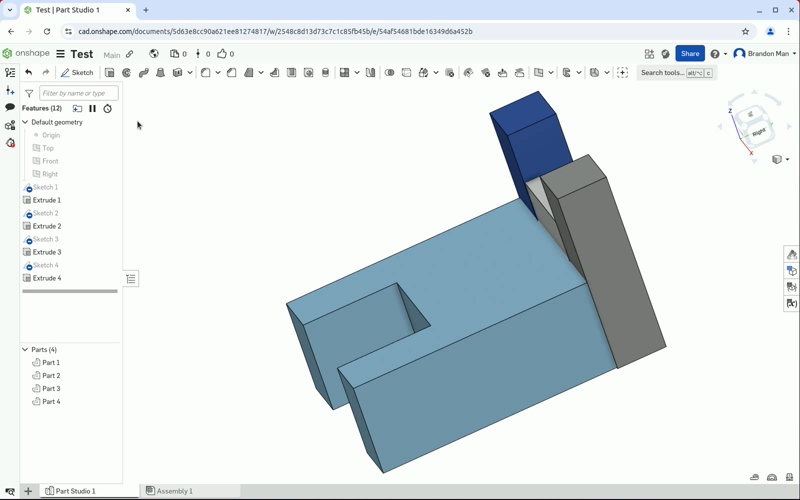
key(right, 2)
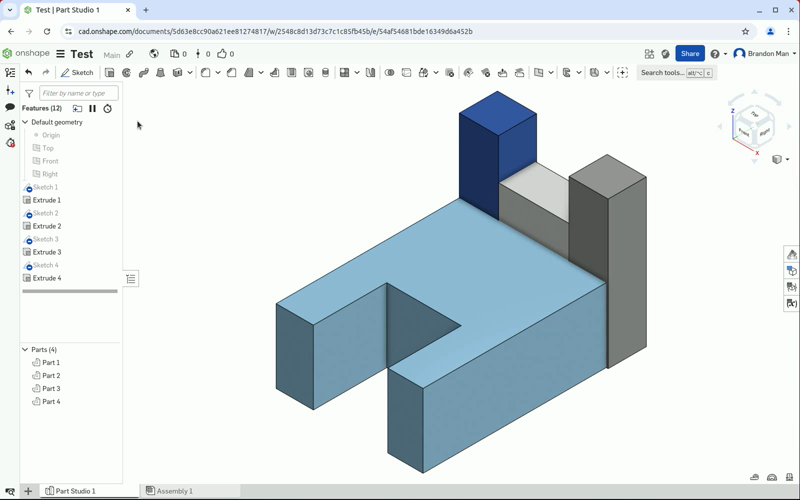
mouse_move(73, 189)
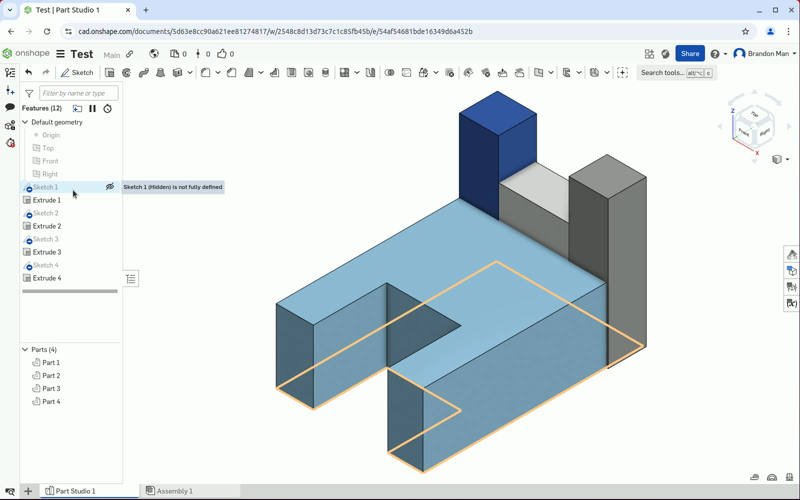
click(73, 189)